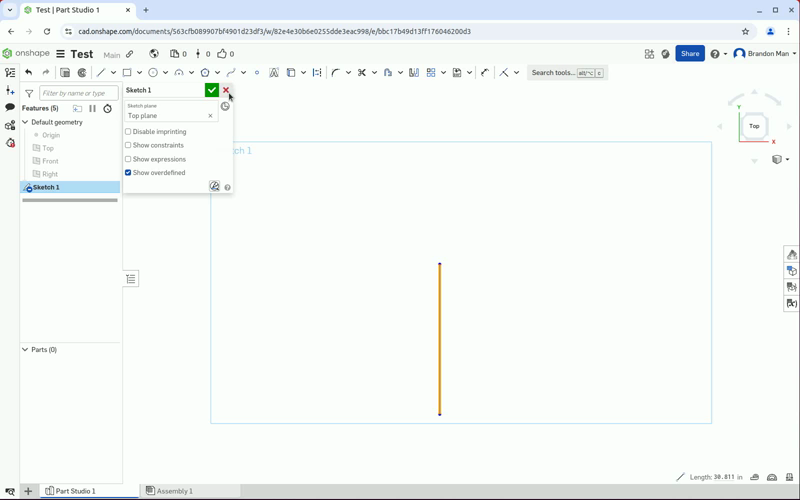
key(shift+h)
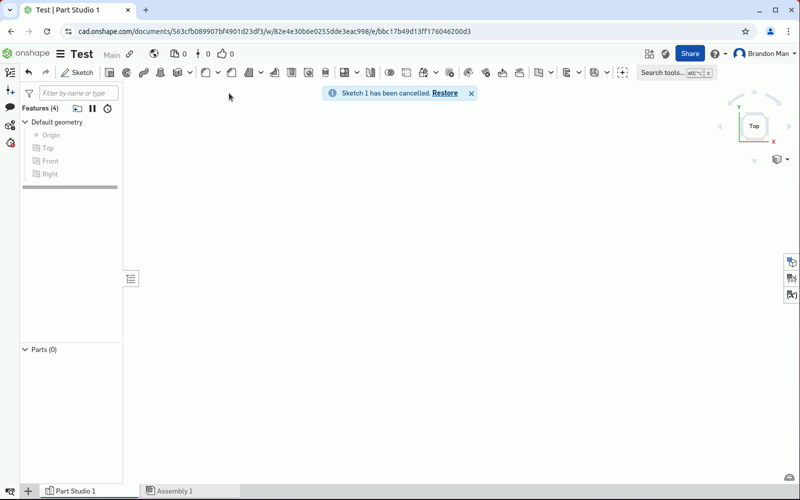
mouse_move(73, 352)
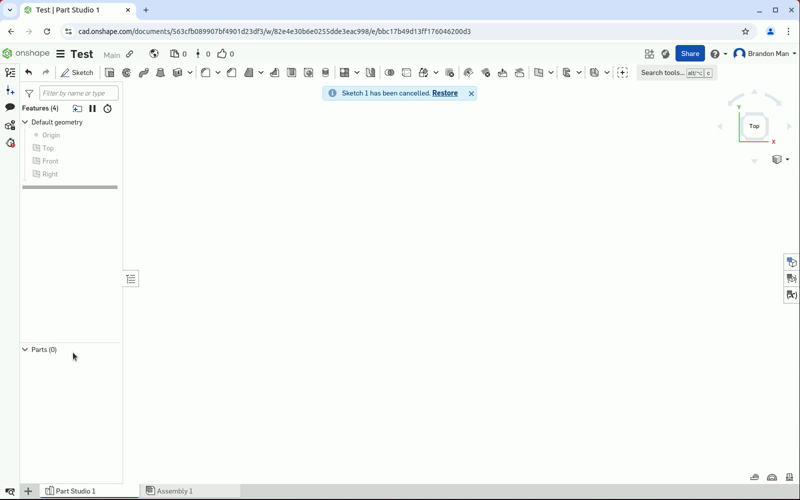
key(y)
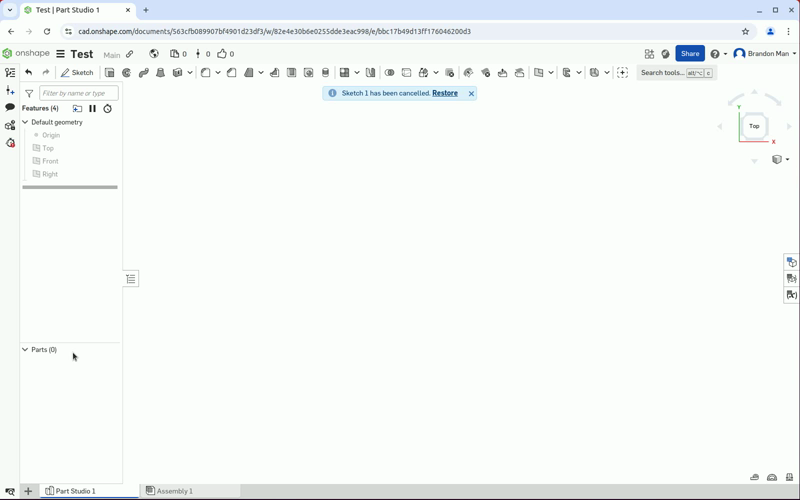
key(shift+p)
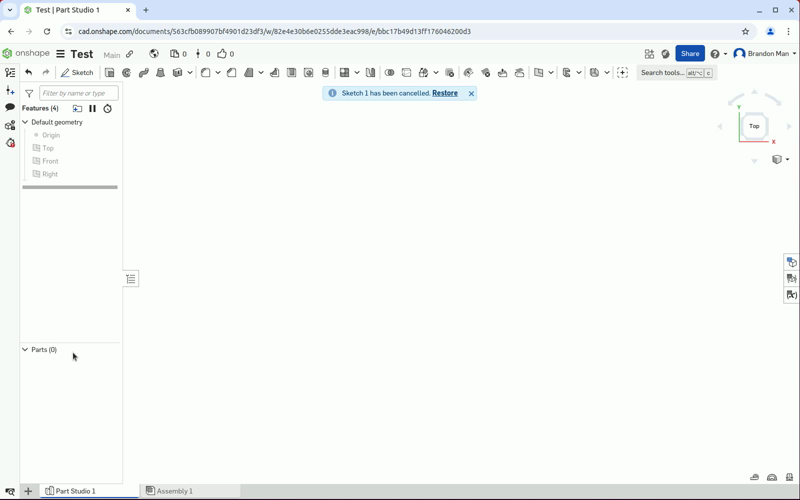
key(space)
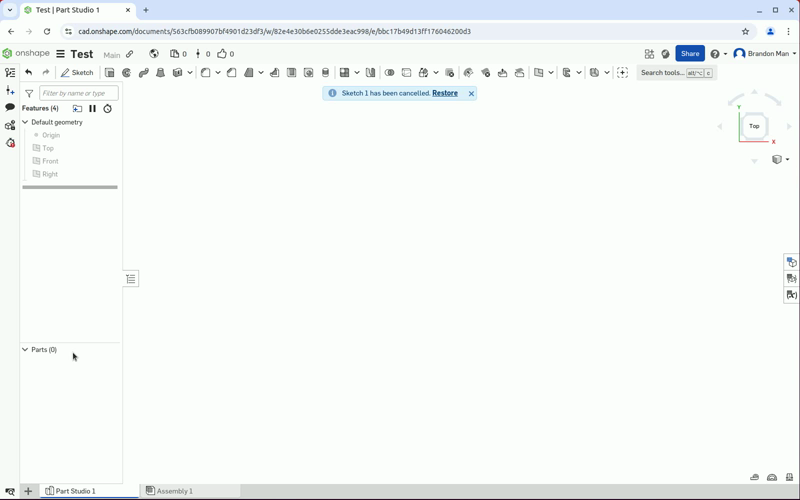
key_down(shift)
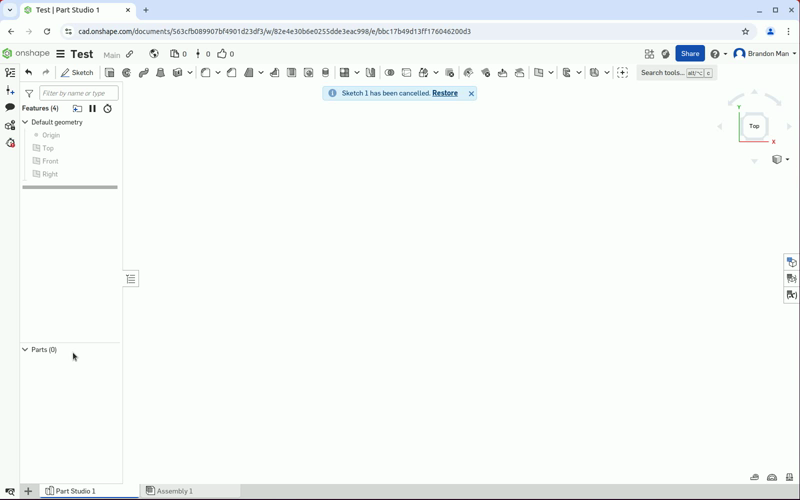
key(up)
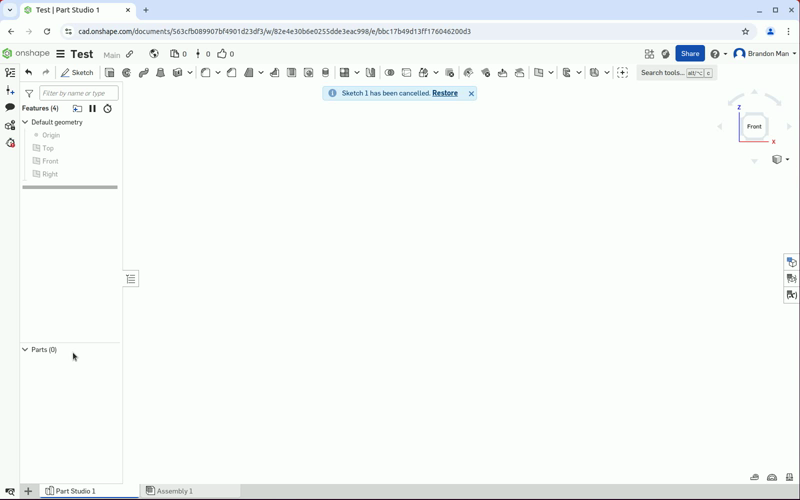
key_up(shift)
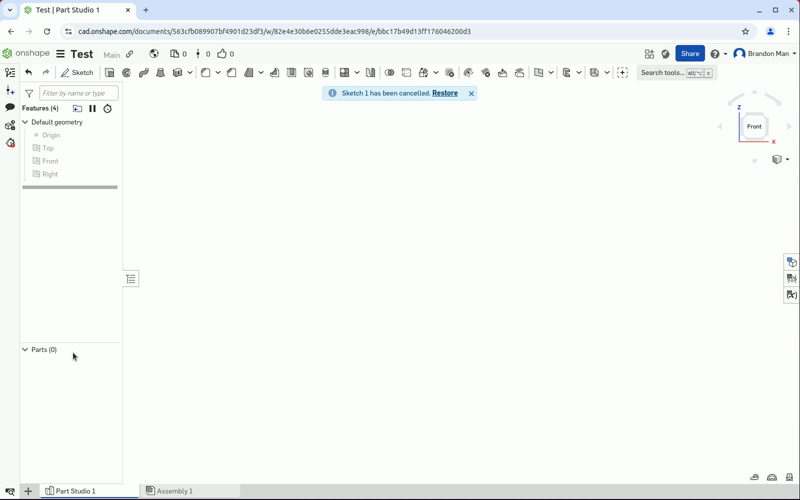
key(space)
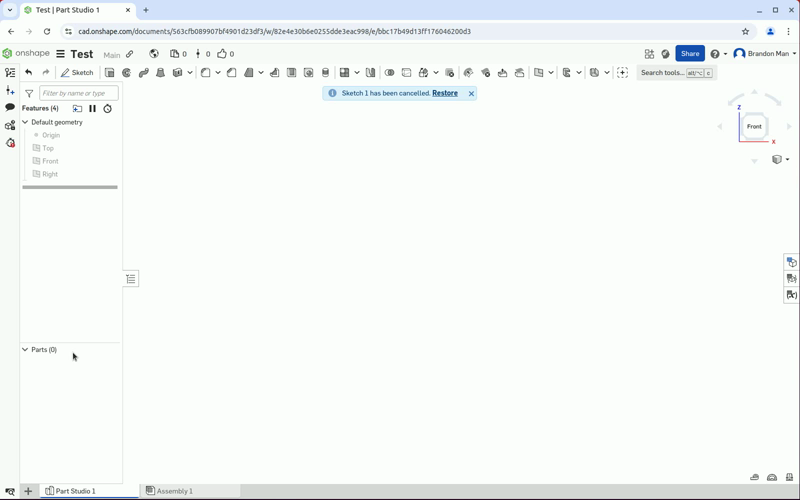
key_down(shift)
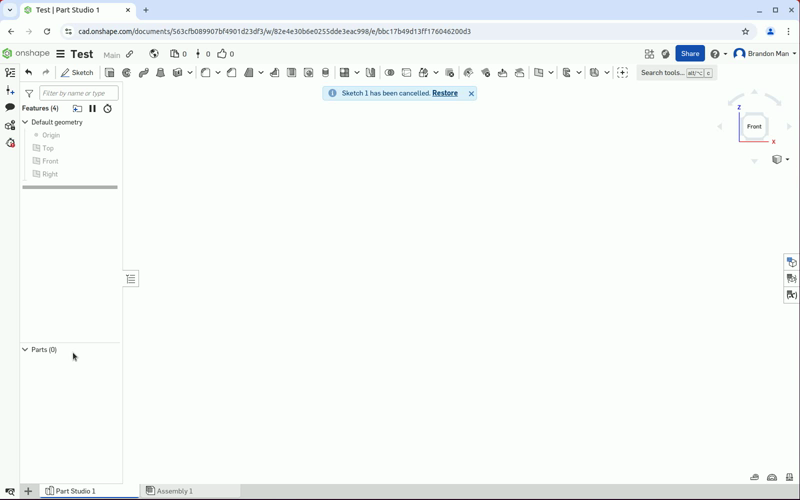
key(left)
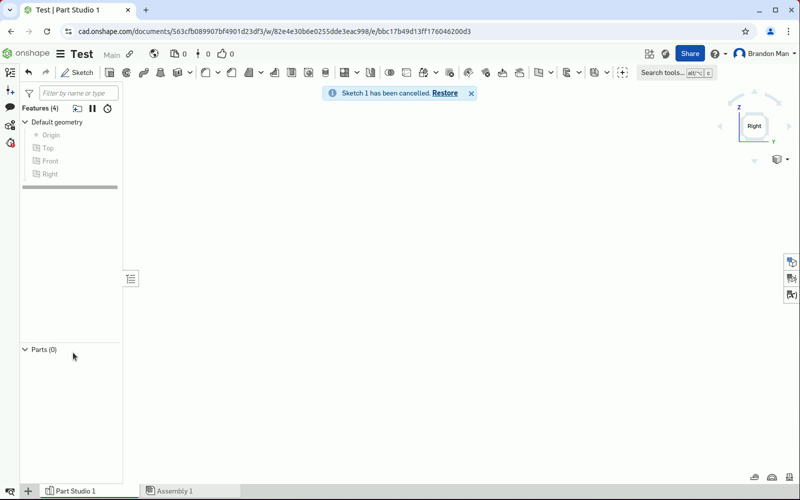
key_up(shift)
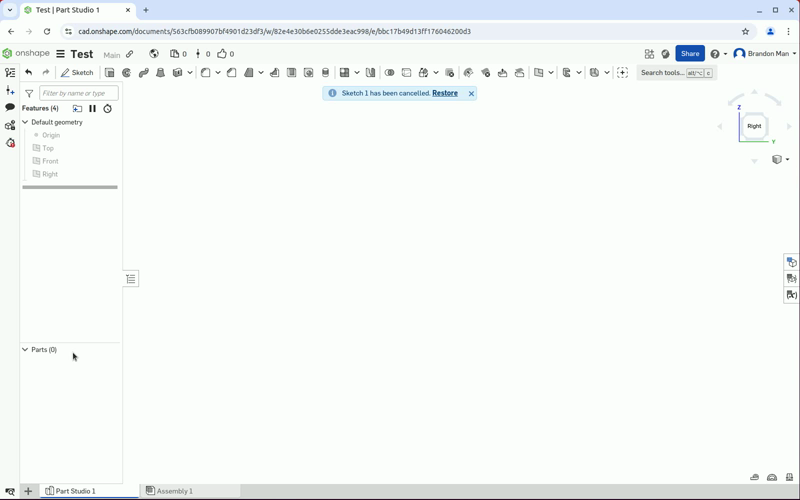
mouse_move(73, 352)
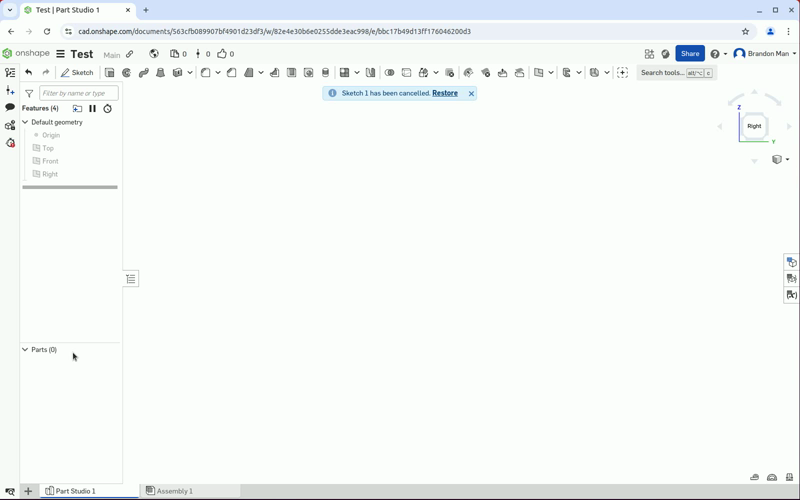
key(shift+y)
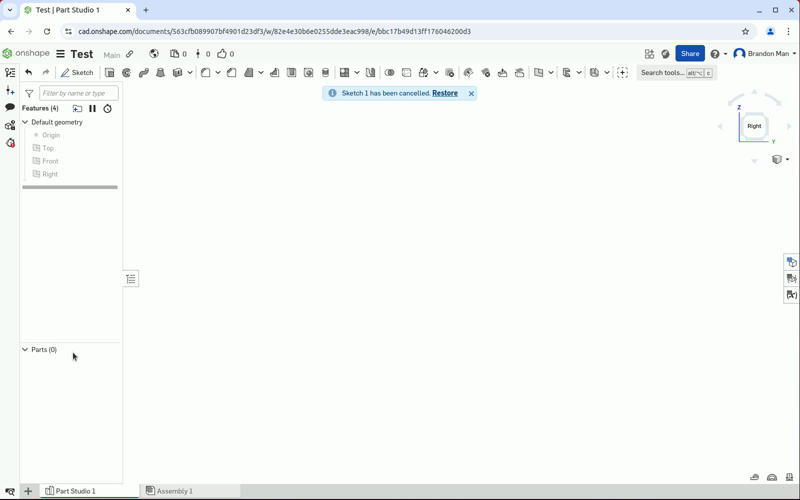
key(shift+s)
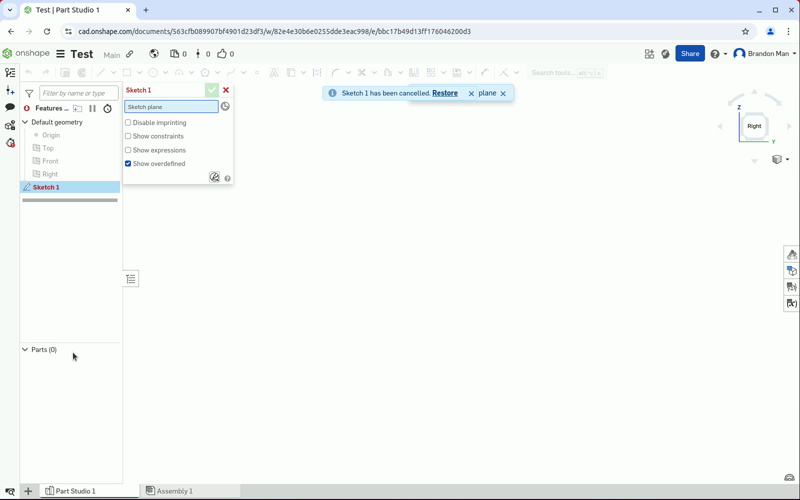
mouse_move(73, 176)
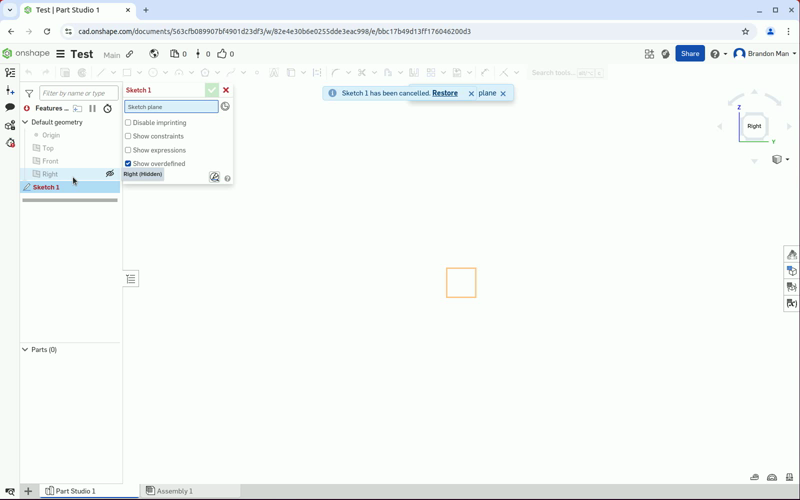
click(73, 176)
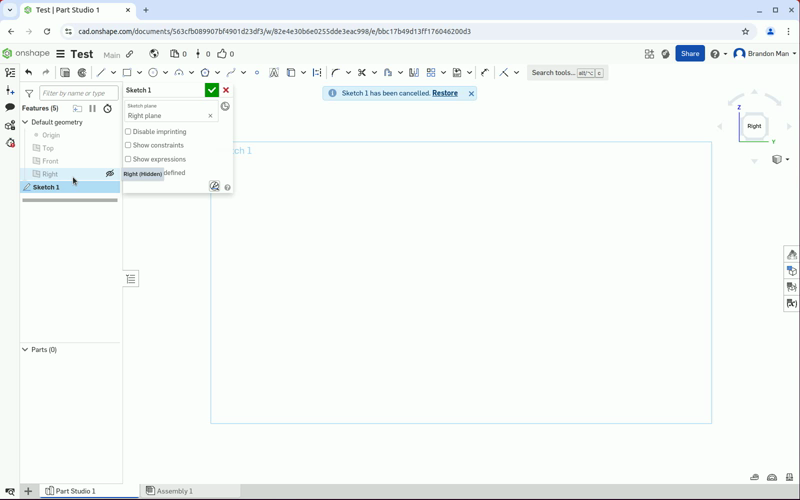
mouse_move(73, 352)
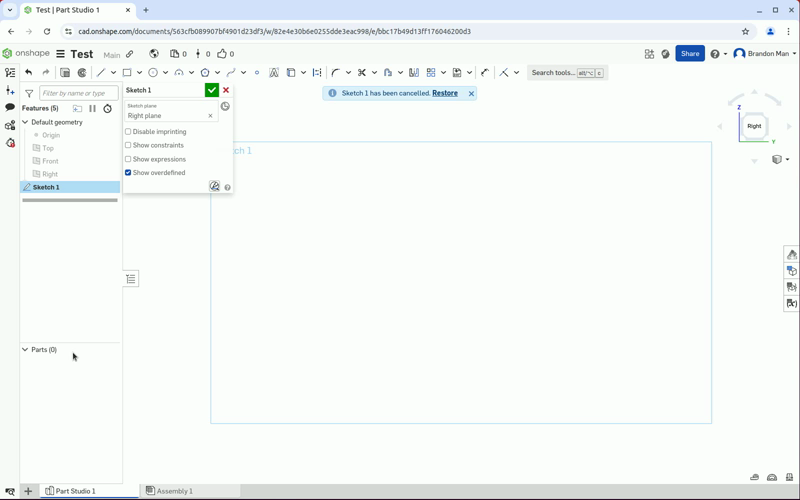
key(y)
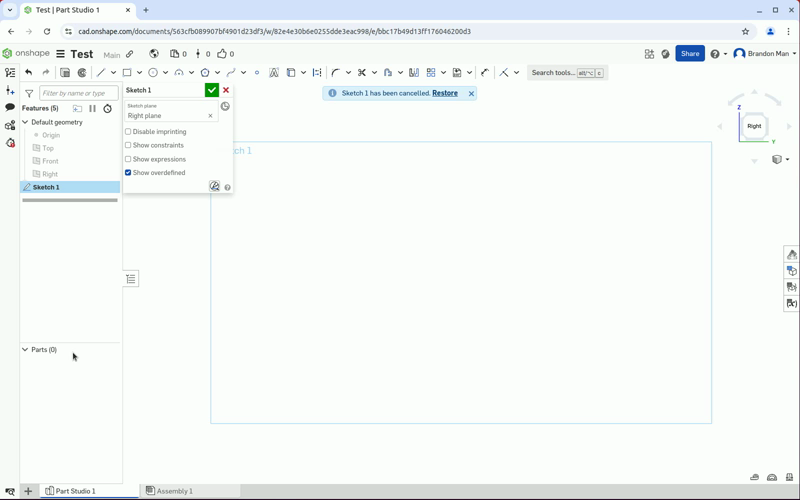
key(l)
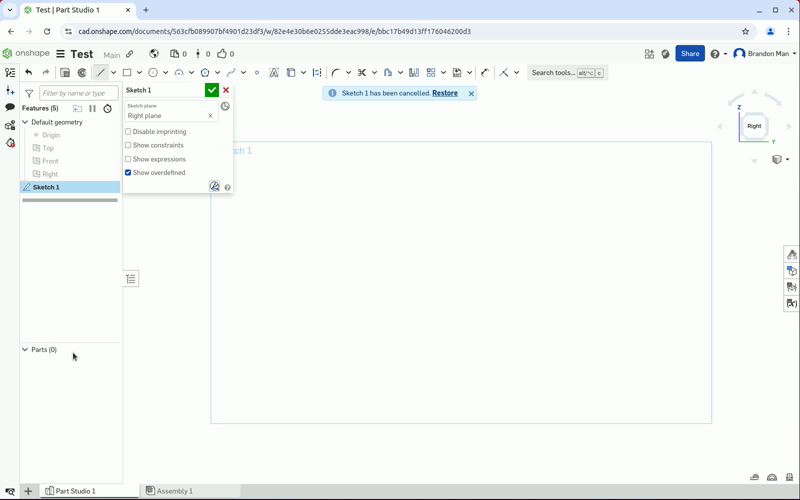
key_down(shift)
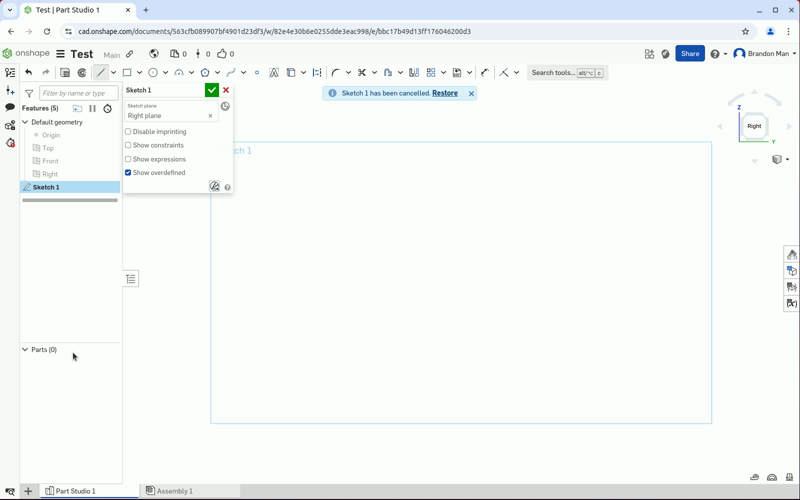
mouse_move(348, 282)
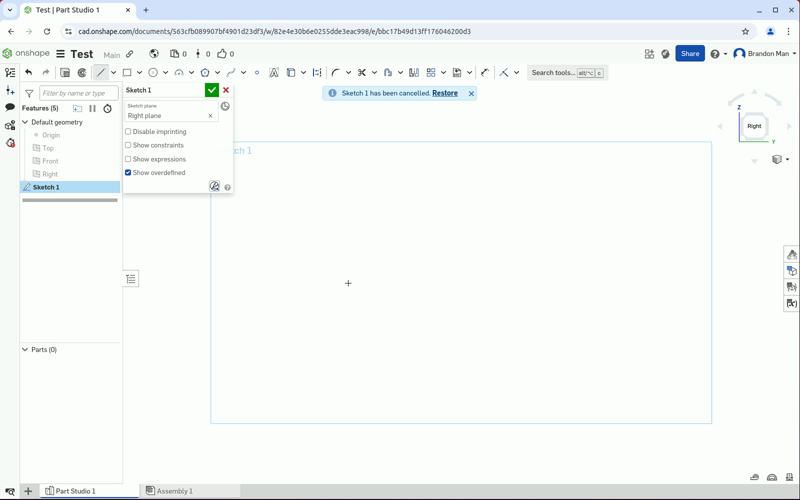
click(348, 282)
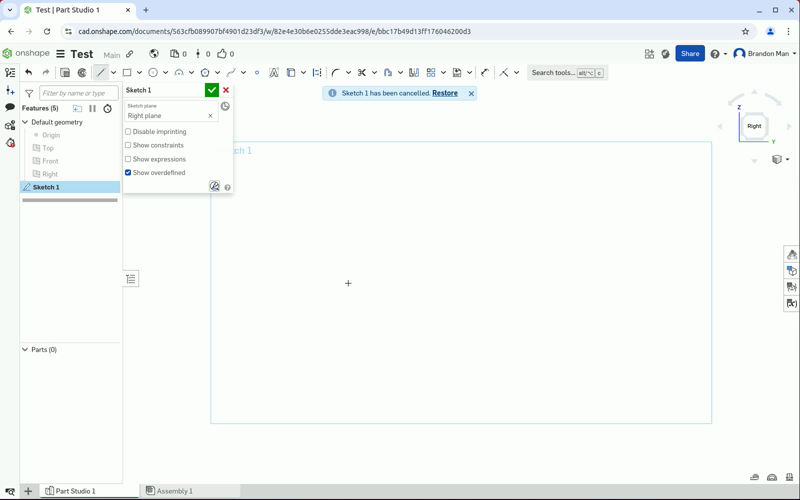
key_up(shift)
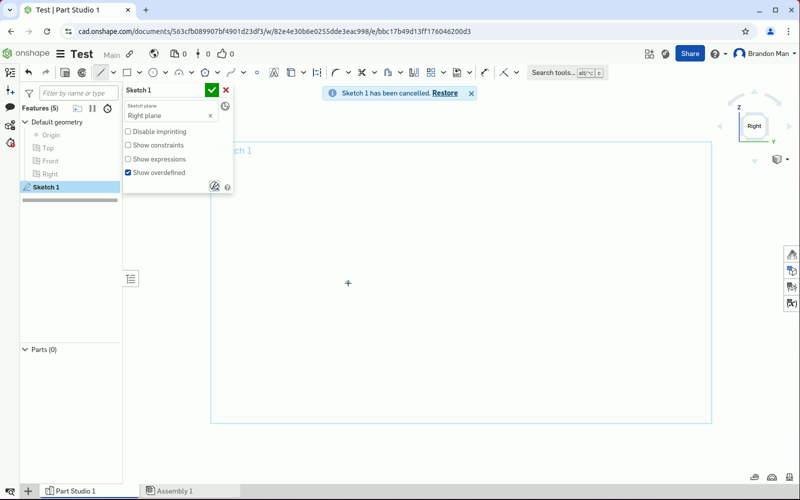
key_down(shift)
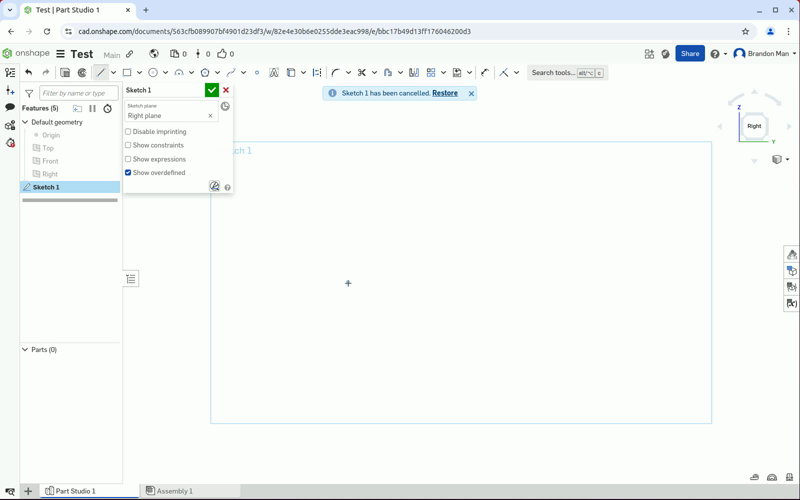
mouse_move(428, 282)
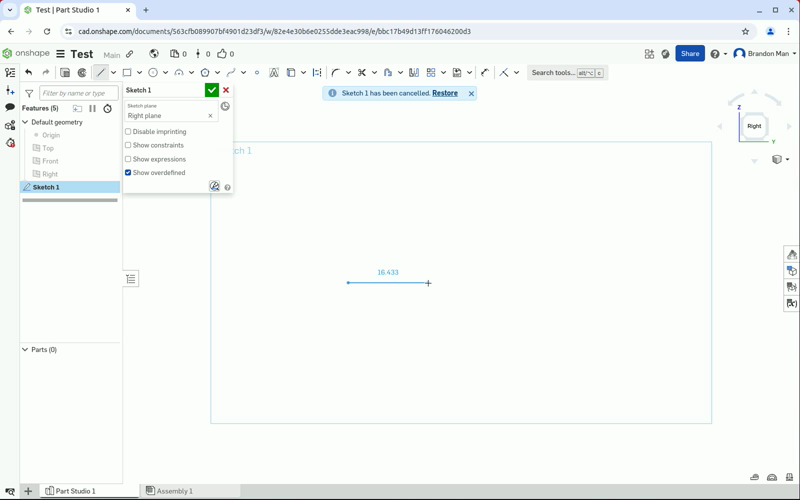
click(428, 282)
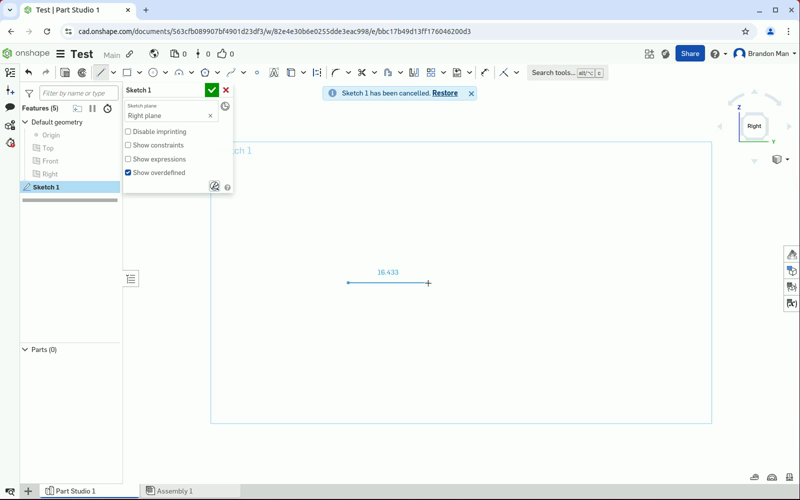
key_up(shift)
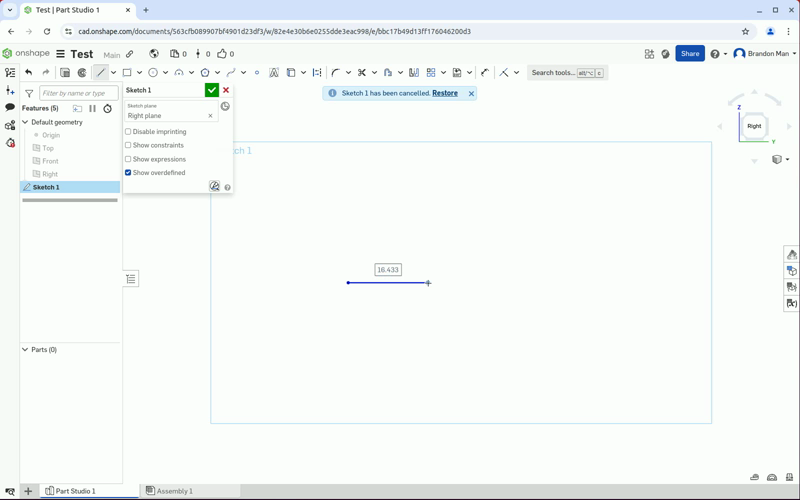
key(esc)
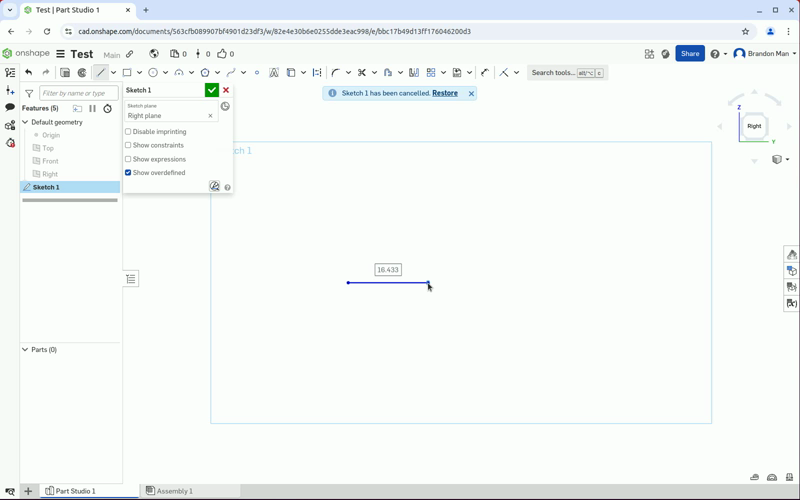
key(a)
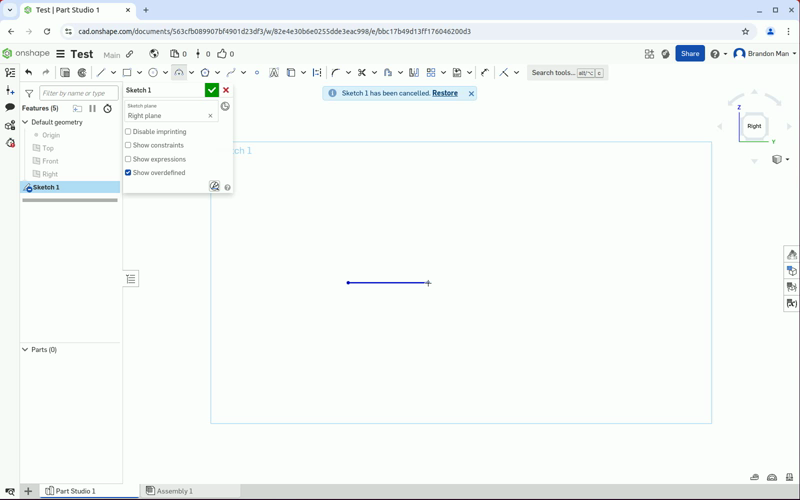
mouse_move(428, 282)
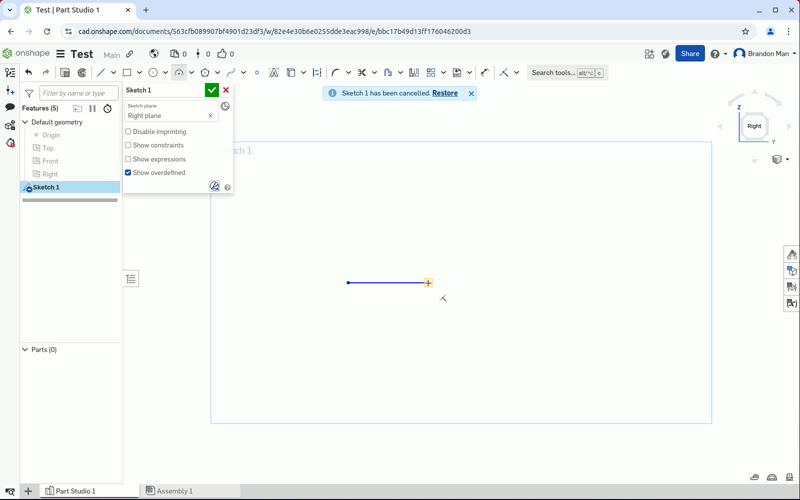
click(428, 282)
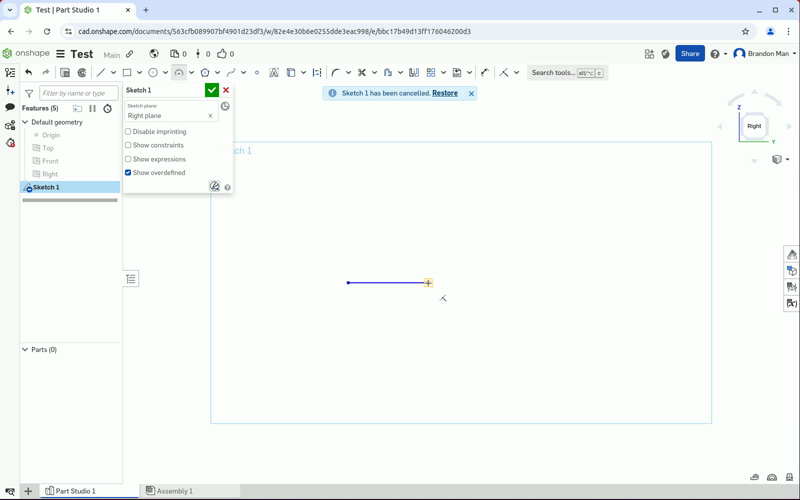
key_down(shift)
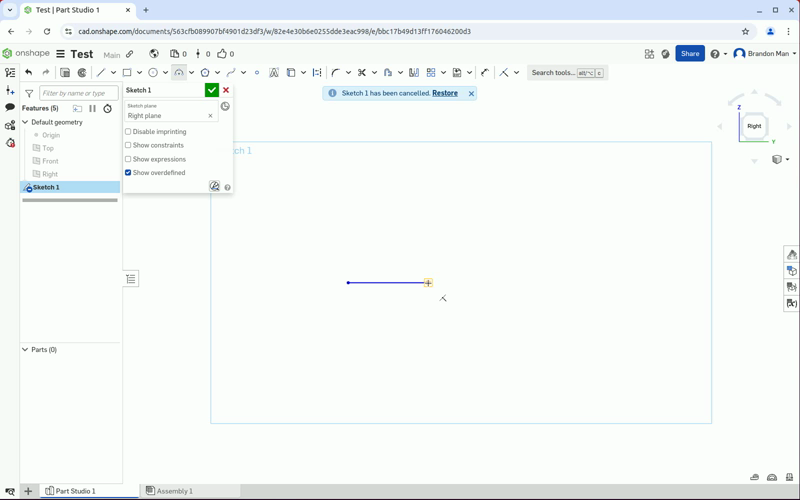
mouse_move(492, 282)
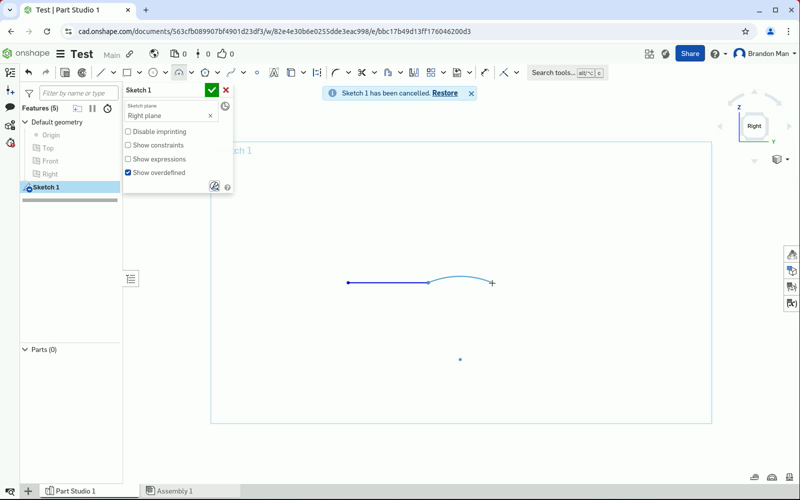
click(492, 282)
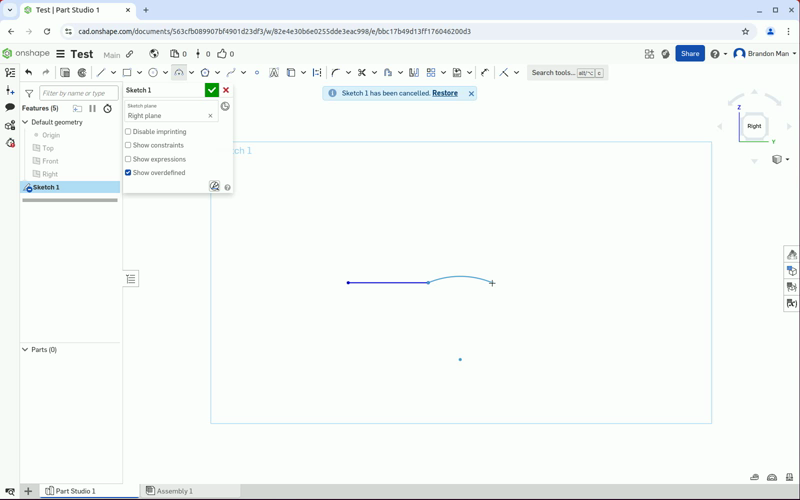
mouse_move(460, 251)
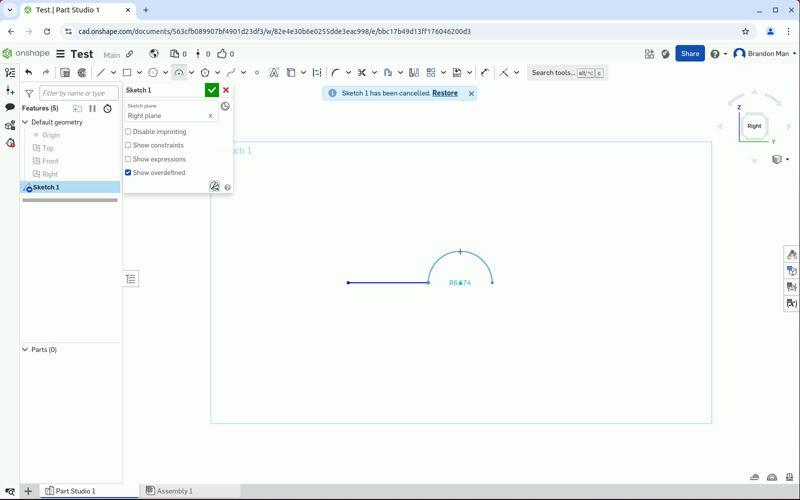
click(460, 251)
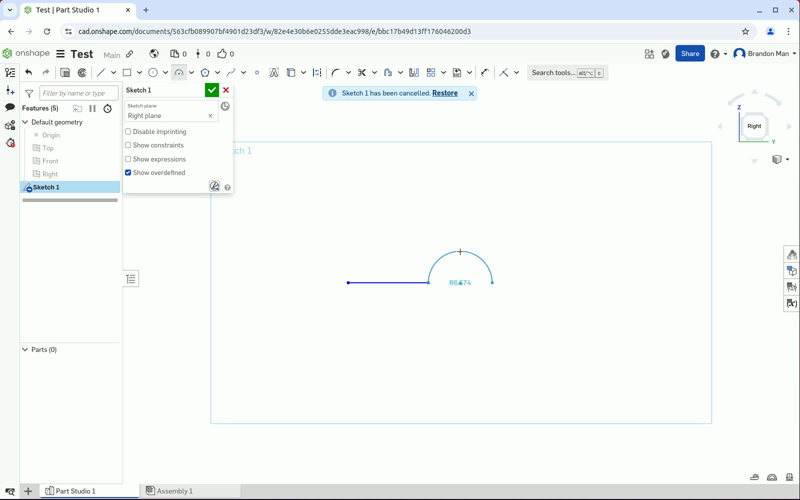
key_up(shift)
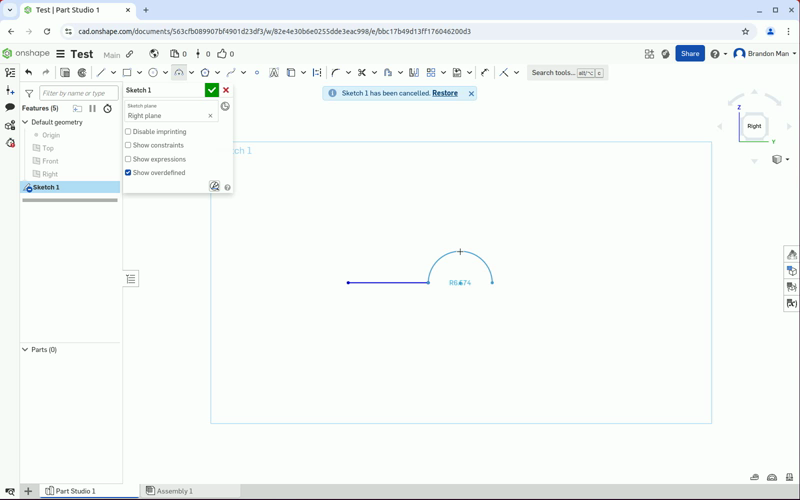
key(esc)
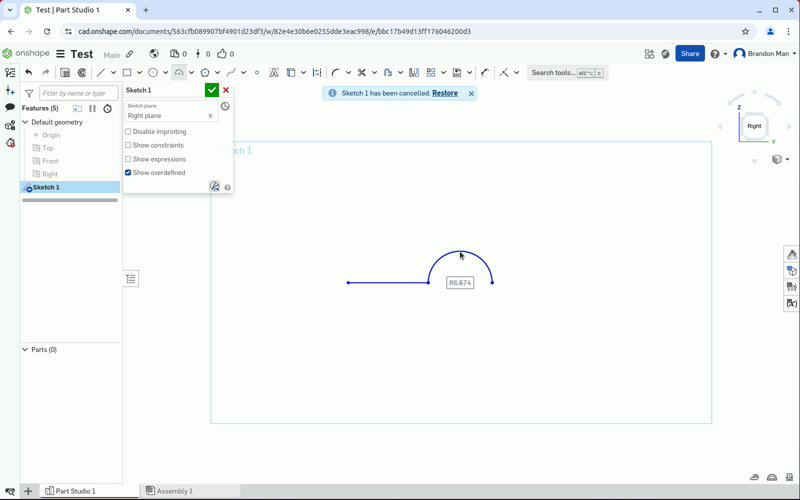
key(l)
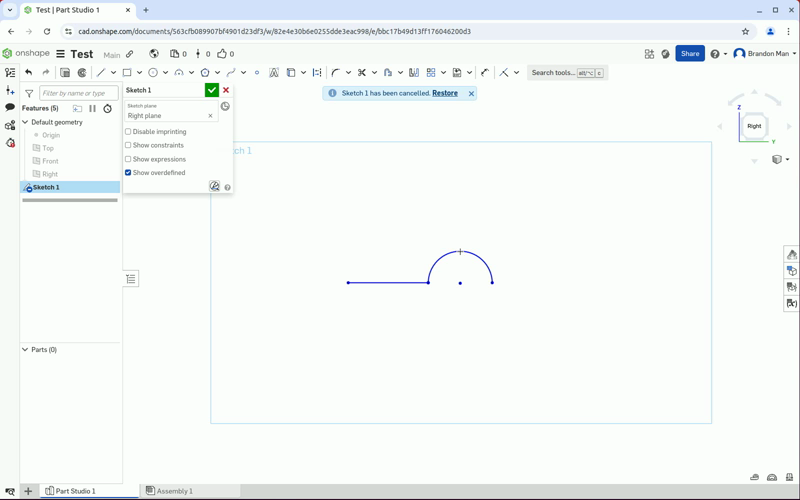
mouse_move(492, 282)
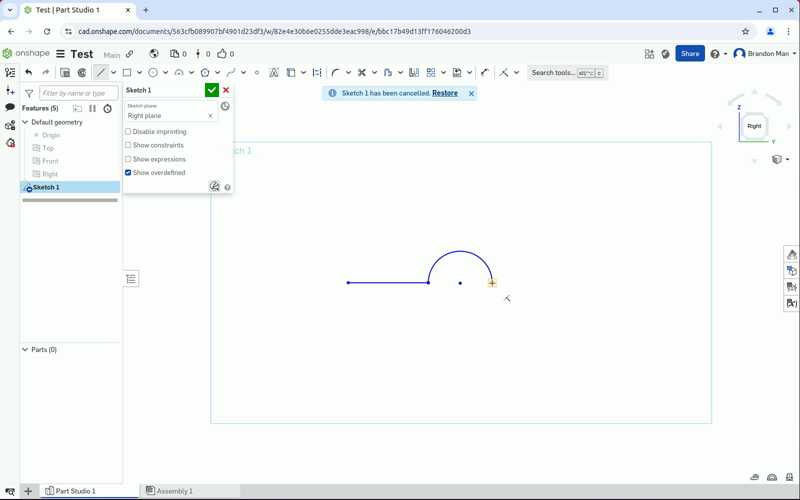
click(492, 282)
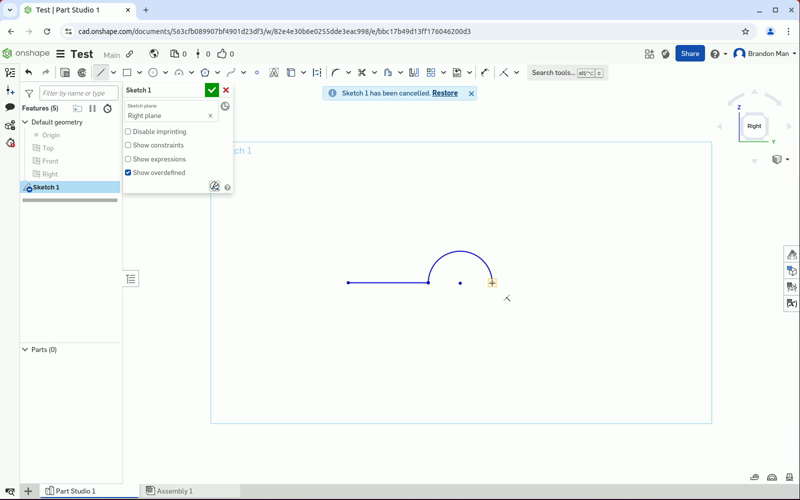
key_down(shift)
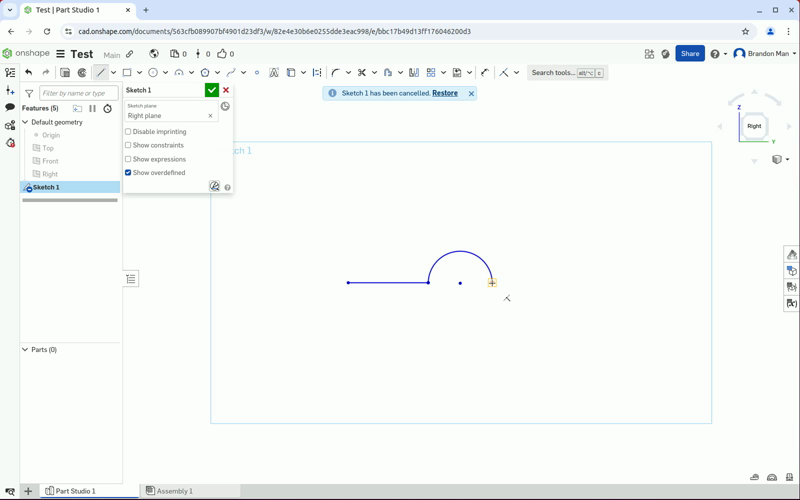
mouse_move(572, 282)
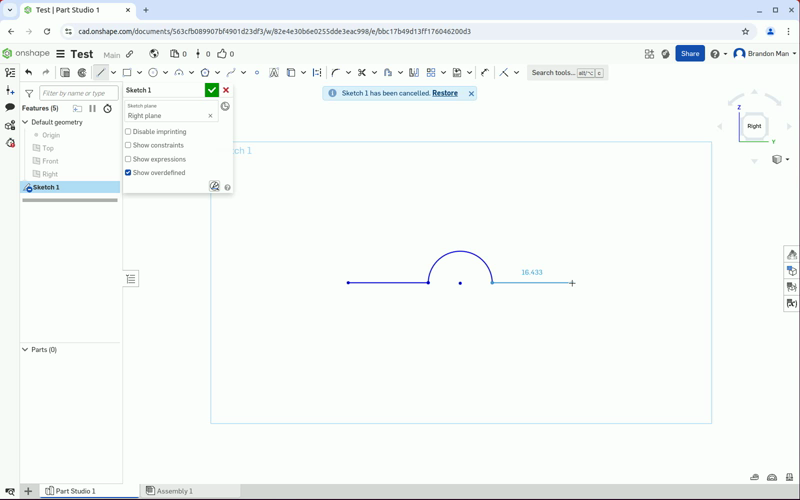
click(572, 282)
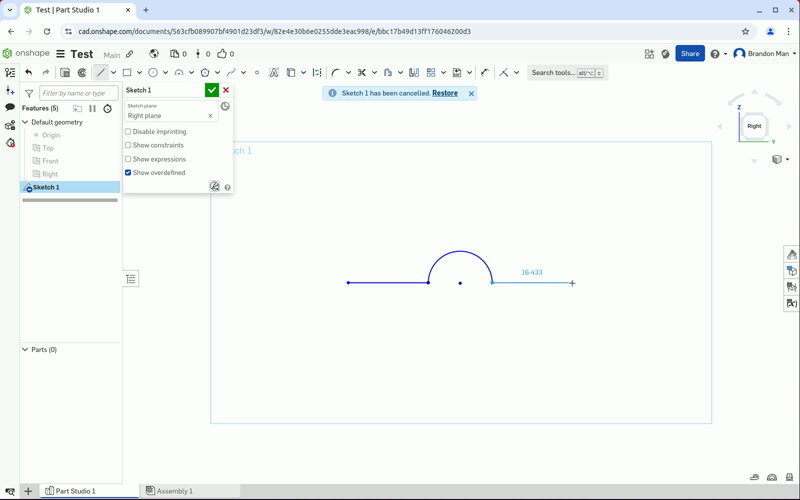
key_up(shift)
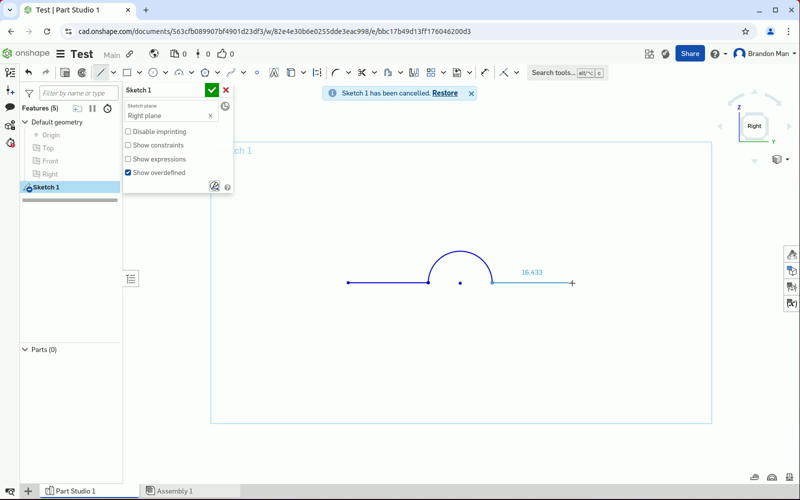
key_down(shift)
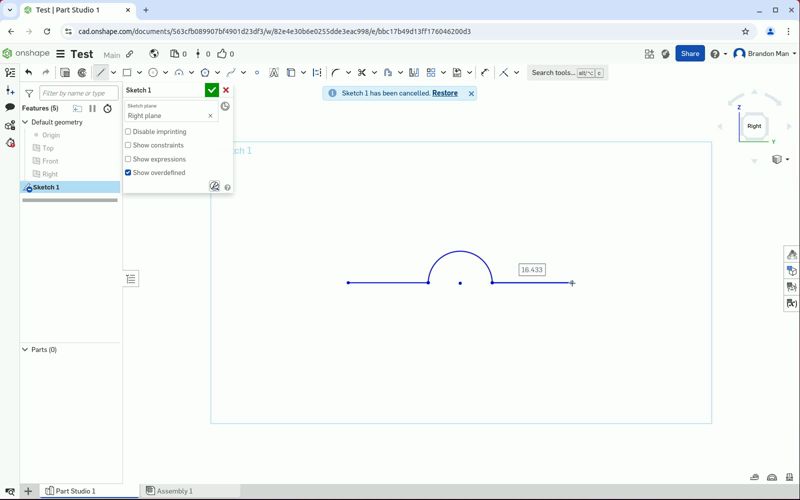
mouse_move(589, 282)
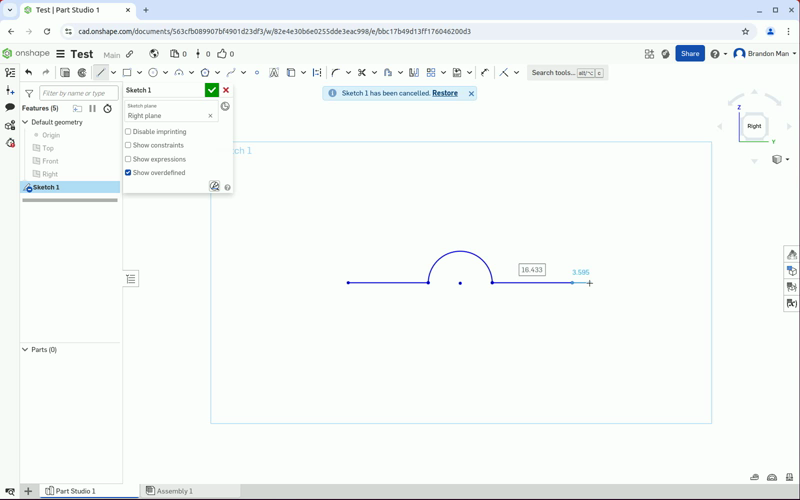
mouse_move(572, 271)
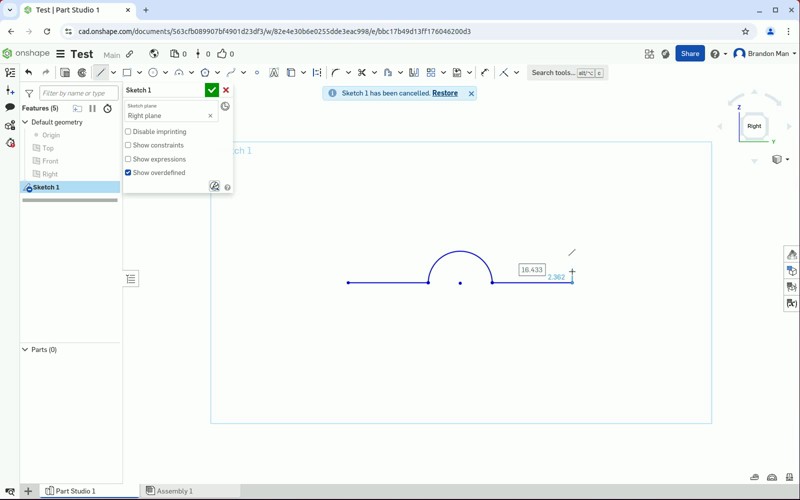
click(572, 271)
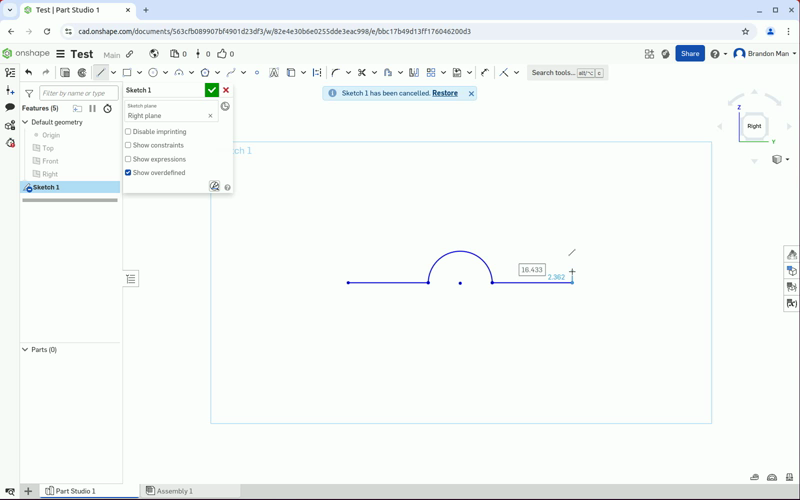
key_up(shift)
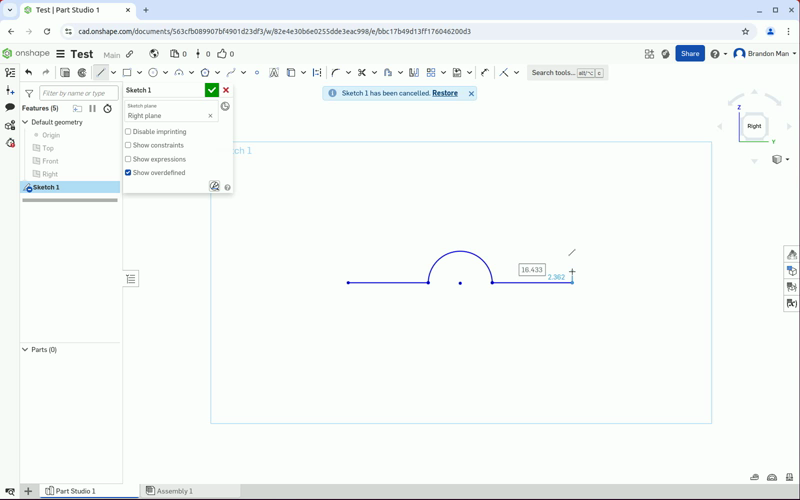
key_down(shift)
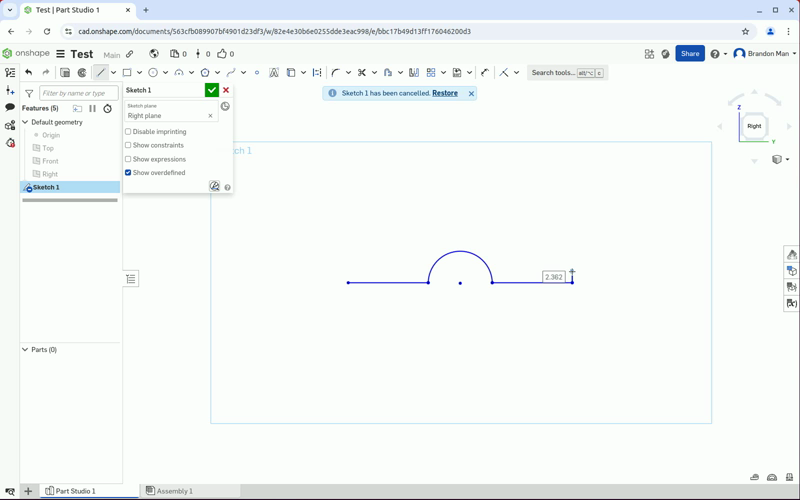
mouse_move(589, 271)
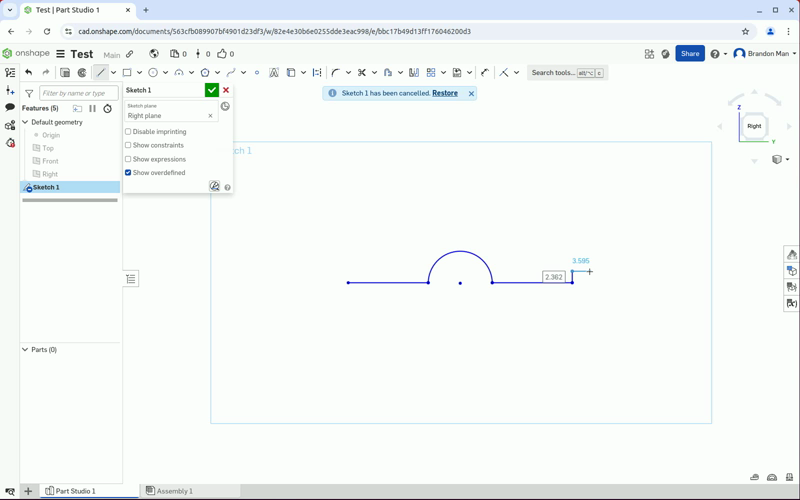
mouse_move(513, 271)
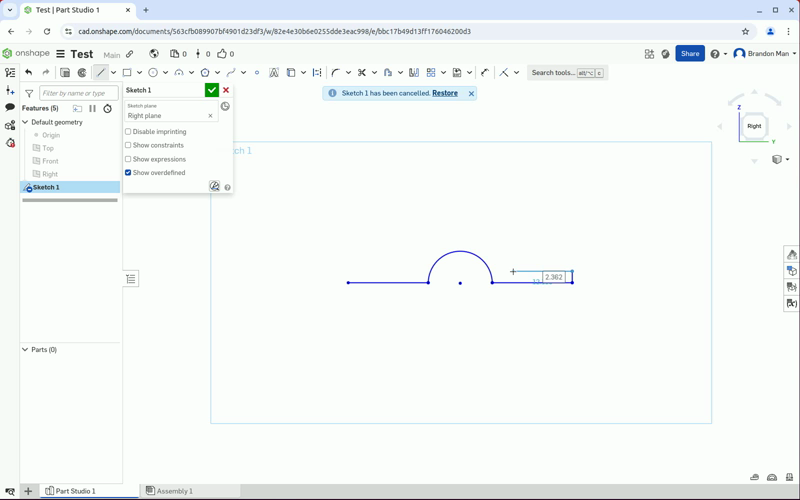
click(513, 271)
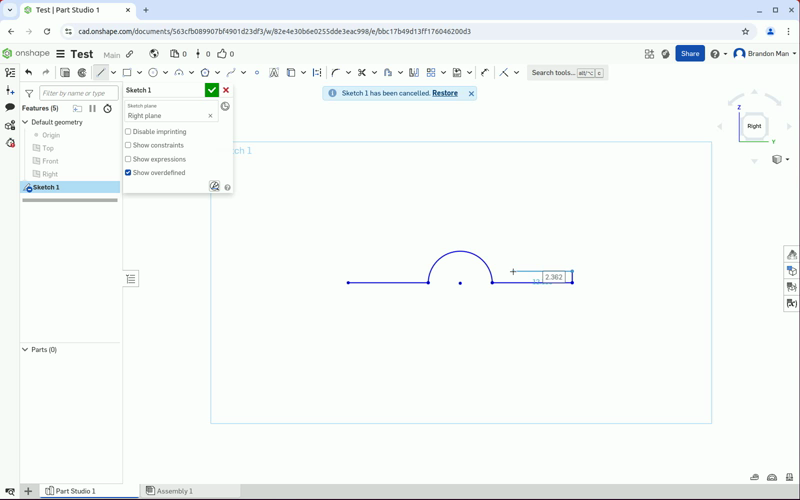
key_up(shift)
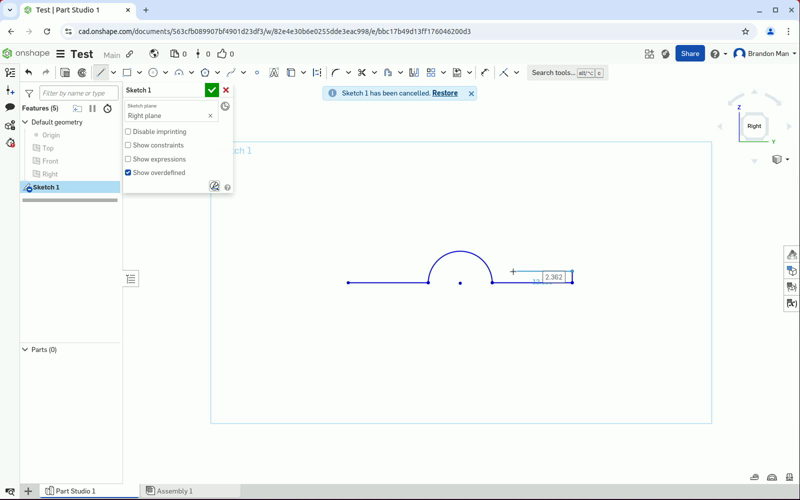
key(esc)
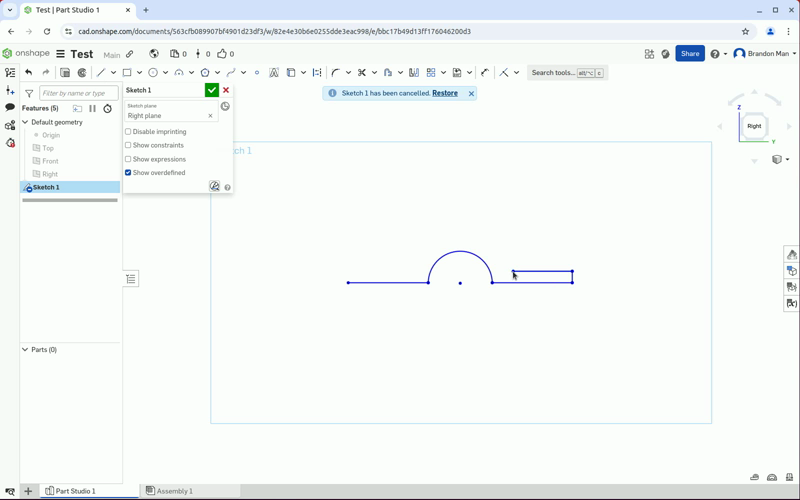
key(a)
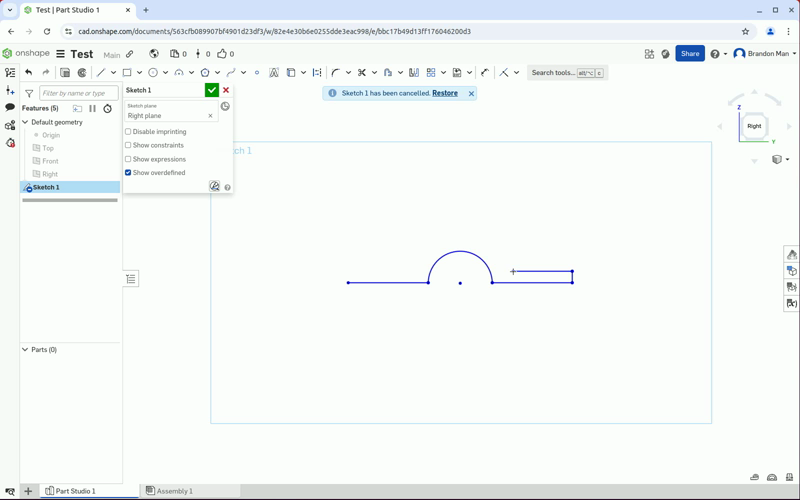
mouse_move(513, 271)
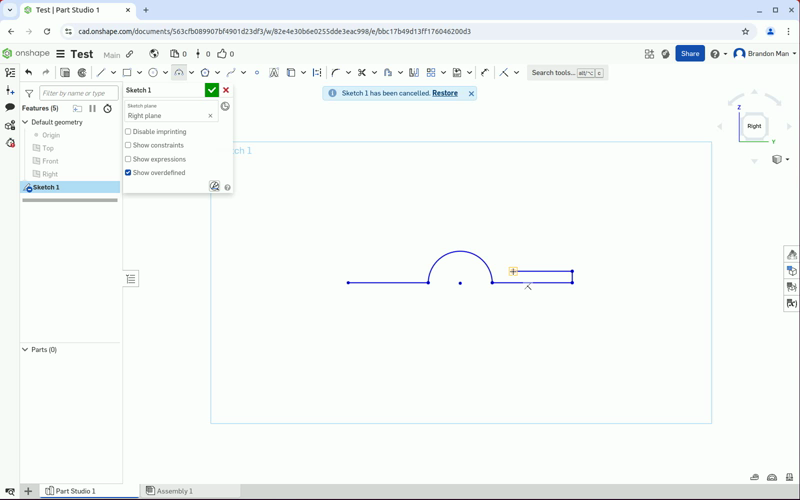
click(513, 271)
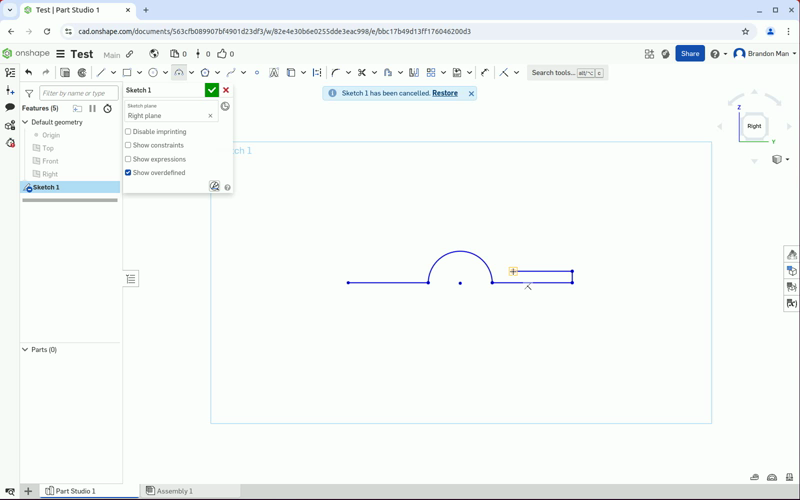
key_down(shift)
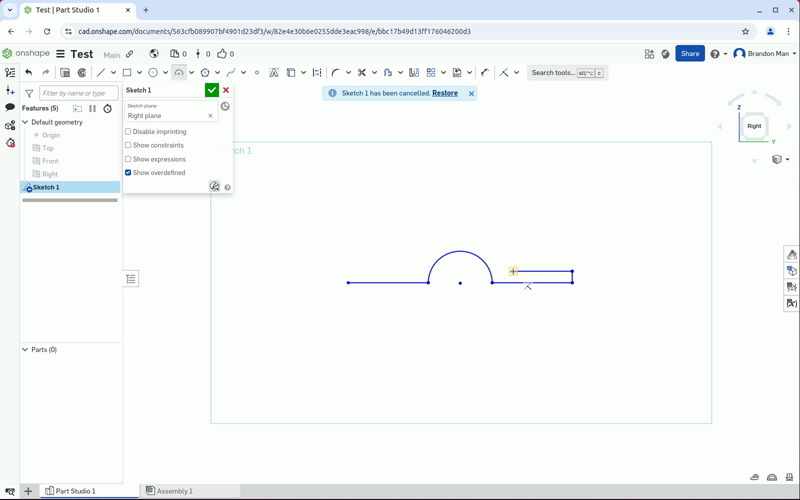
mouse_move(407, 271)
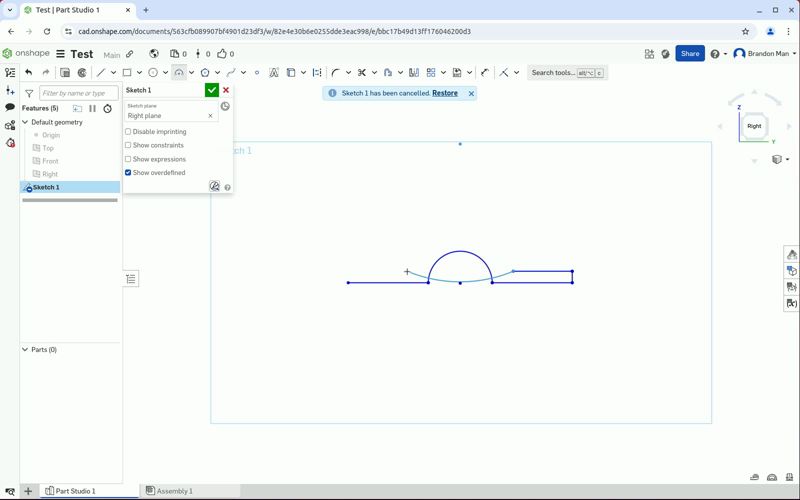
click(407, 271)
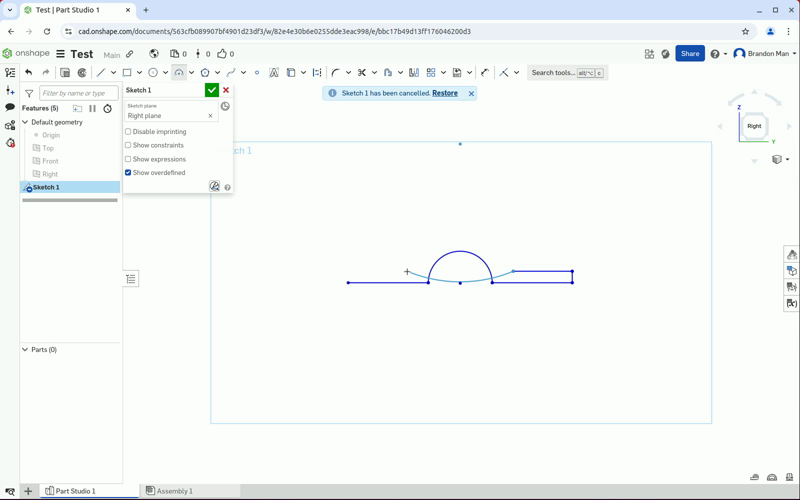
mouse_move(460, 228)
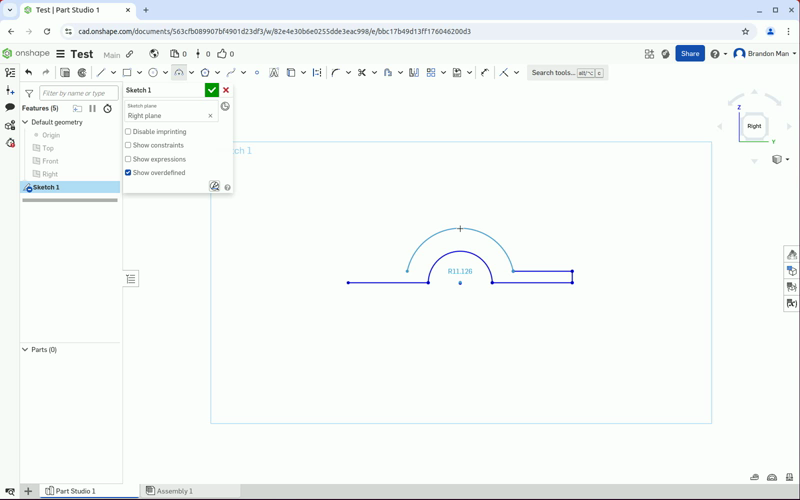
click(460, 228)
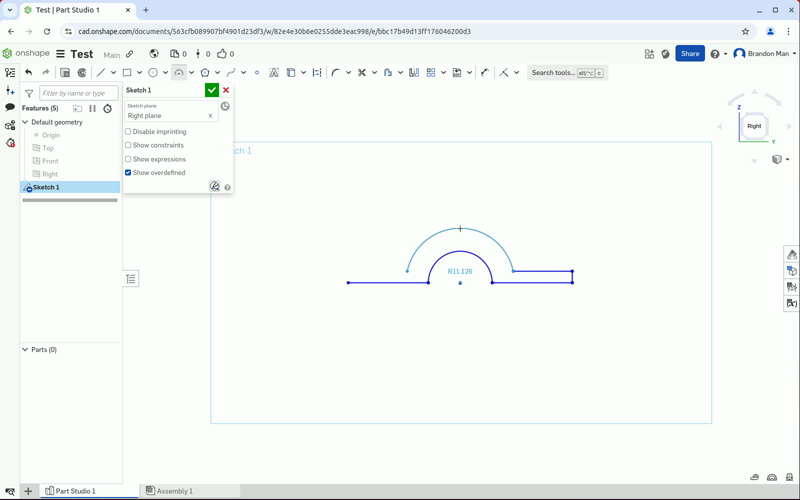
key_up(shift)
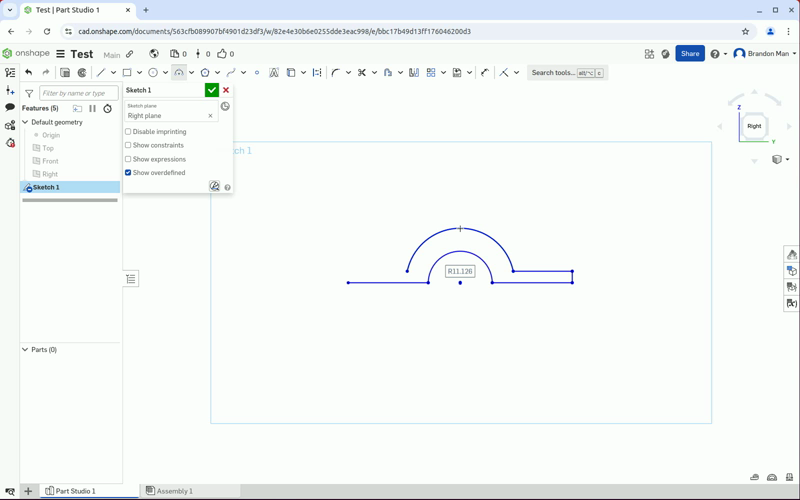
key(esc)
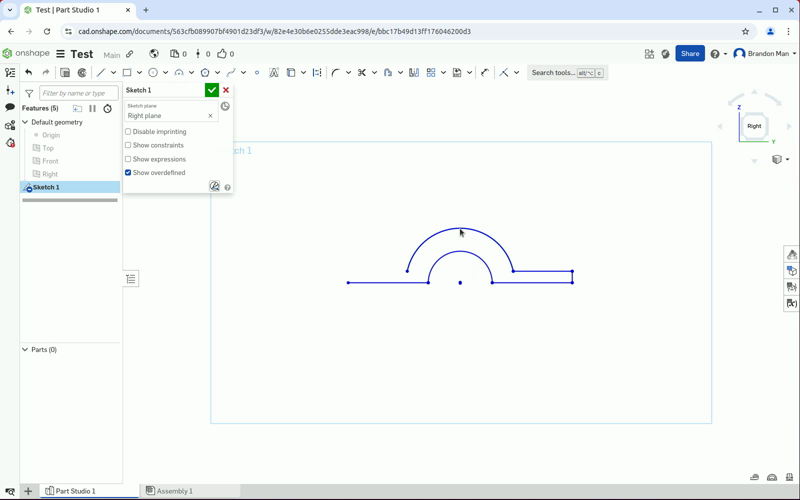
key(l)
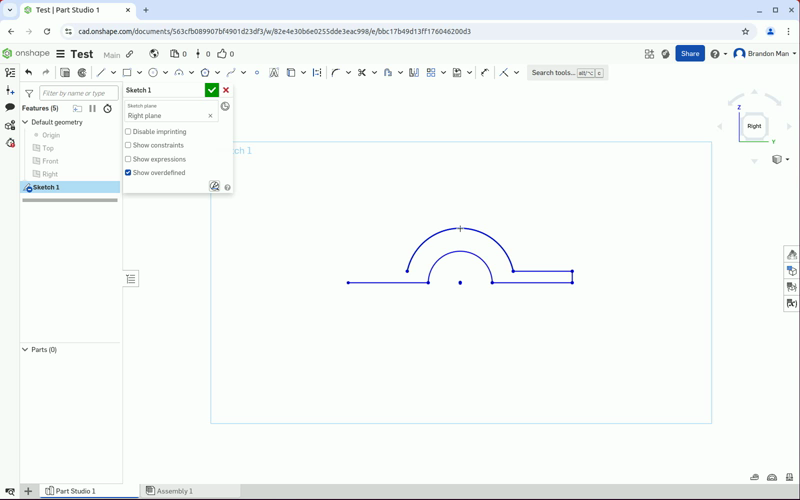
mouse_move(407, 271)
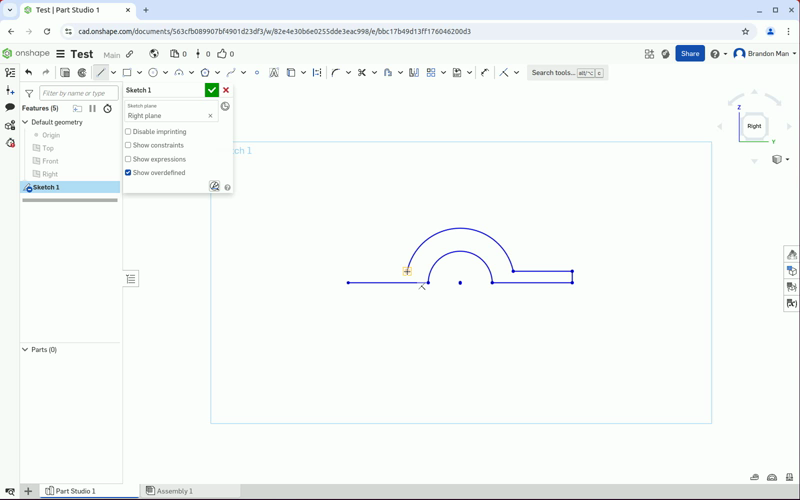
click(407, 271)
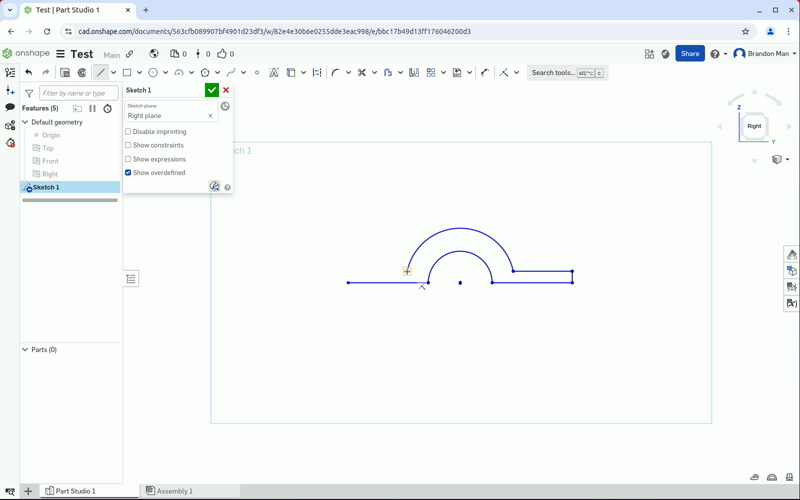
key_down(shift)
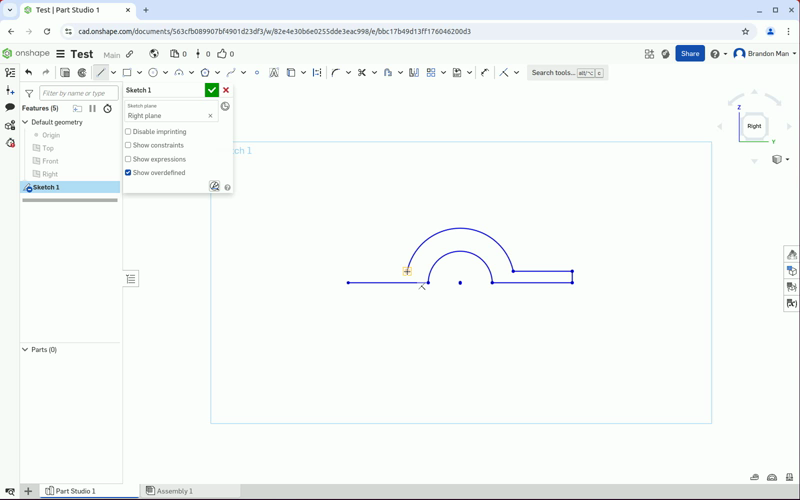
mouse_move(437, 271)
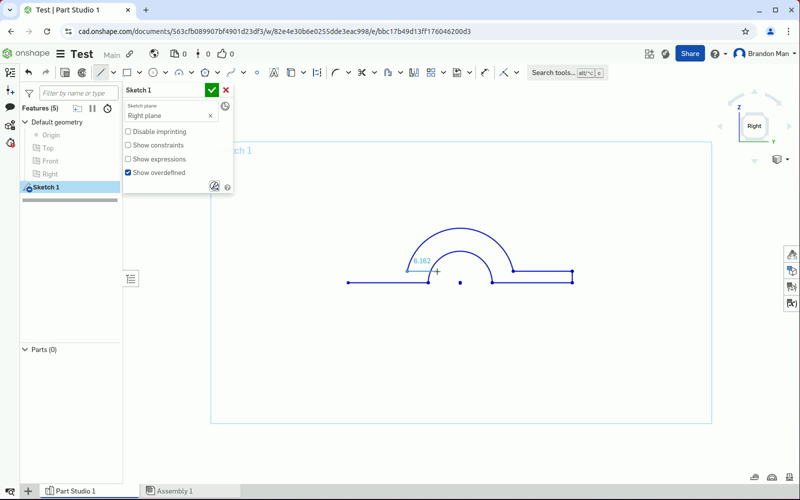
mouse_move(348, 271)
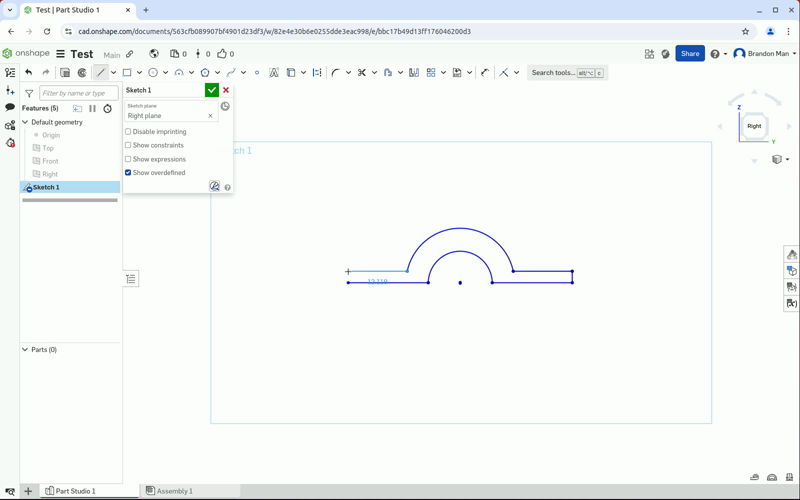
click(348, 271)
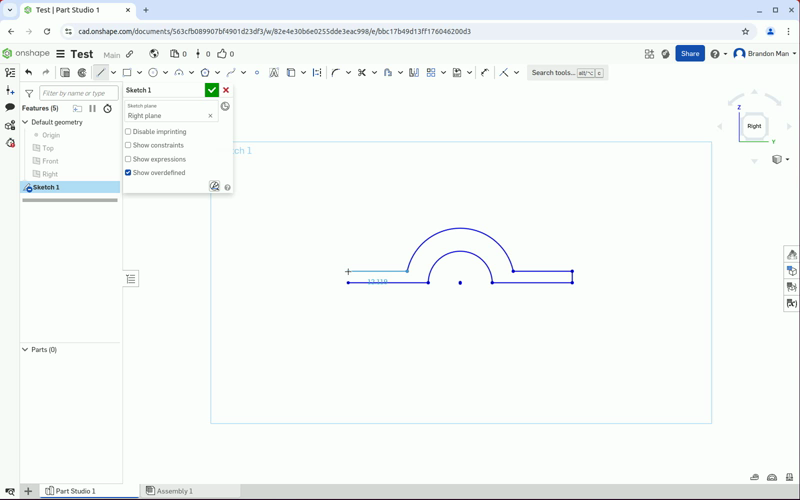
key_up(shift)
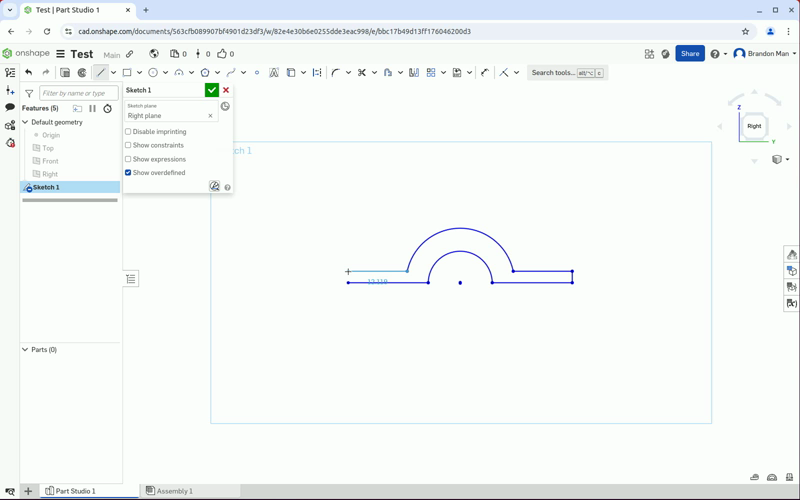
mouse_move(378, 271)
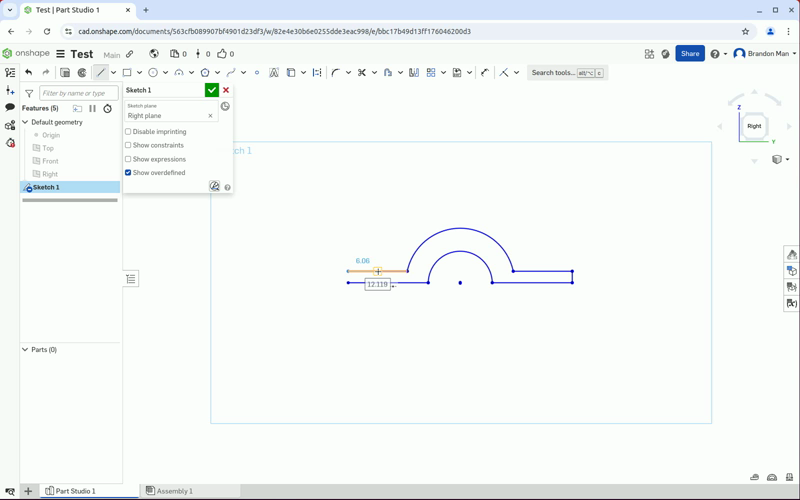
key_down(shift)
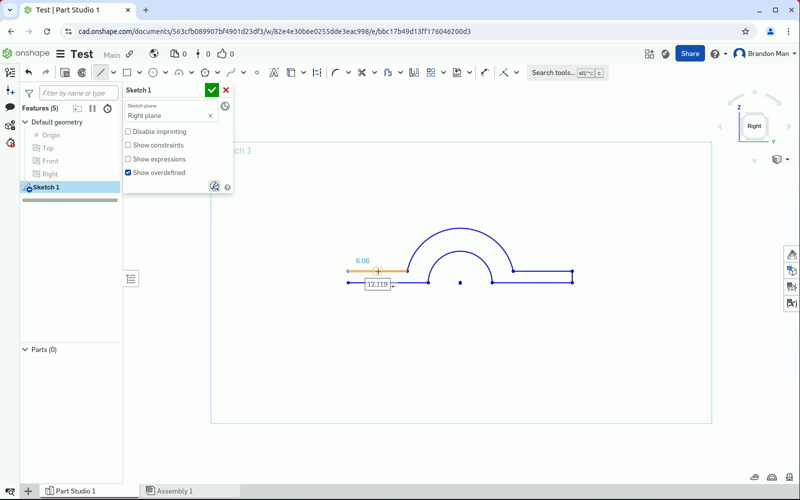
mouse_move(348, 282)
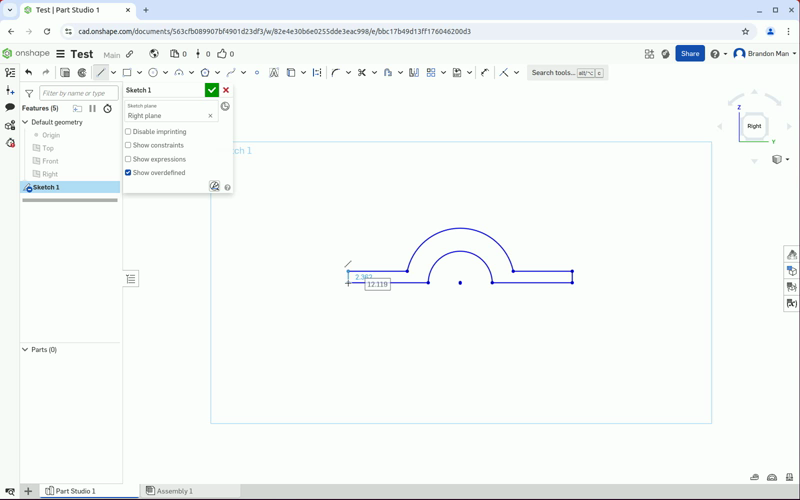
key_up(shift)
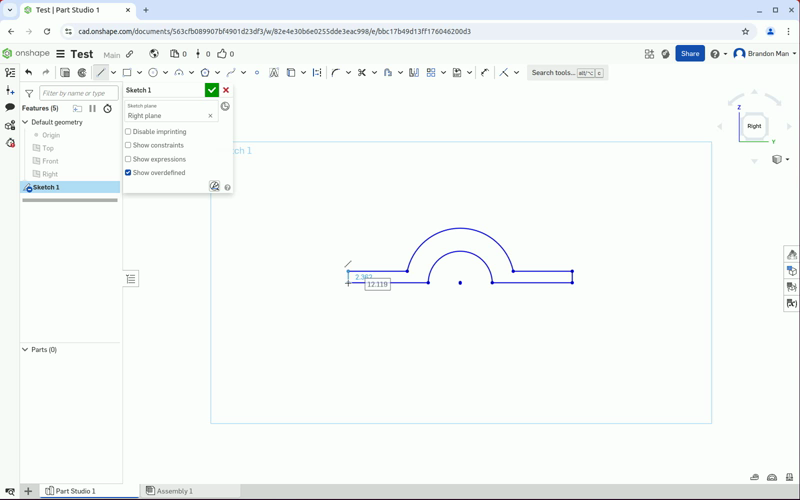
click(348, 282)
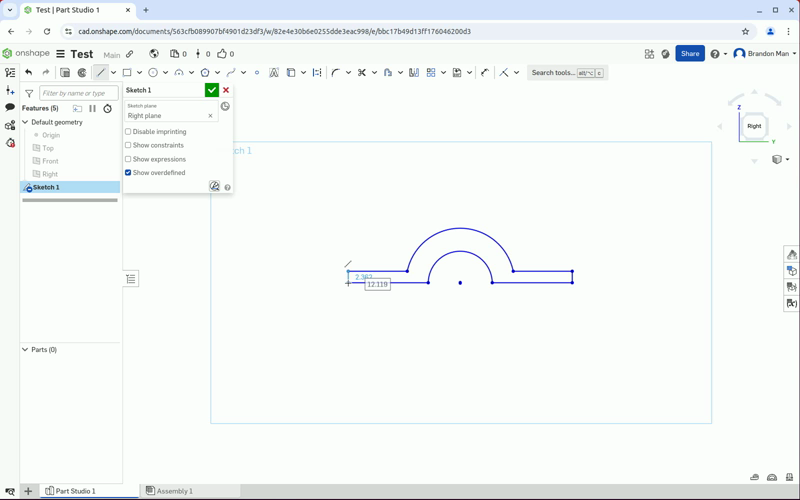
key(esc)
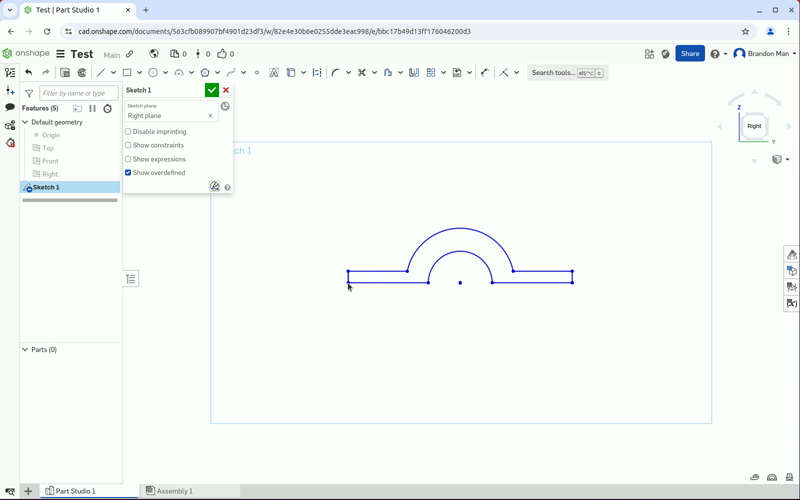
mouse_move(483, 264)
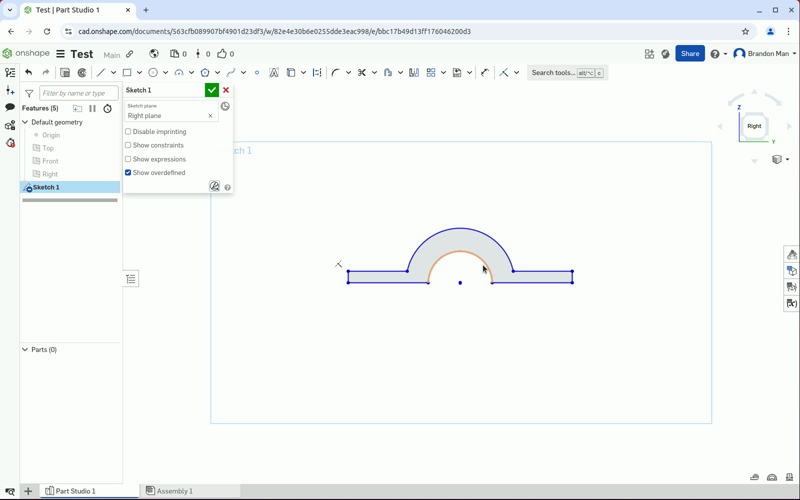
scroll(6)
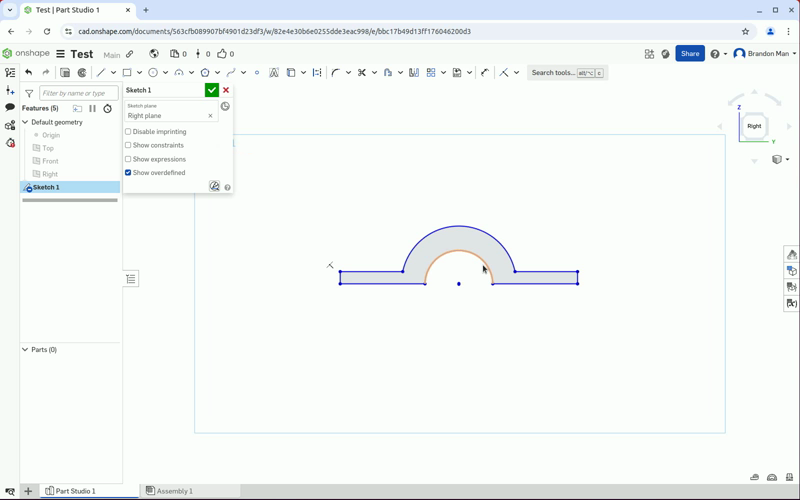
scroll(6)
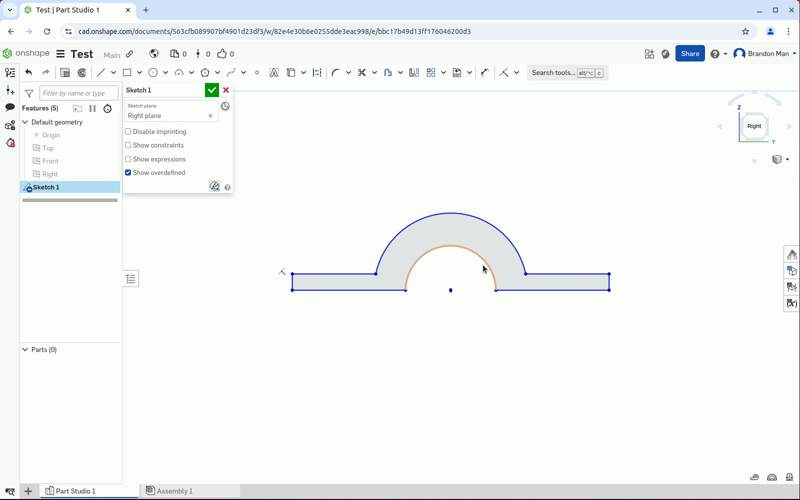
scroll(6)
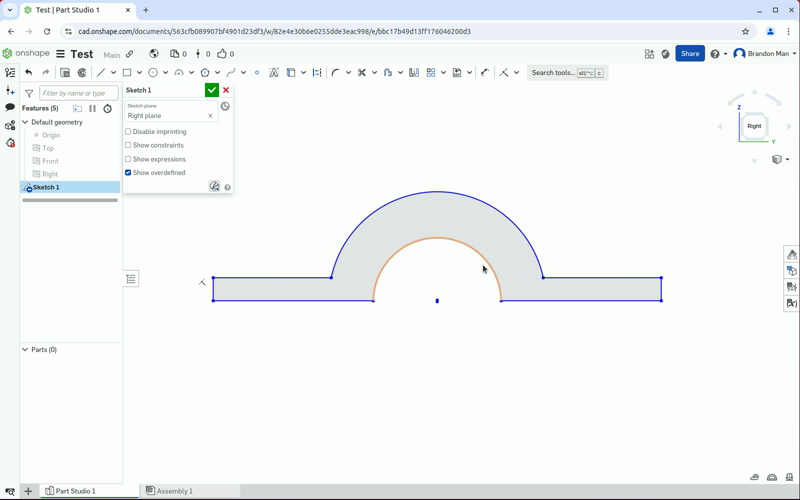
scroll(6)
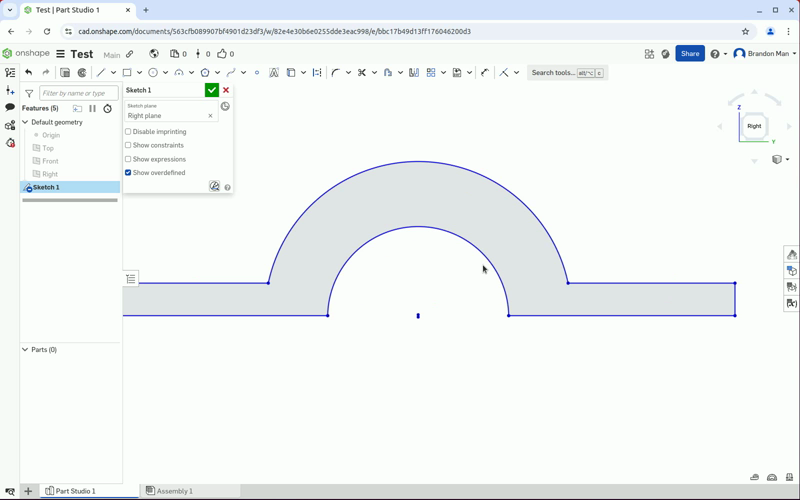
scroll(6)
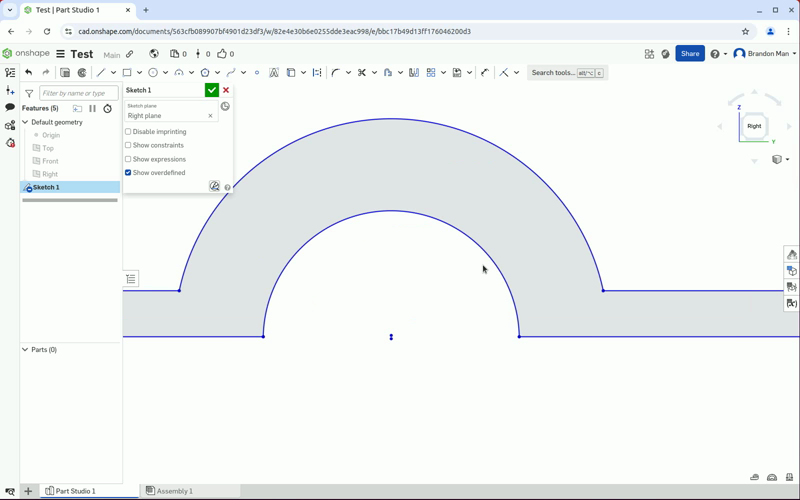
scroll(6)
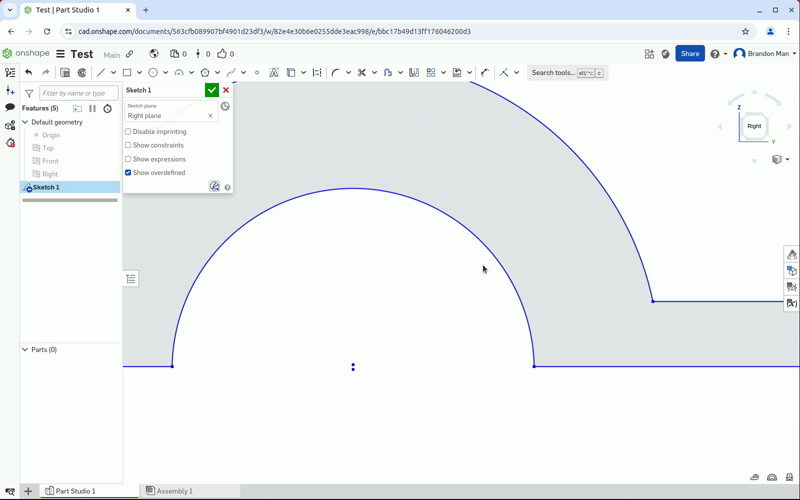
scroll(6)
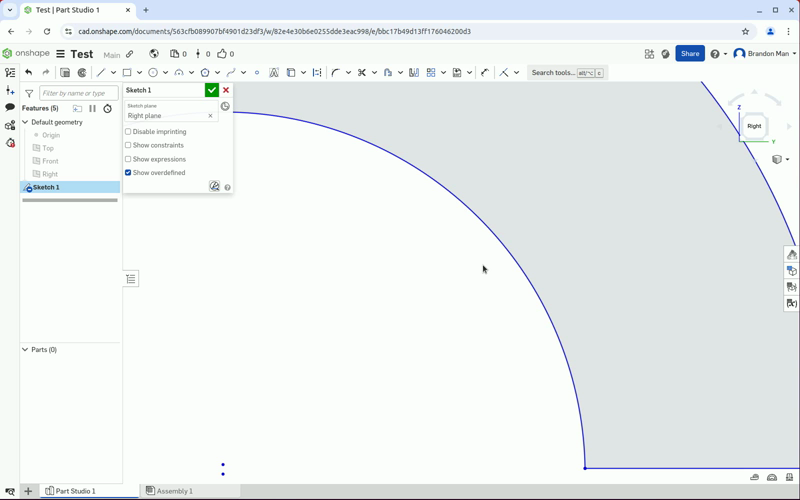
click(483, 264)
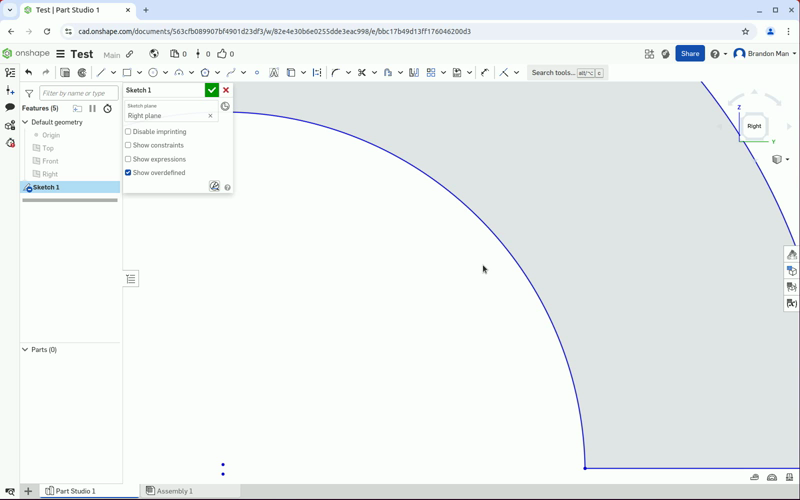
scroll(-6)
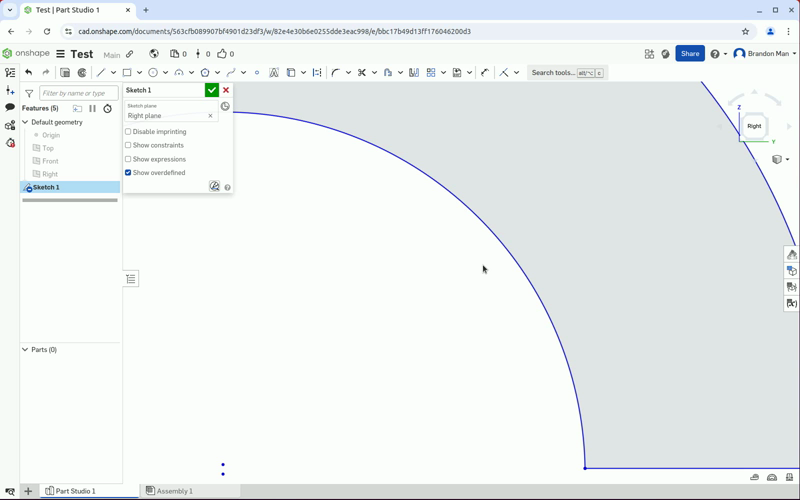
scroll(-6)
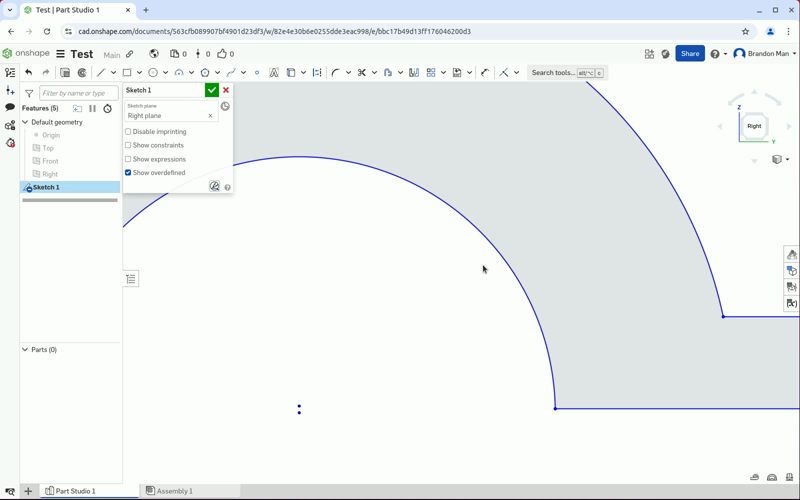
scroll(-6)
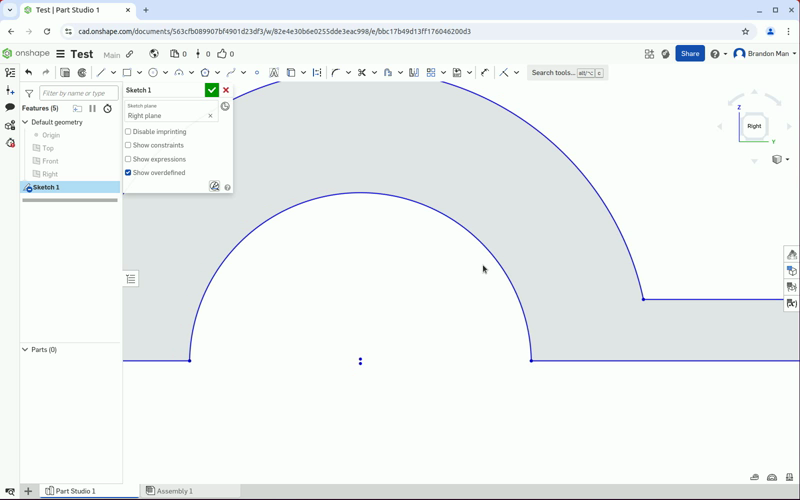
scroll(-6)
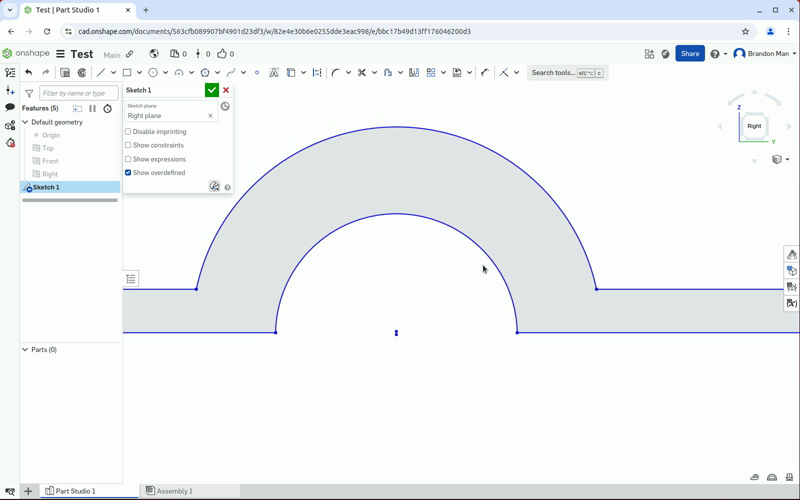
scroll(-6)
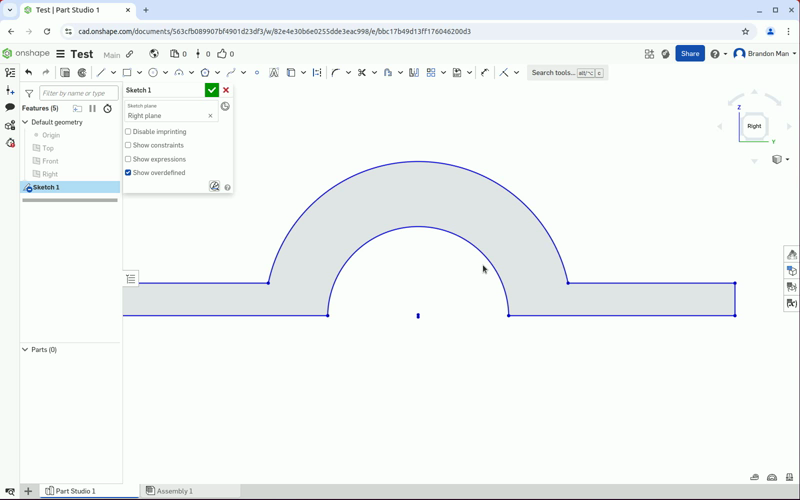
scroll(-6)
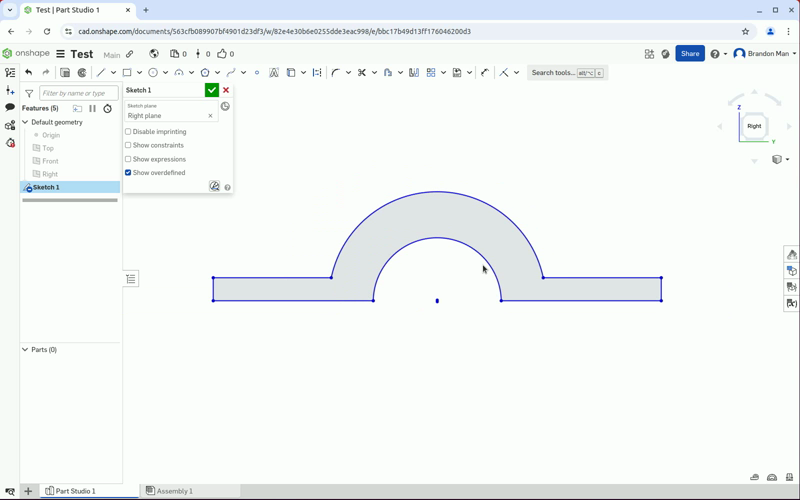
scroll(-6)
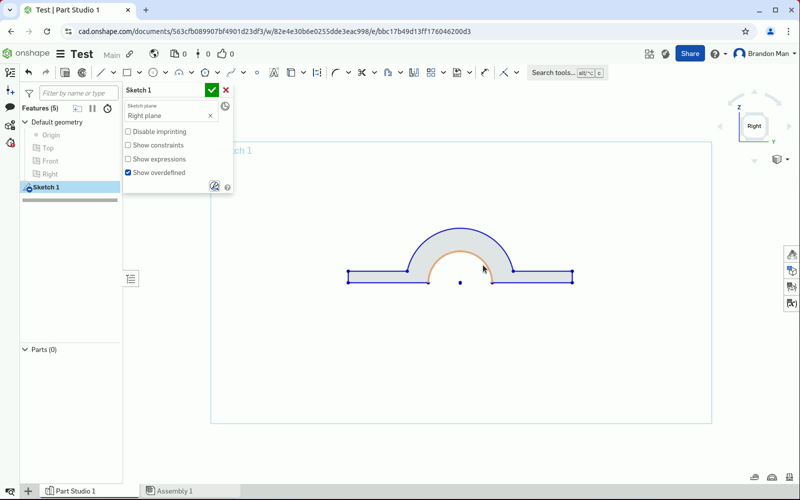
mouse_move(73, 352)
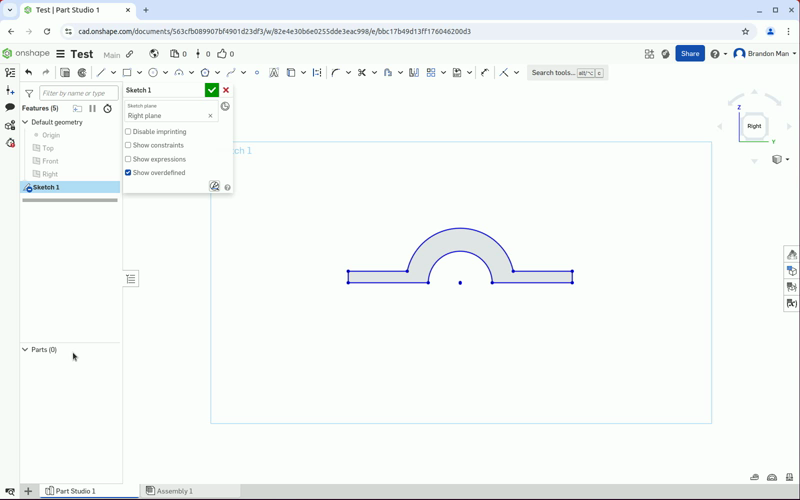
key(shift+y)
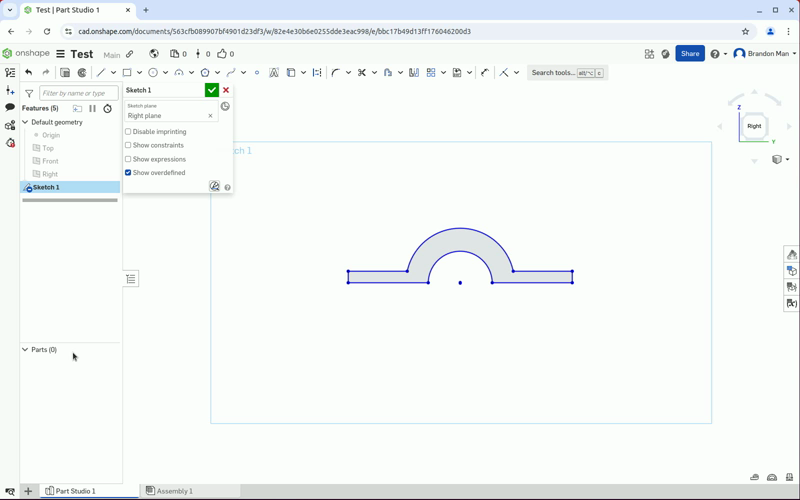
key(shift+e)
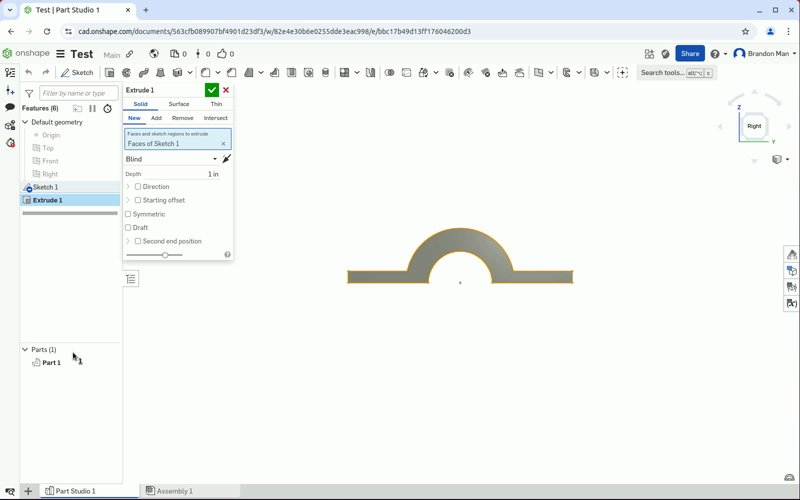
mouse_move(143, 106)
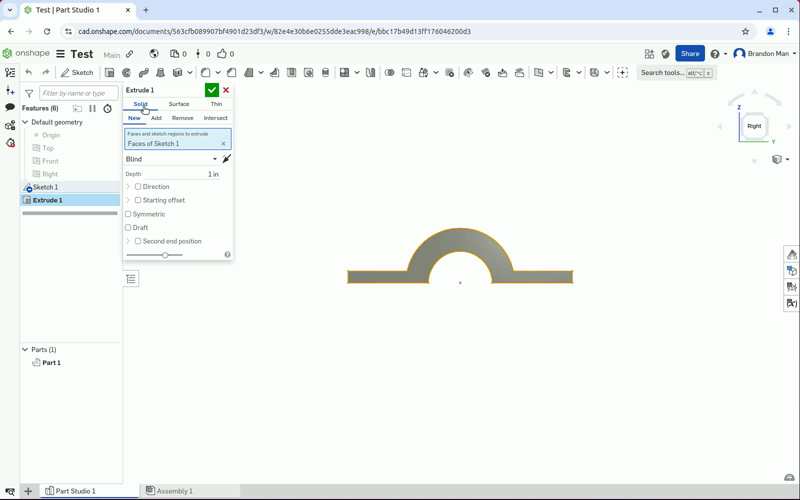
click(143, 106)
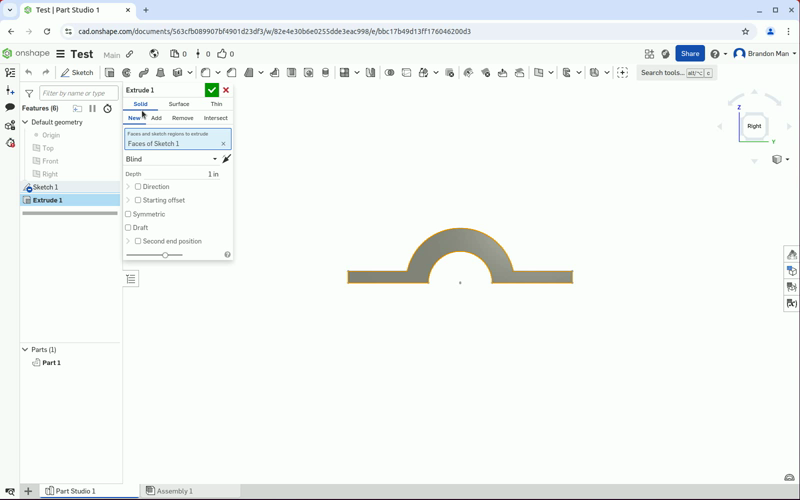
mouse_move(137, 120)
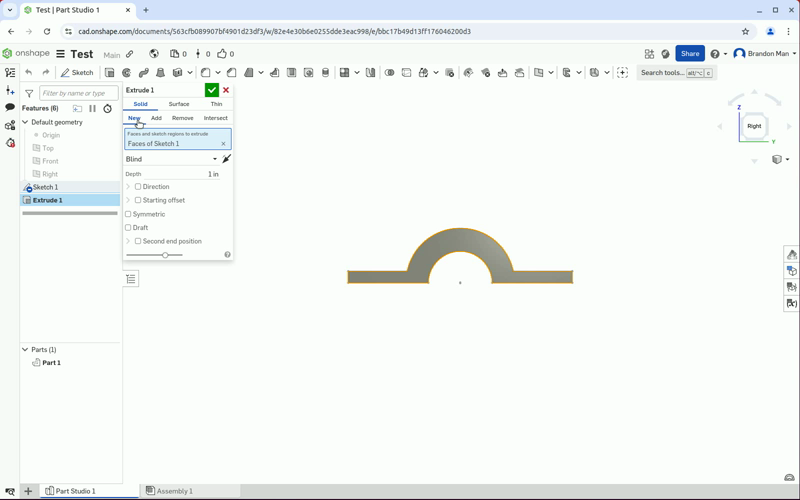
click(137, 120)
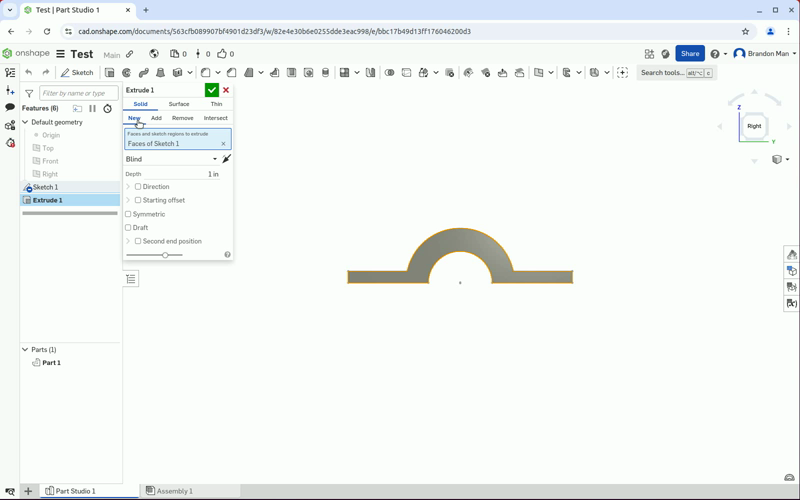
key(tab, 4)
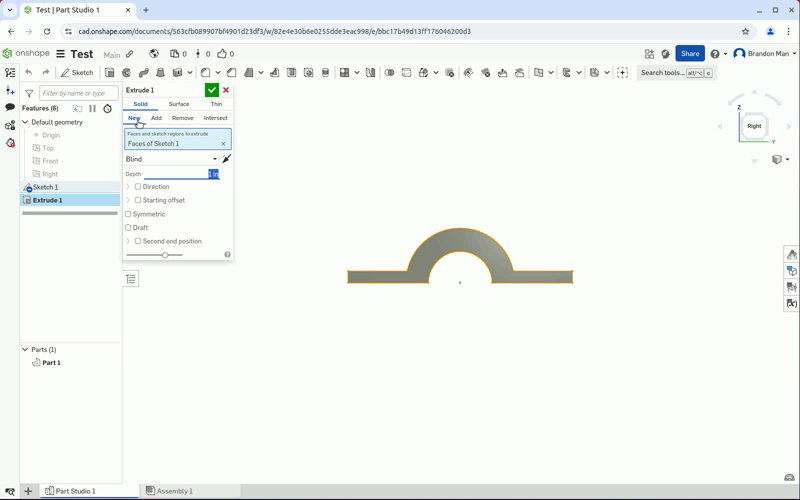
text(4.574)
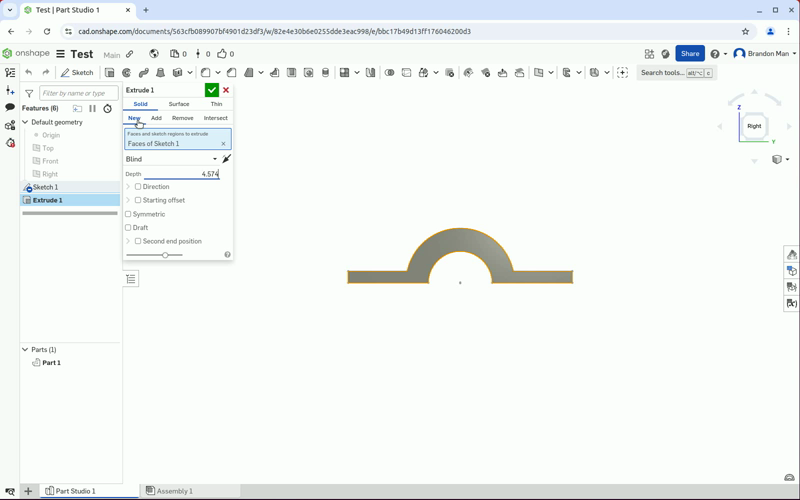
key(enter)
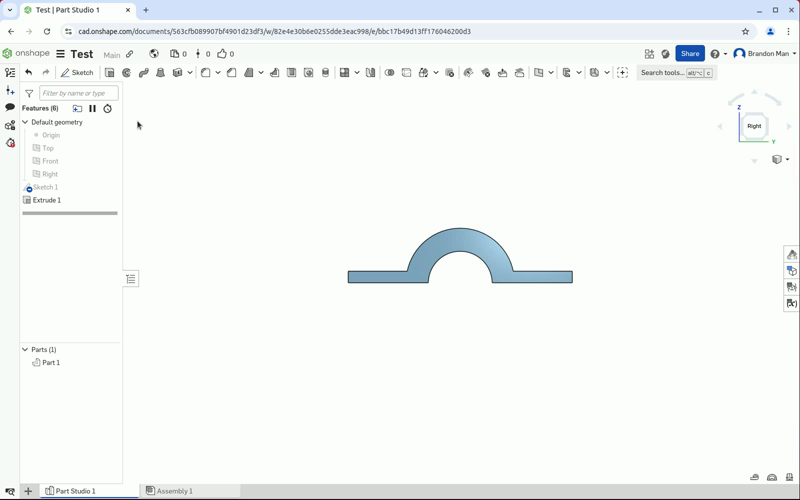
key(shift+h)
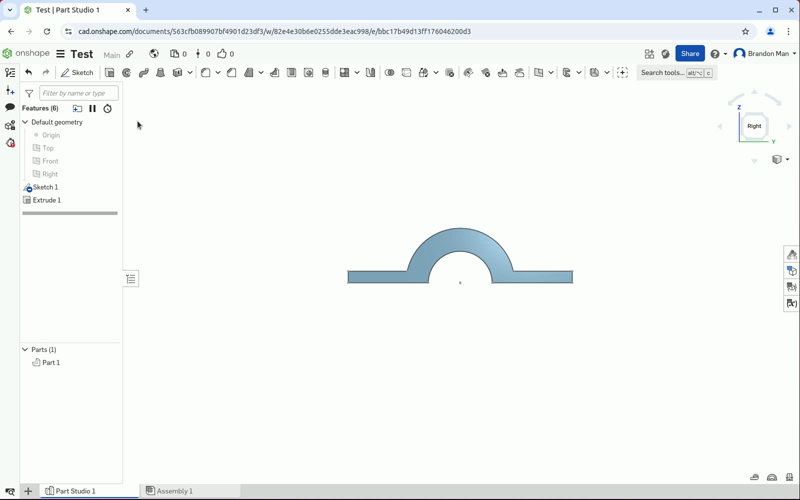
key(shift+h)
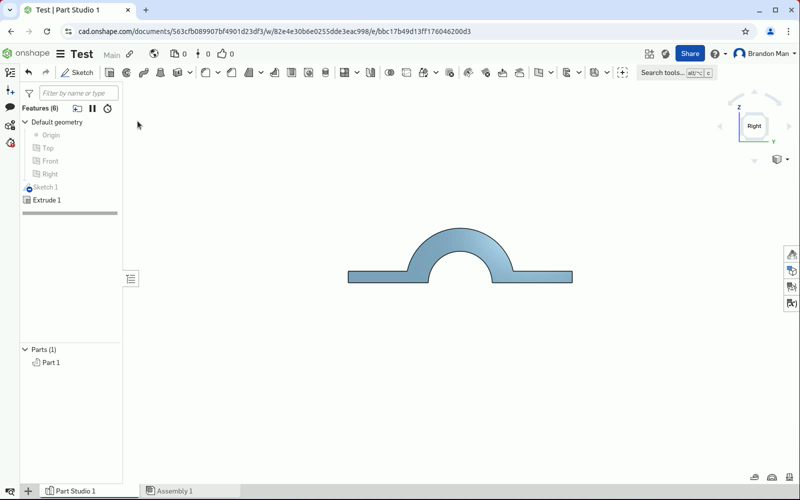
mouse_move(73, 189)
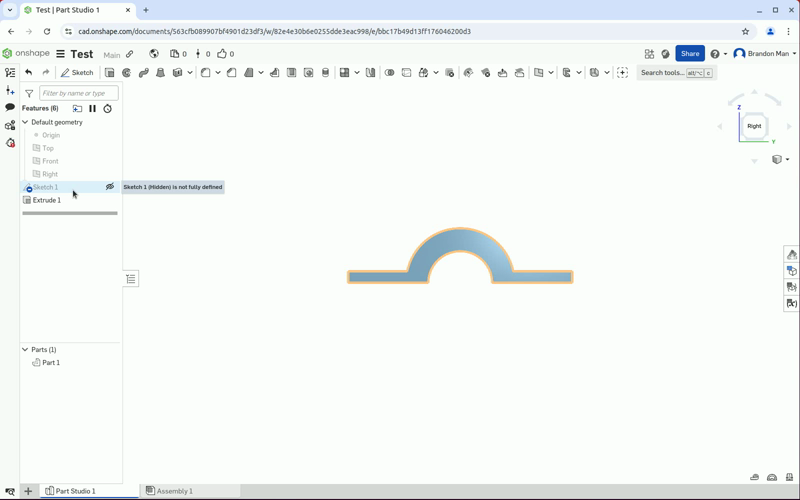
click(73, 189)
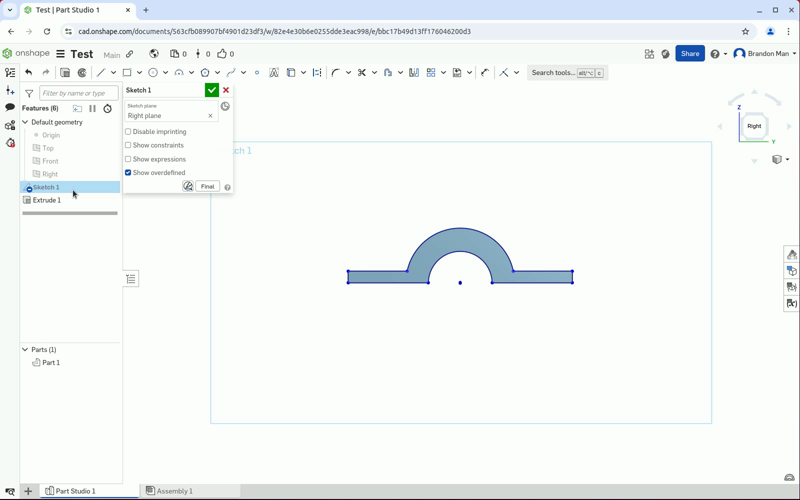
mouse_move(229, 92)
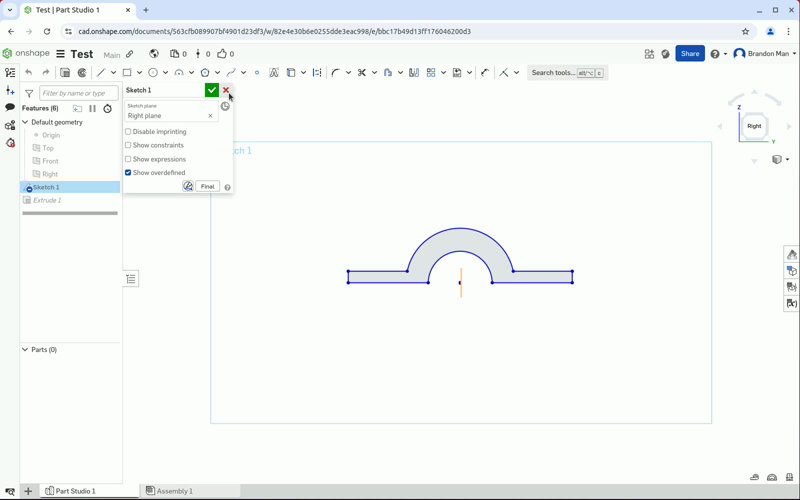
click(229, 92)
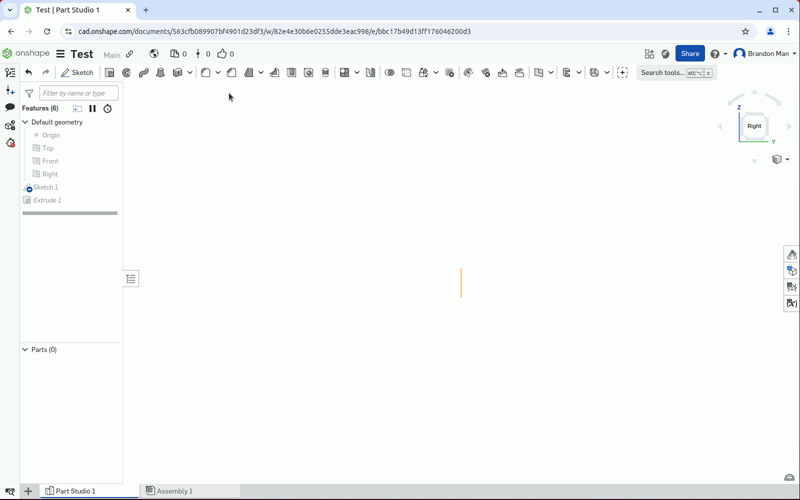
mouse_move(73, 352)
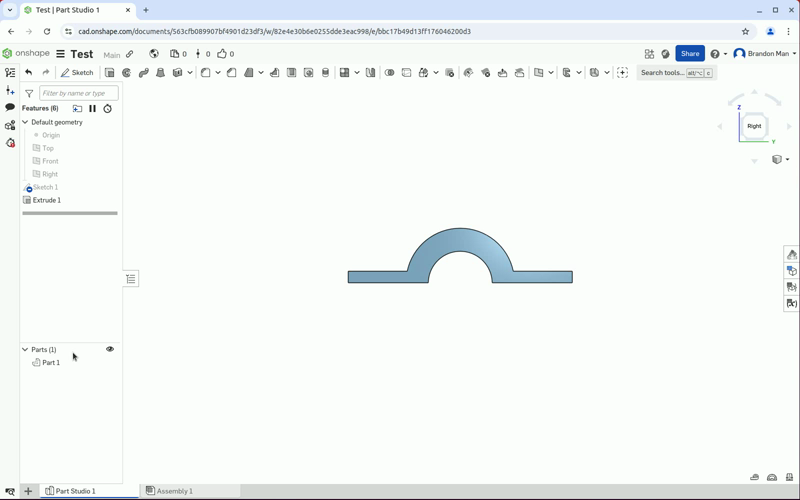
key(y)
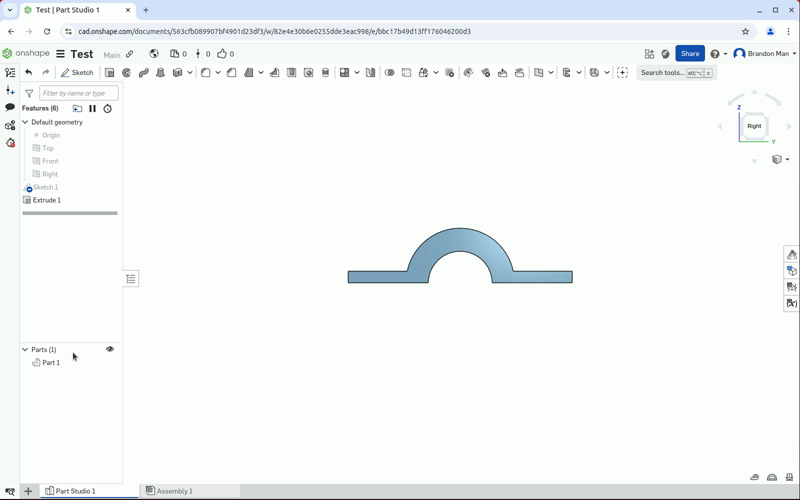
key(shift+p)
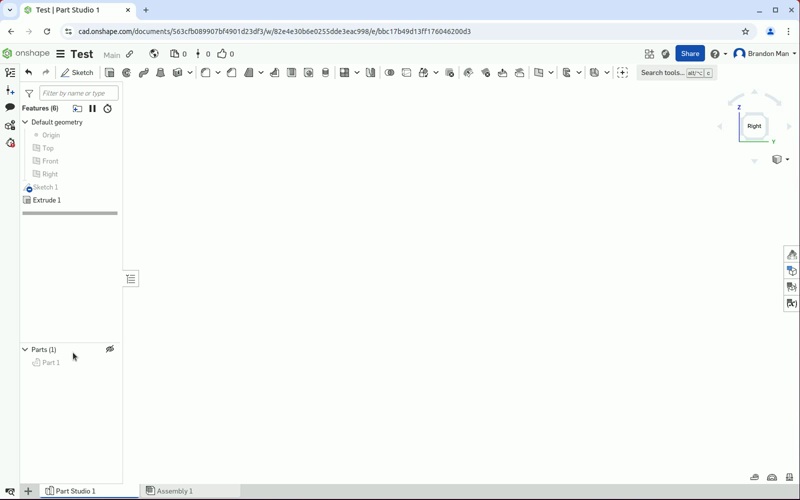
key(space)
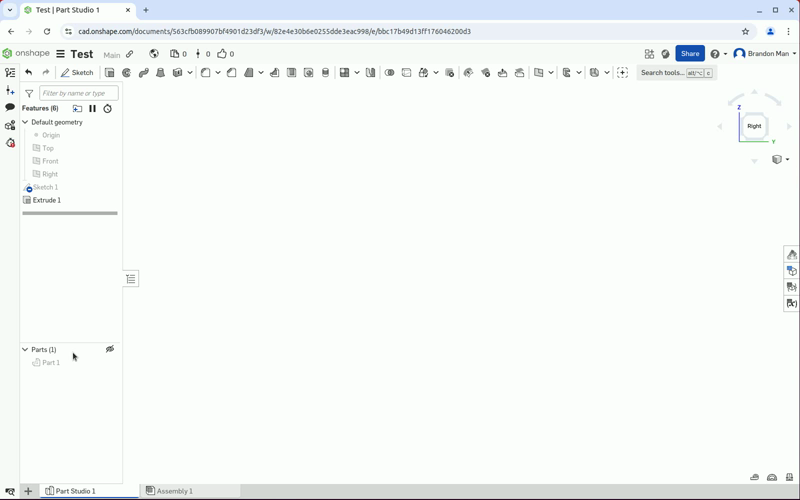
key_down(shift)
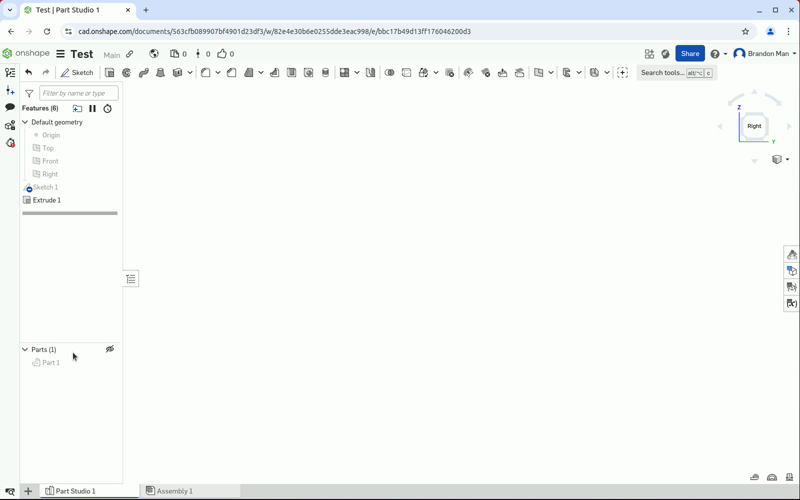
key(right)
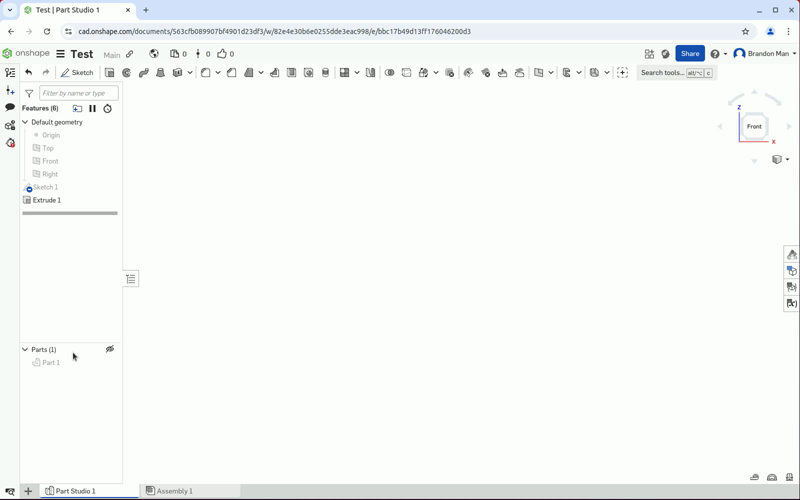
key_up(shift)
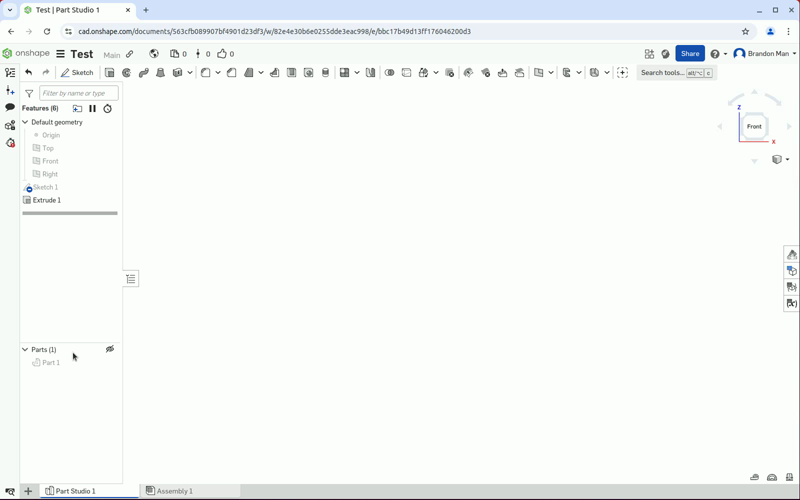
key(space)
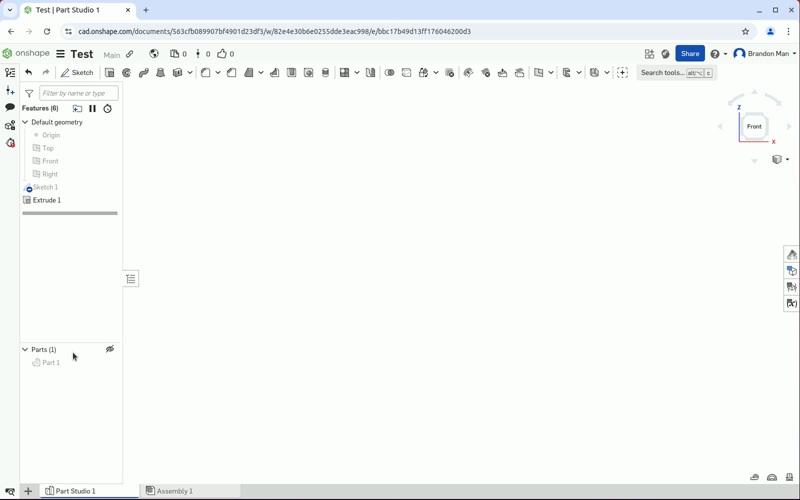
key_down(shift)
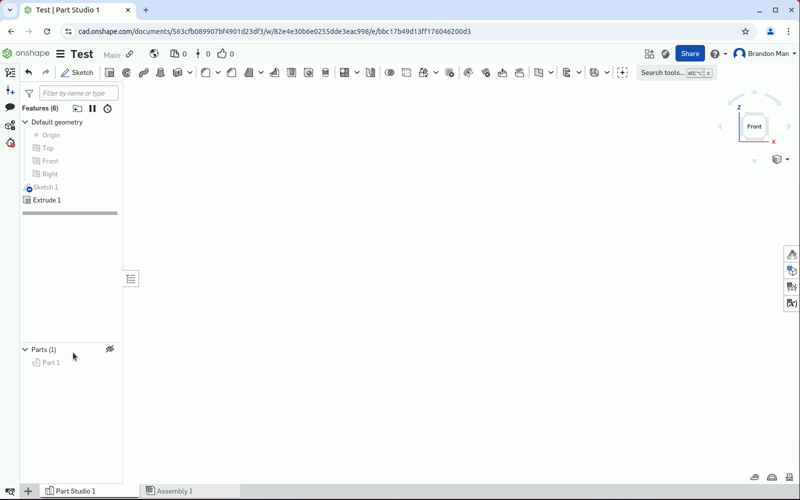
key(down)
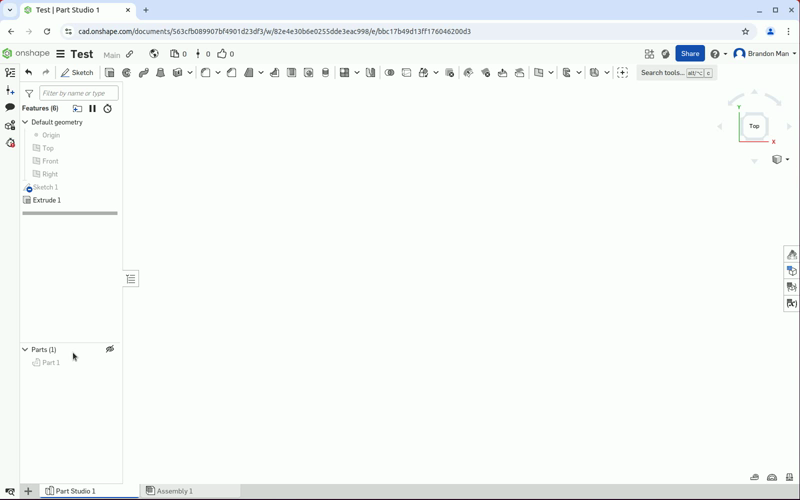
key_up(shift)
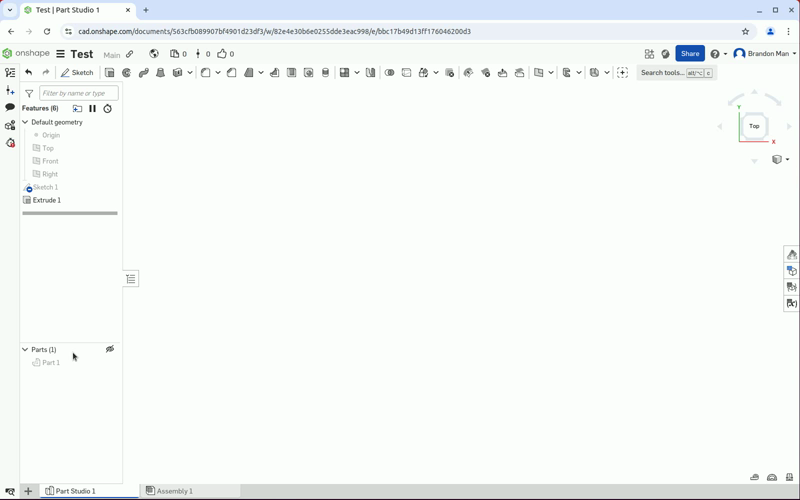
mouse_move(73, 352)
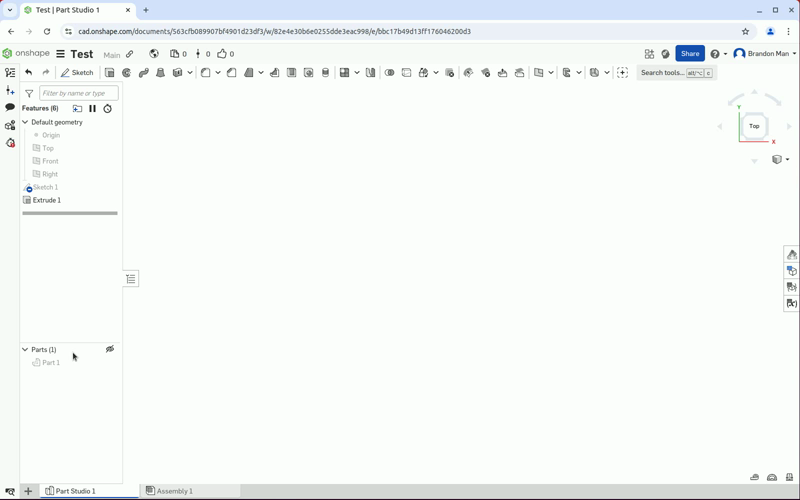
key(shift+y)
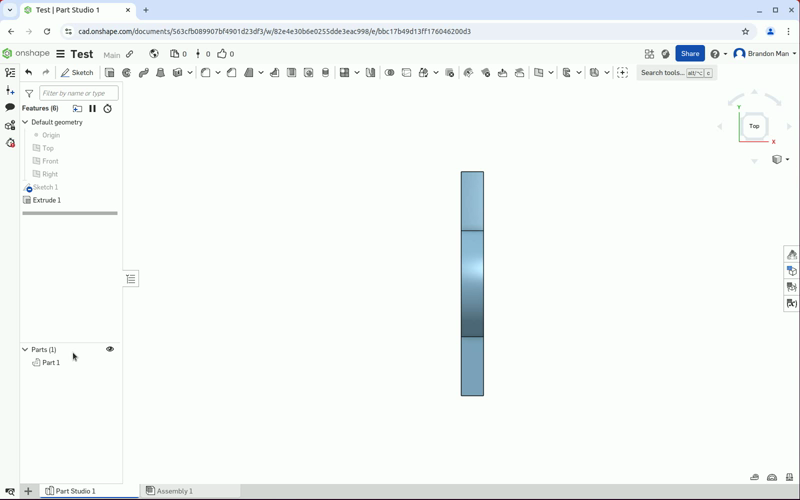
mouse_move(541, 75)
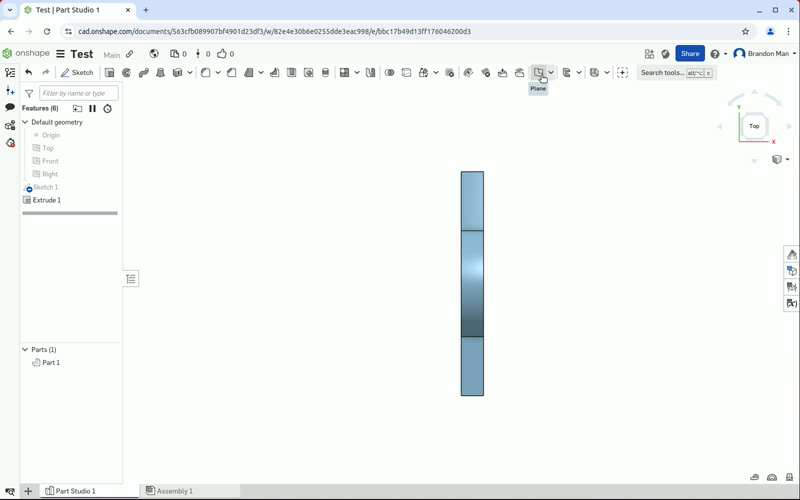
click(541, 75)
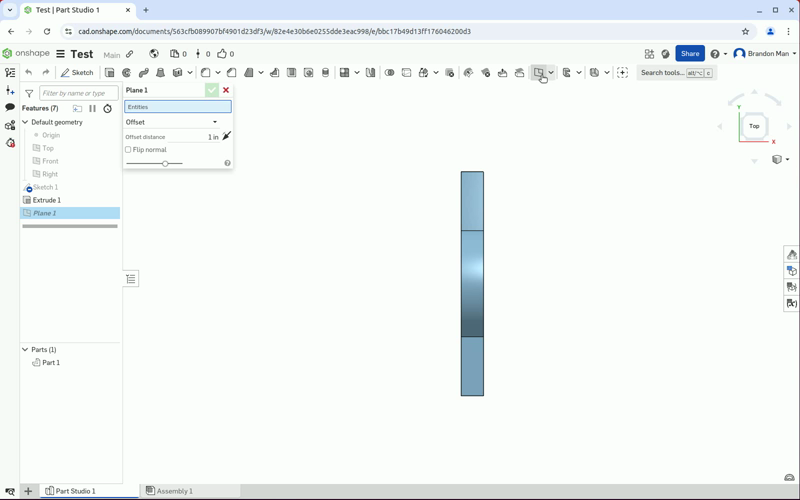
mouse_move(73, 150)
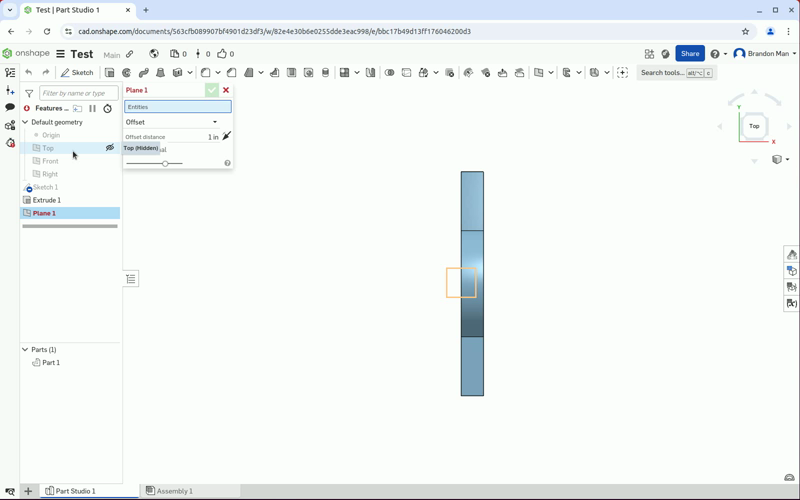
click(73, 150)
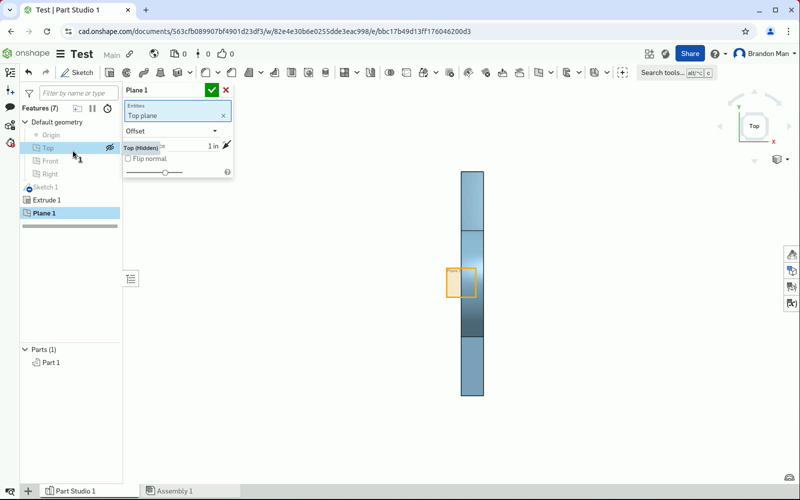
key(tab, 2)
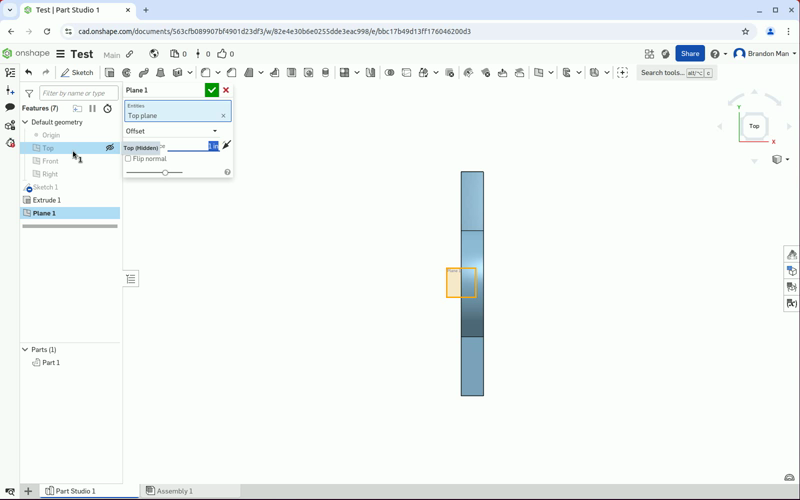
text(2.403)
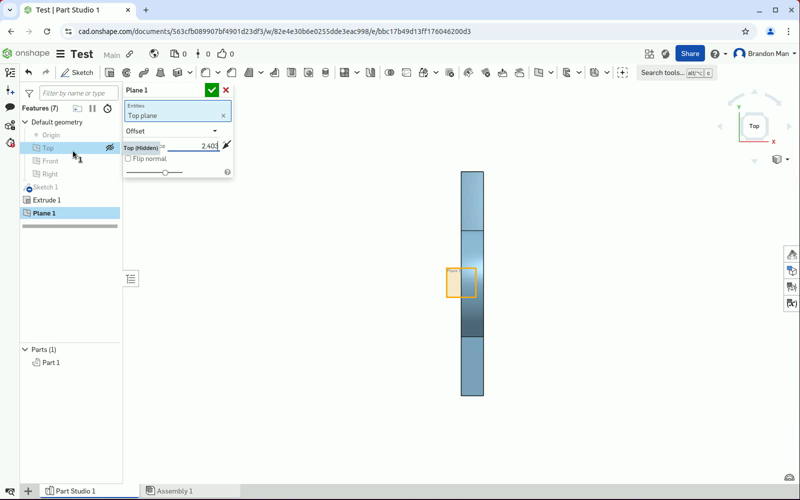
key(enter, 2)
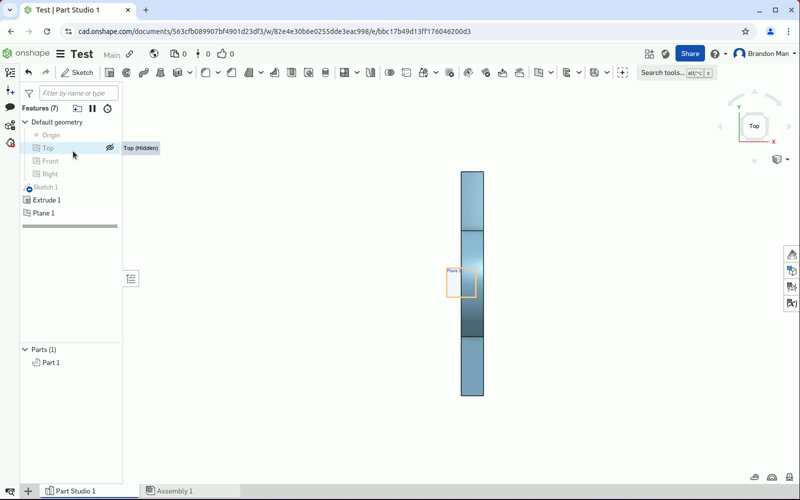
key(shift+s)
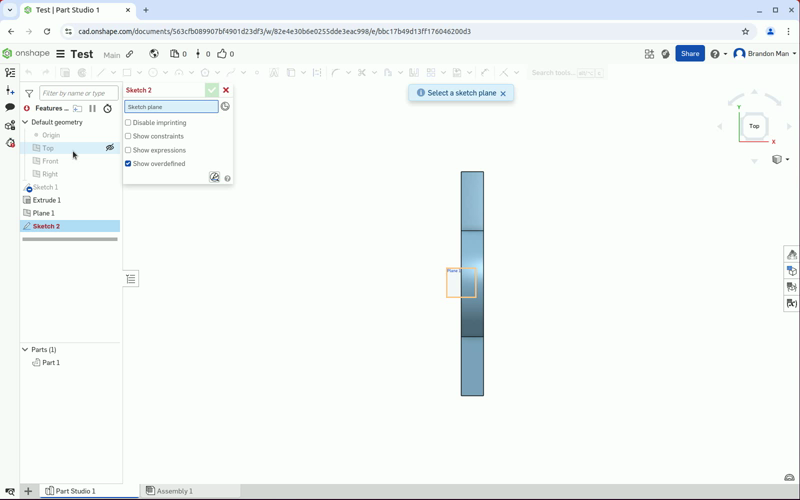
mouse_move(73, 215)
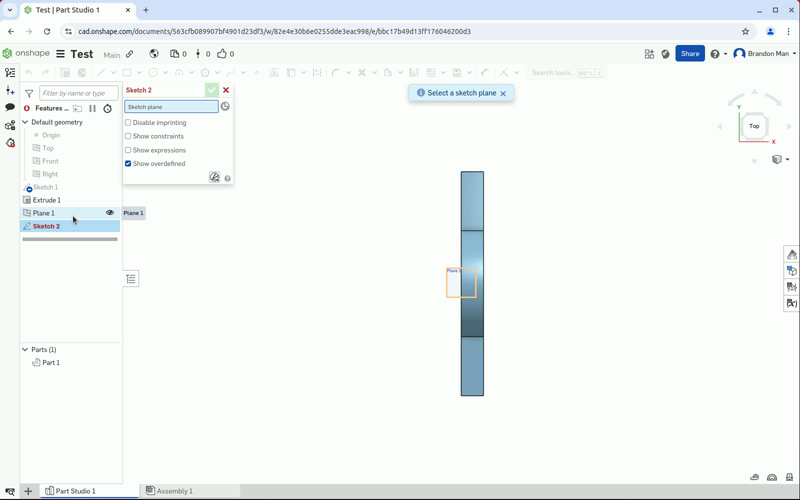
click(73, 215)
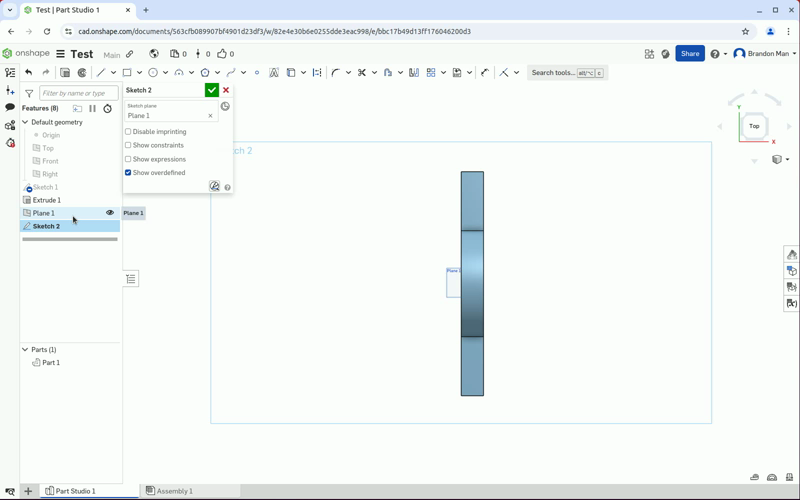
mouse_move(73, 352)
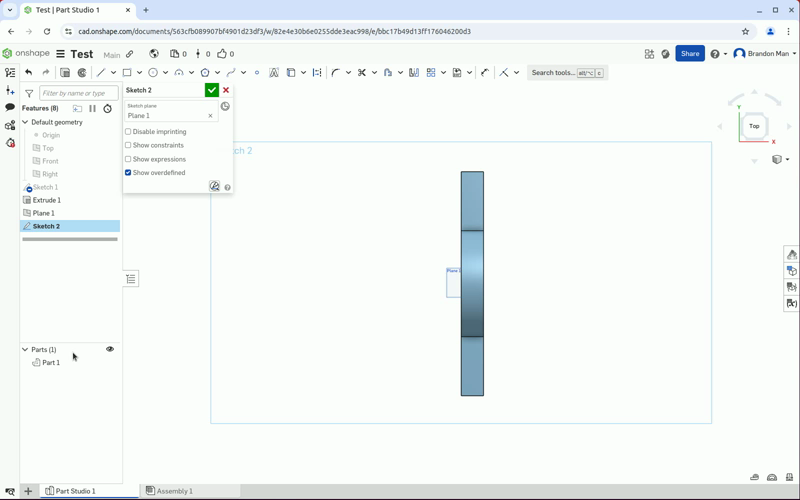
key(y)
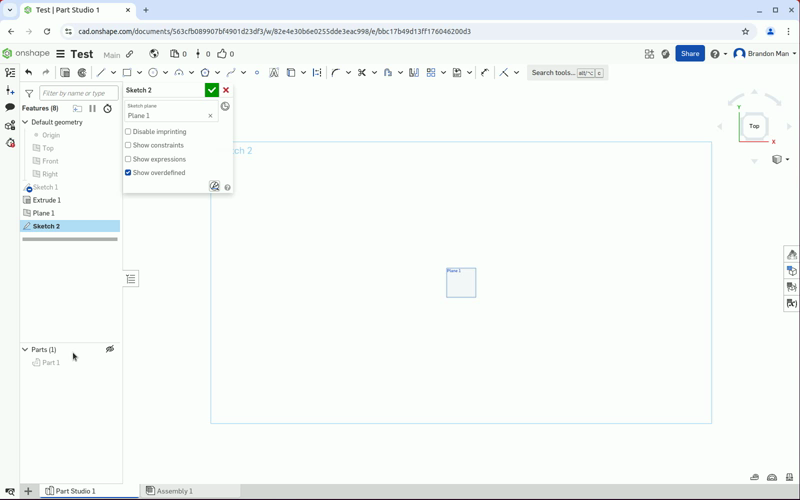
key(c)
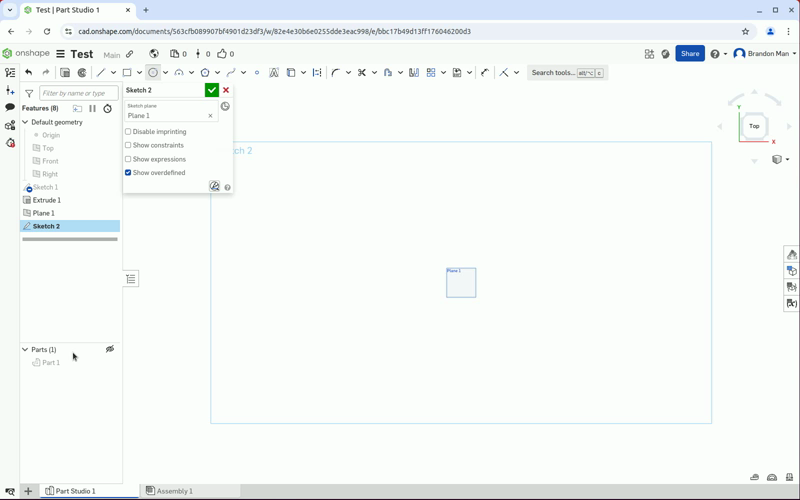
key_down(shift)
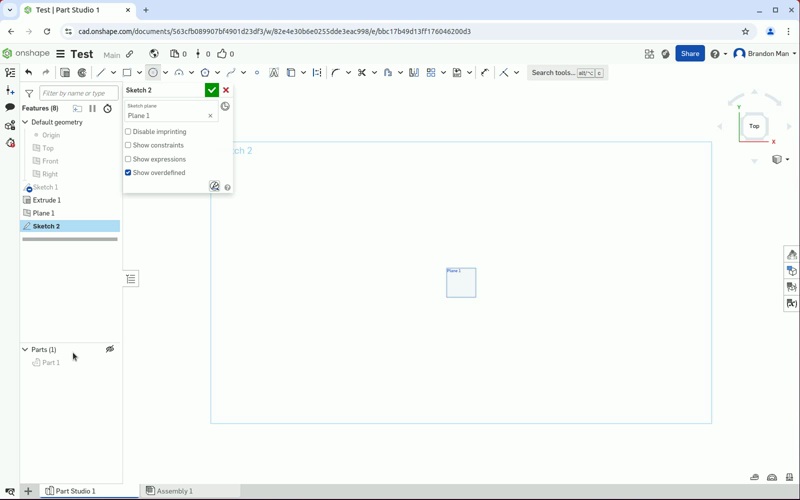
mouse_move(473, 373)
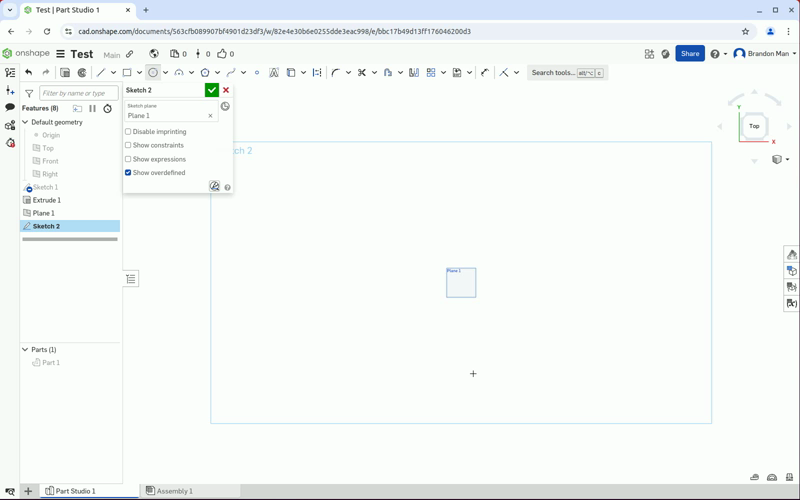
click(473, 373)
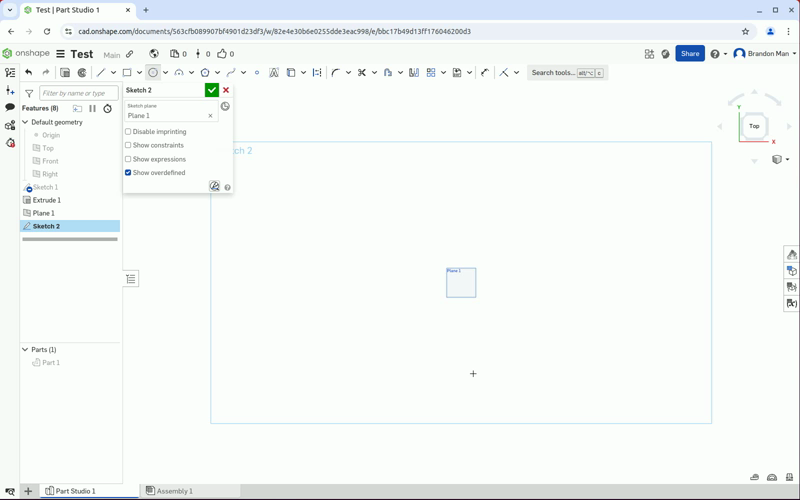
key_up(shift)
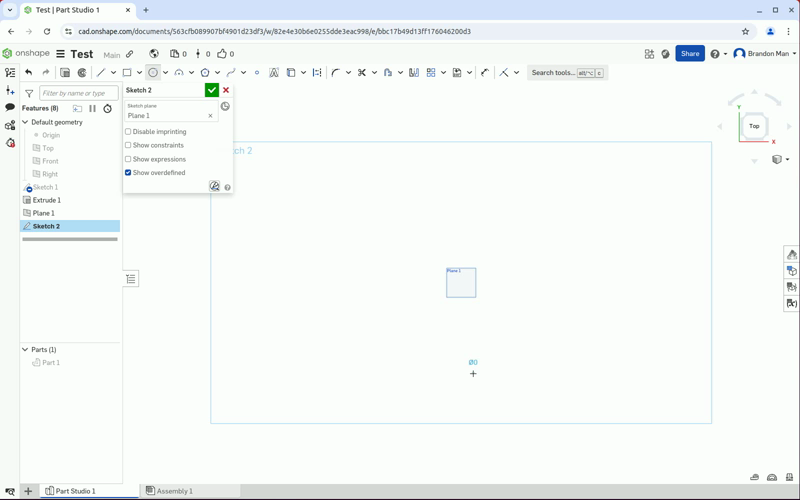
mouse_move(477, 373)
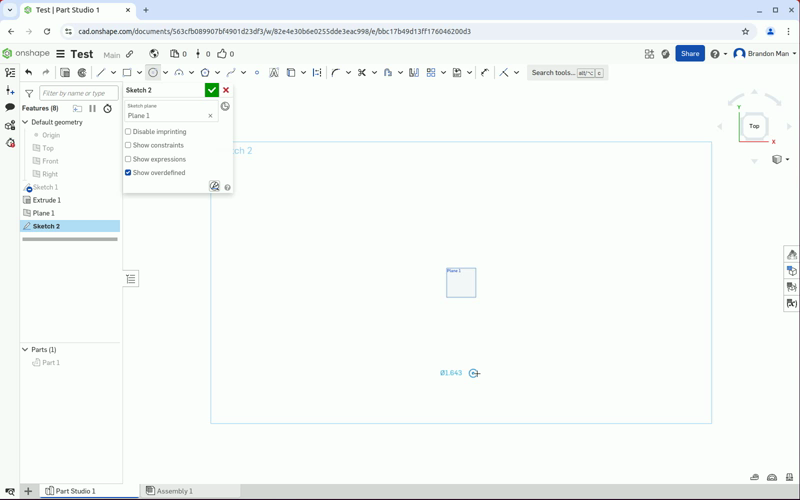
click(477, 373)
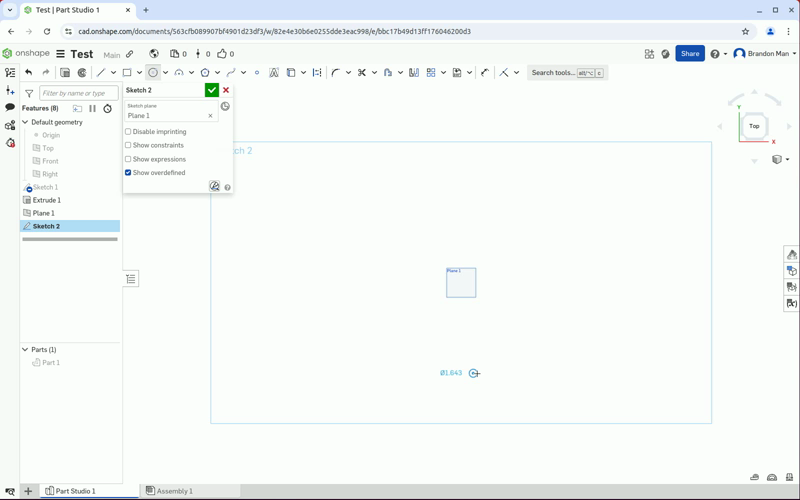
key(esc)
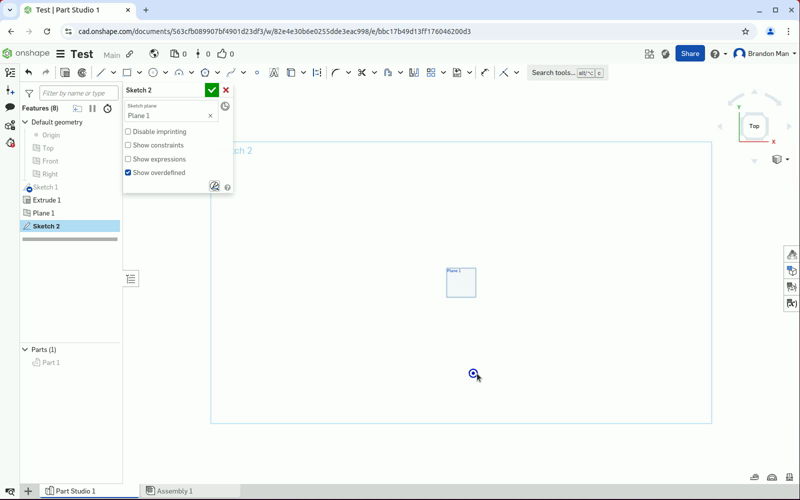
mouse_move(471, 374)
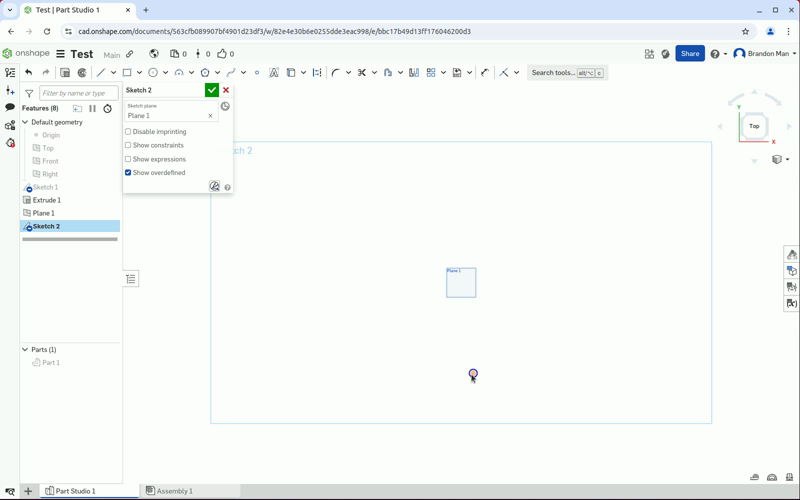
scroll(6)
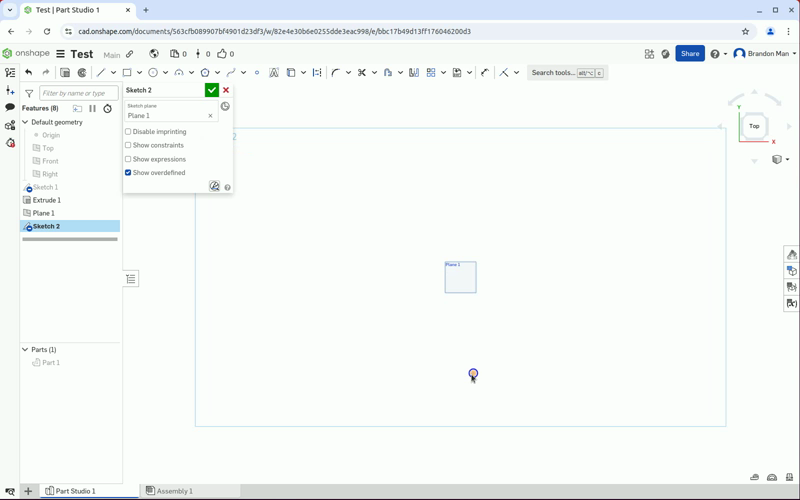
scroll(6)
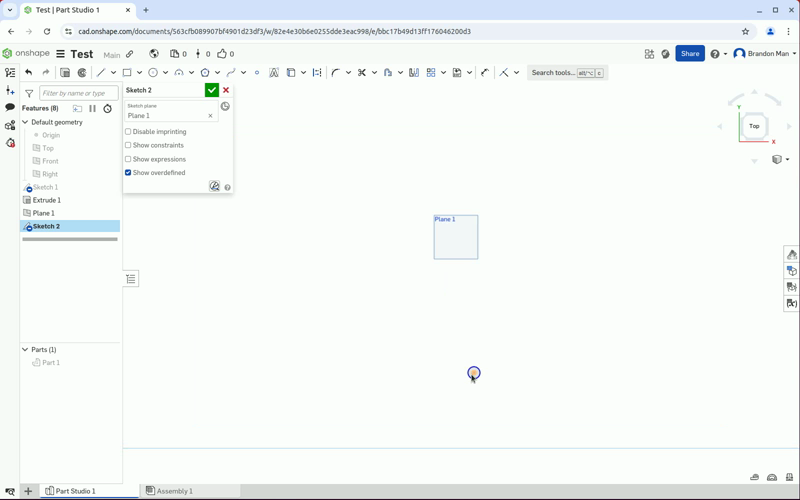
scroll(6)
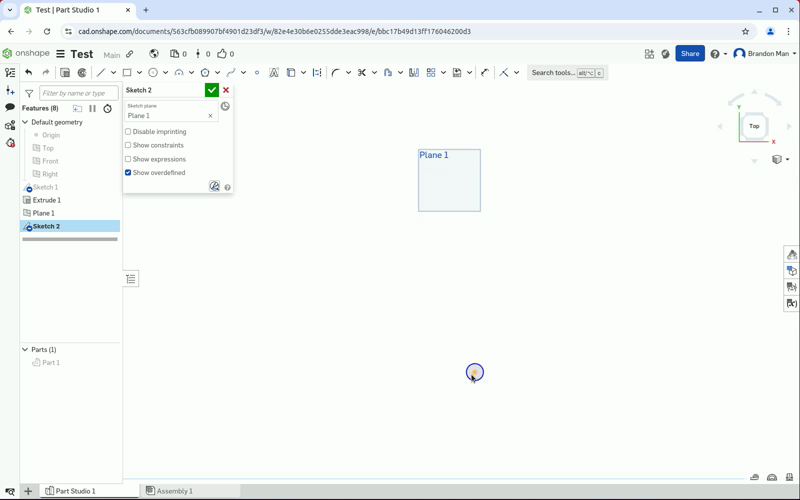
scroll(6)
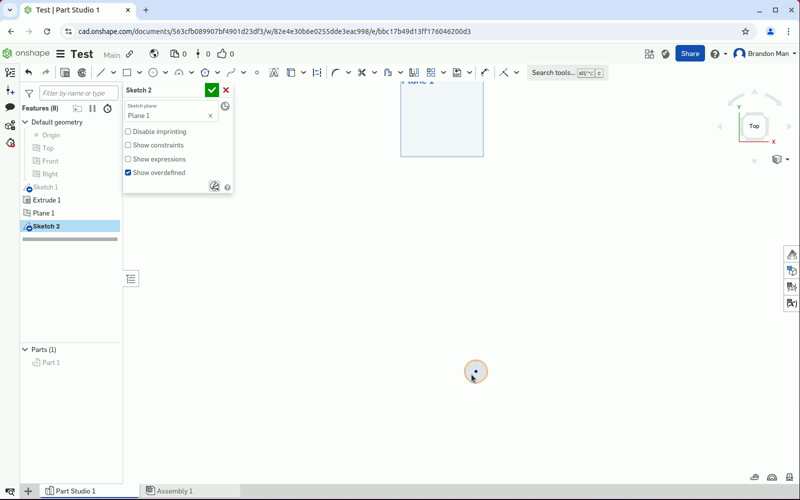
scroll(6)
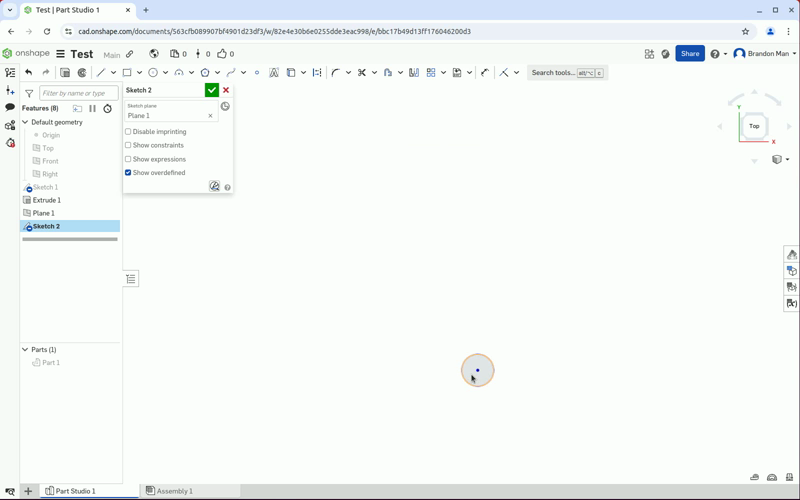
scroll(6)
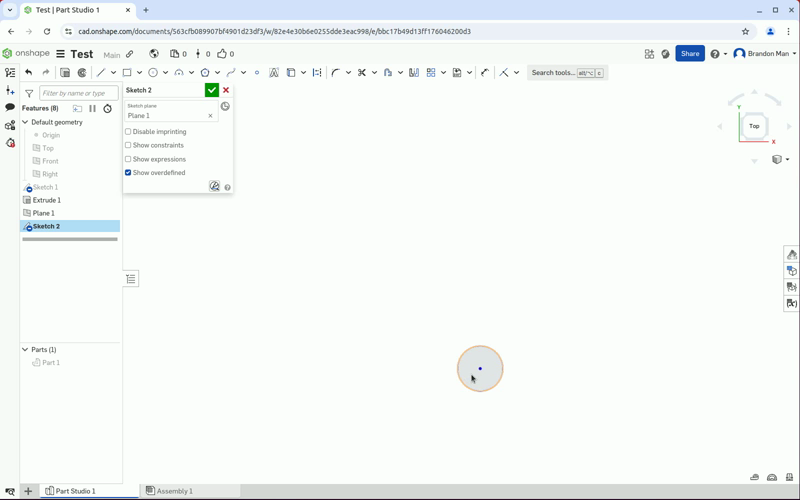
scroll(6)
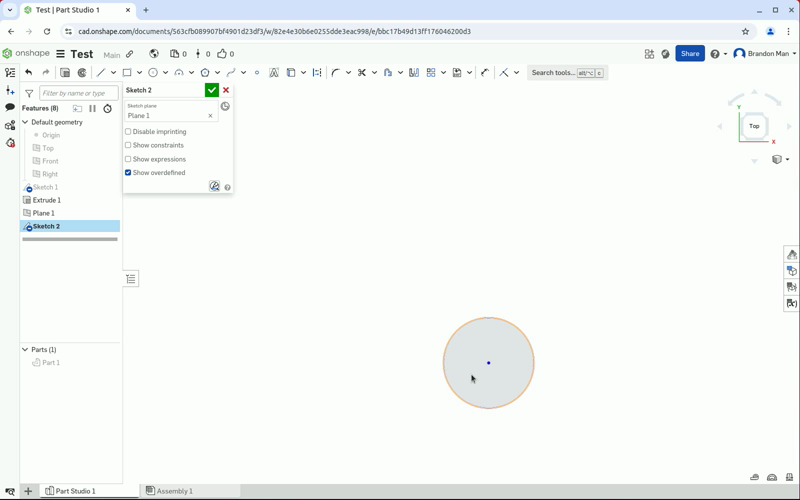
click(471, 374)
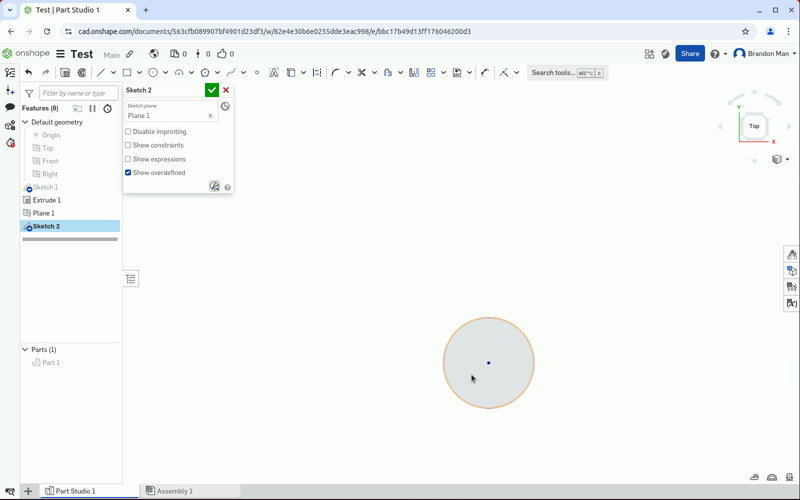
scroll(-6)
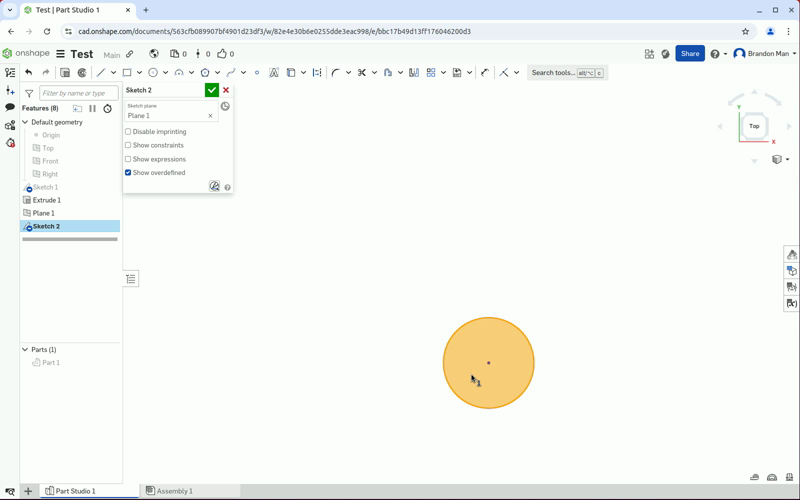
scroll(-6)
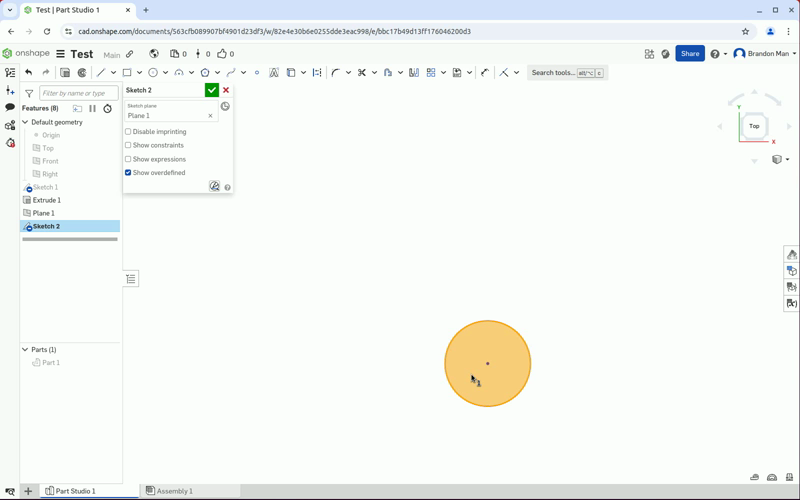
scroll(-6)
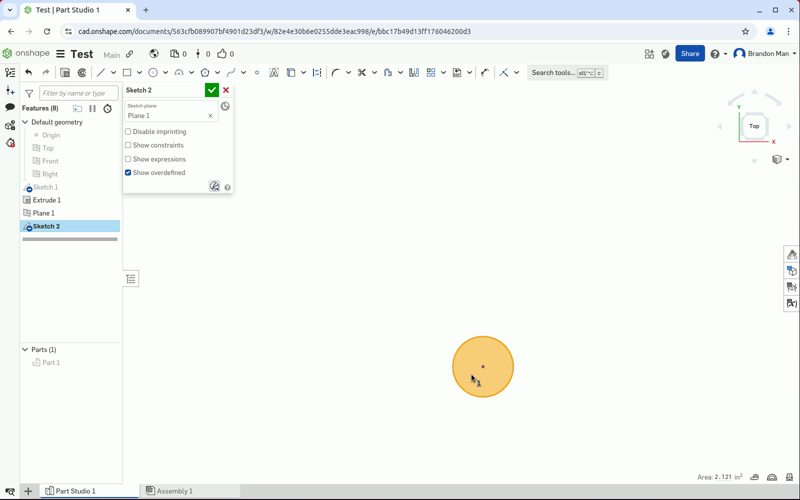
scroll(-6)
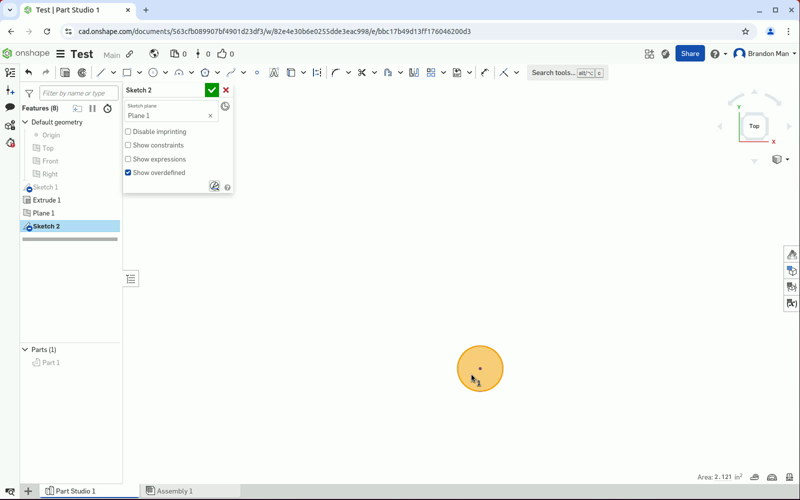
scroll(-6)
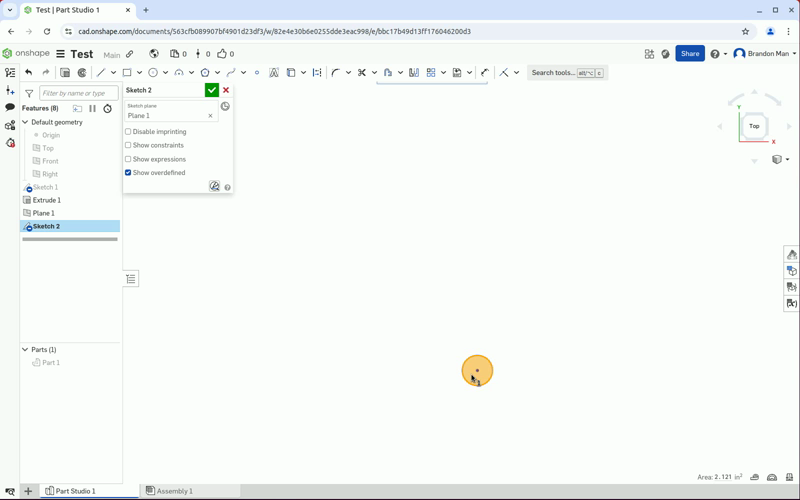
scroll(-6)
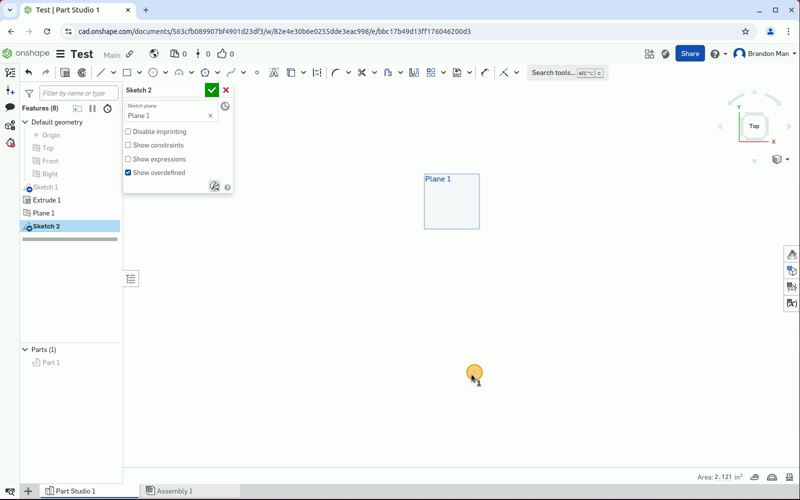
scroll(-6)
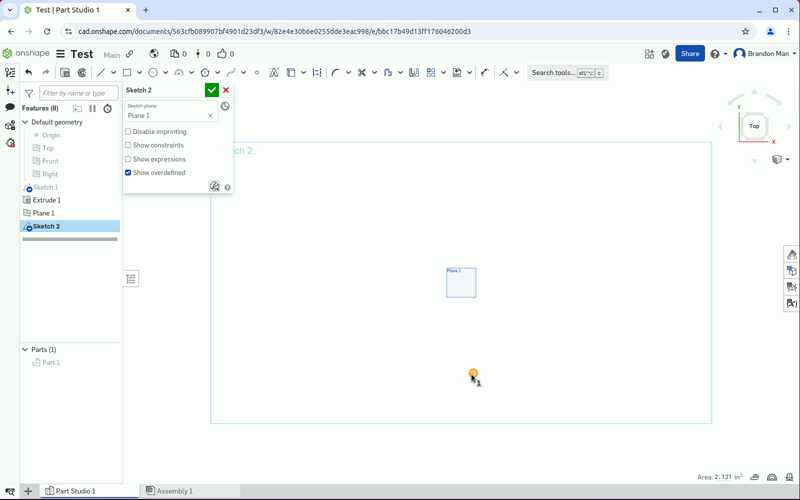
mouse_move(73, 352)
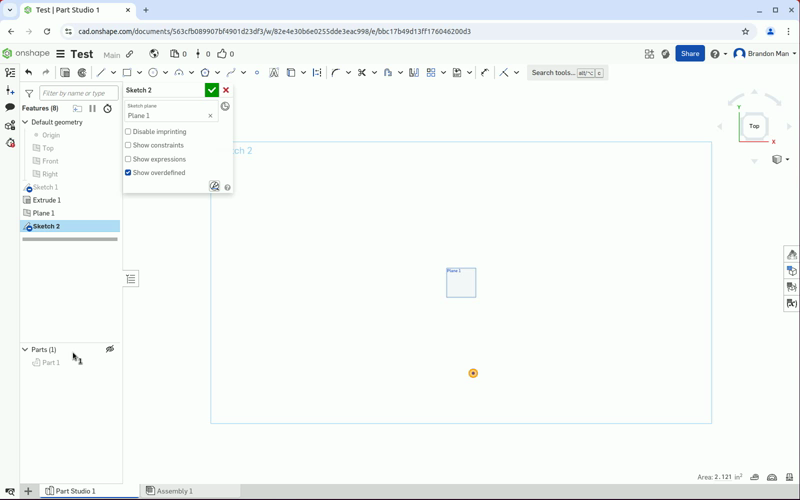
key(shift+y)
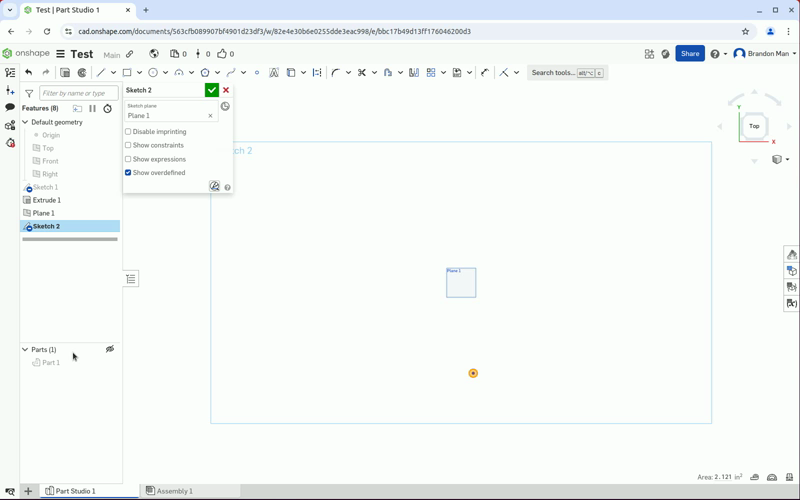
key(shift+e)
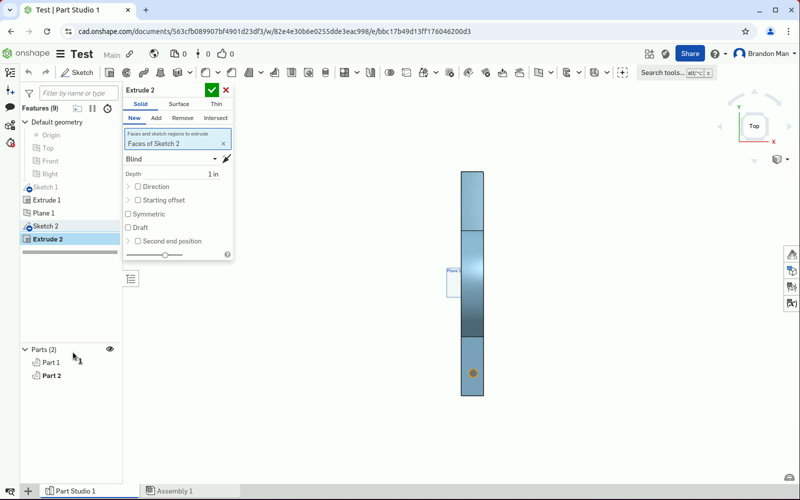
mouse_move(143, 106)
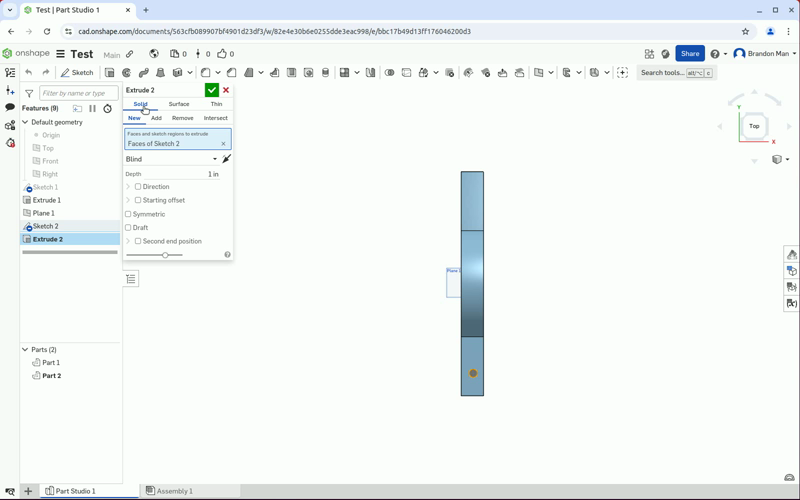
click(143, 106)
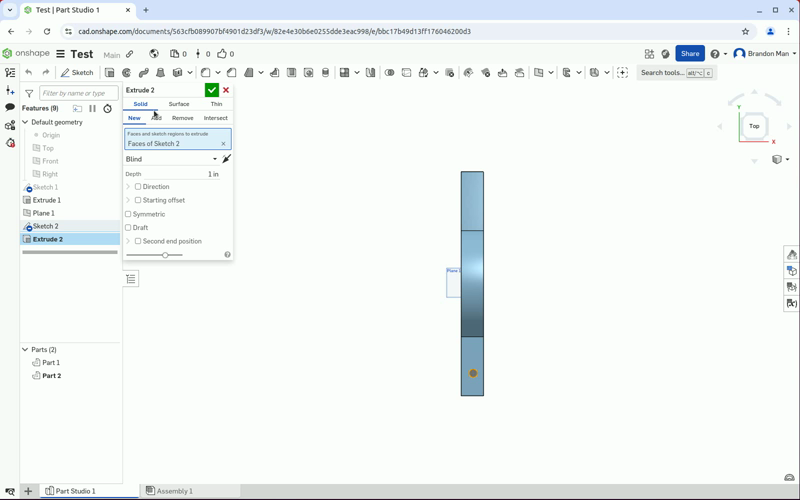
mouse_move(186, 120)
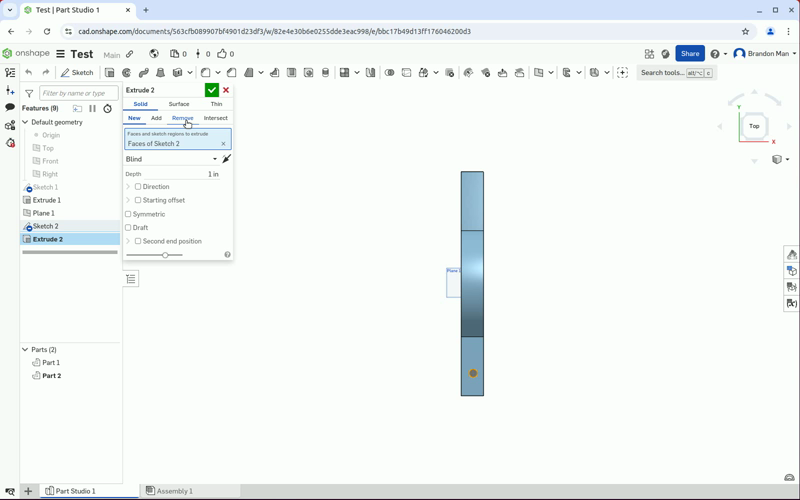
click(186, 120)
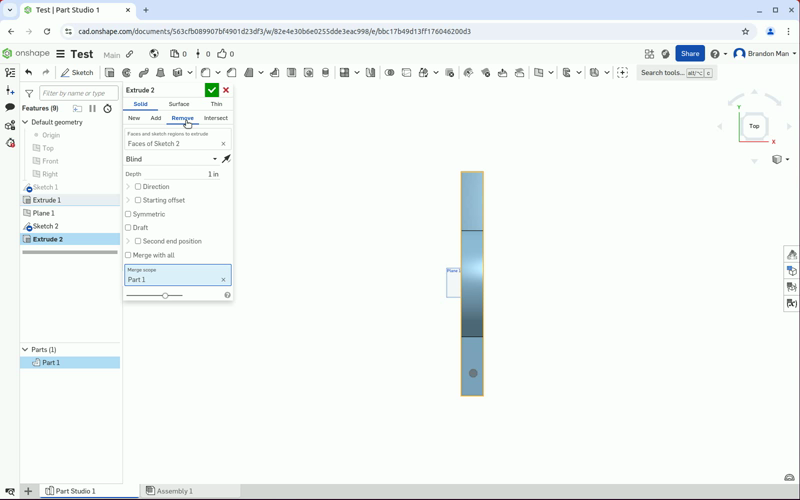
key(tab, 4)
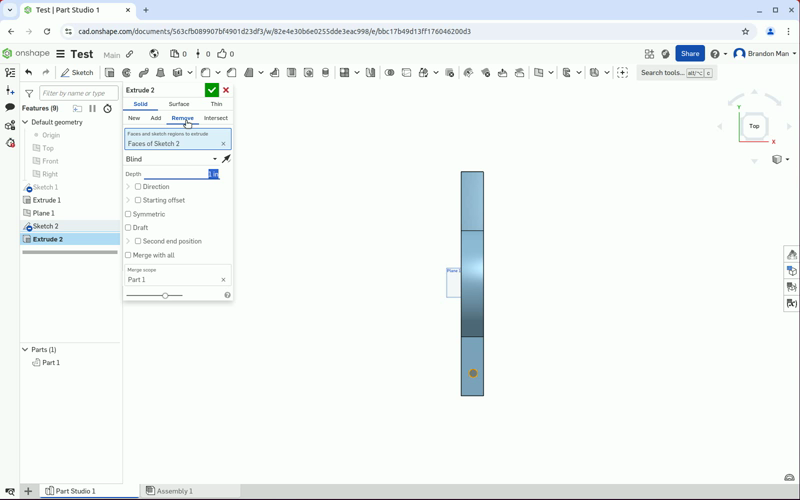
text(11.554)
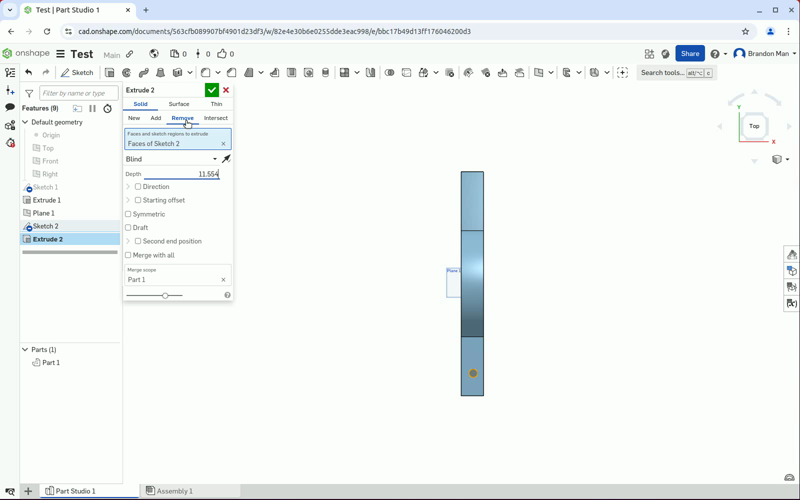
key(tab, 6)
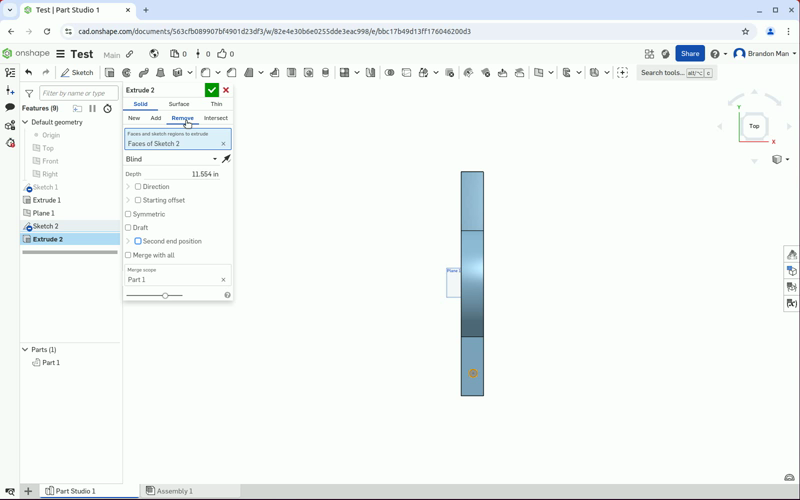
key(space)
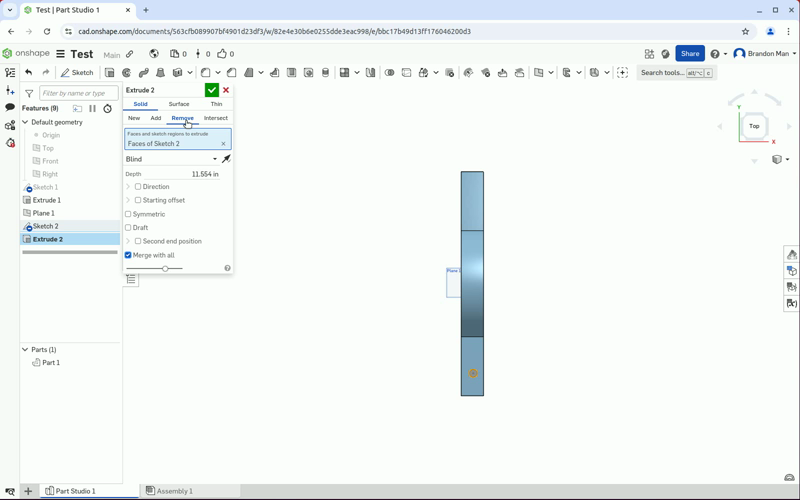
key(enter)
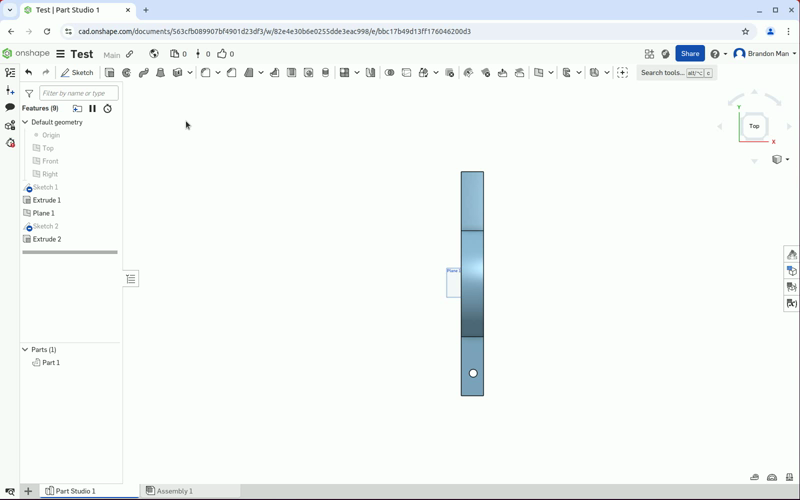
key(shift+h)
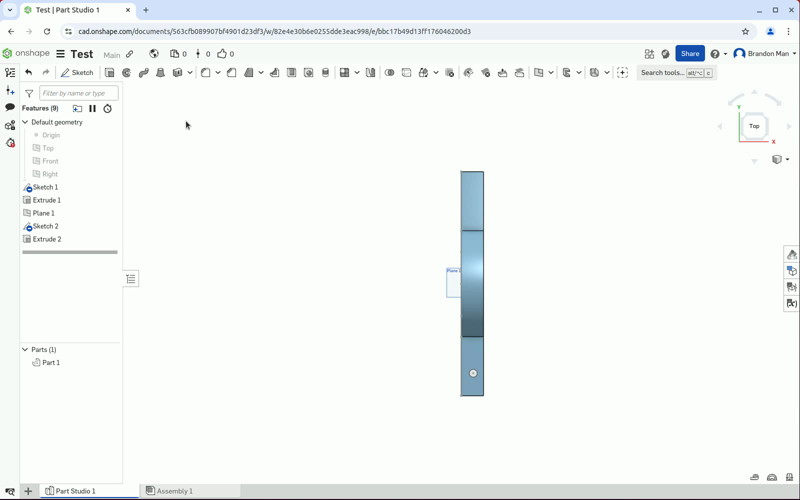
key(shift+h)
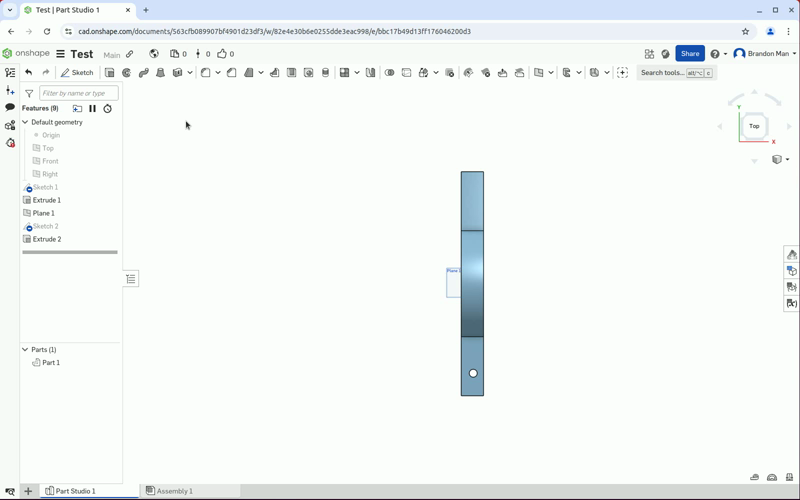
mouse_move(73, 189)
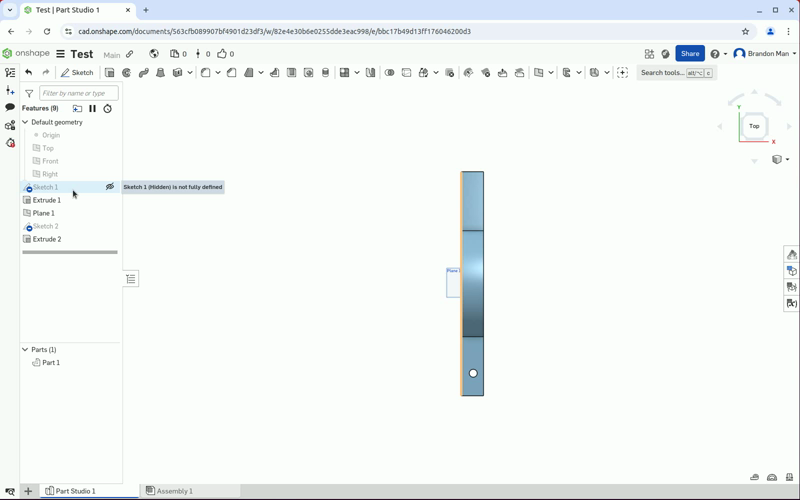
click(73, 189)
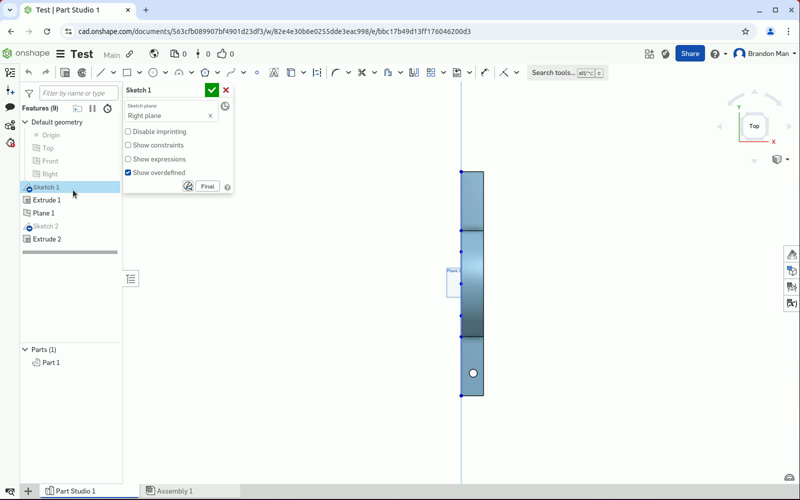
mouse_move(229, 92)
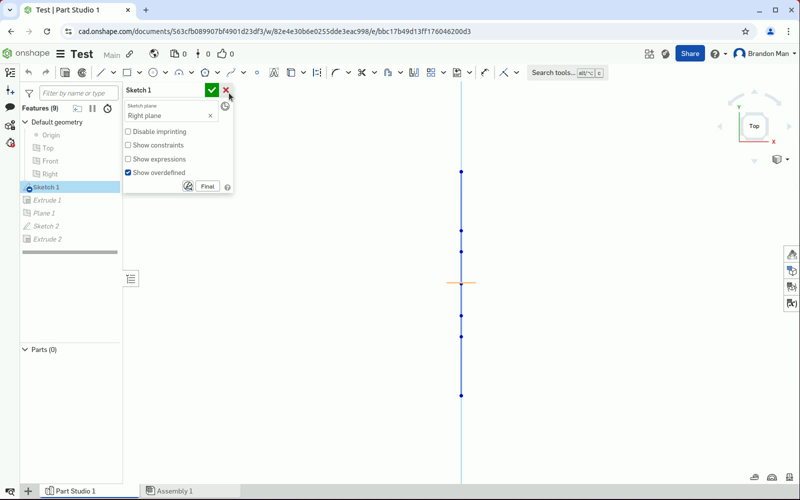
click(229, 92)
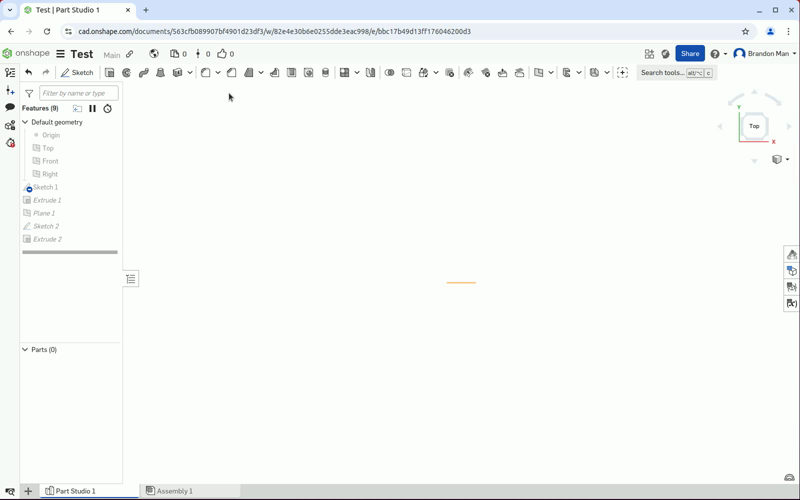
key(shift+s)
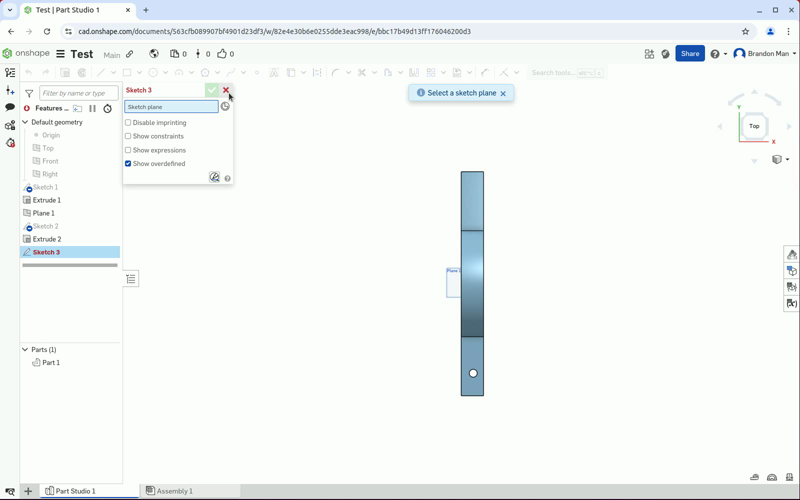
mouse_move(73, 215)
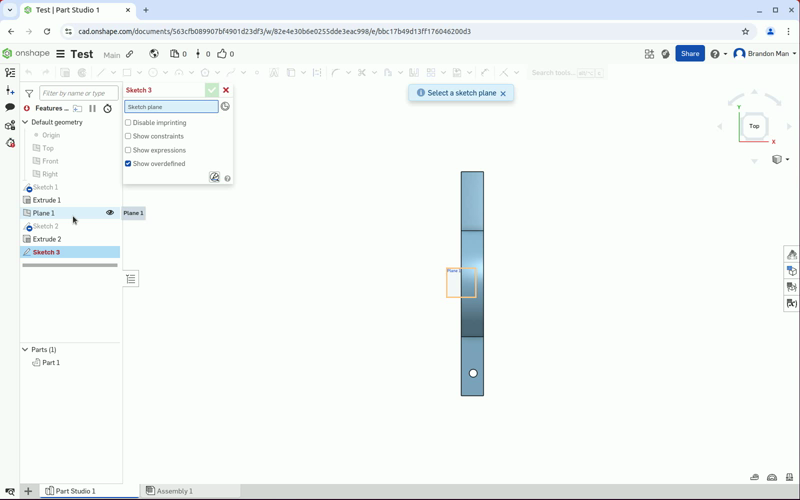
click(73, 215)
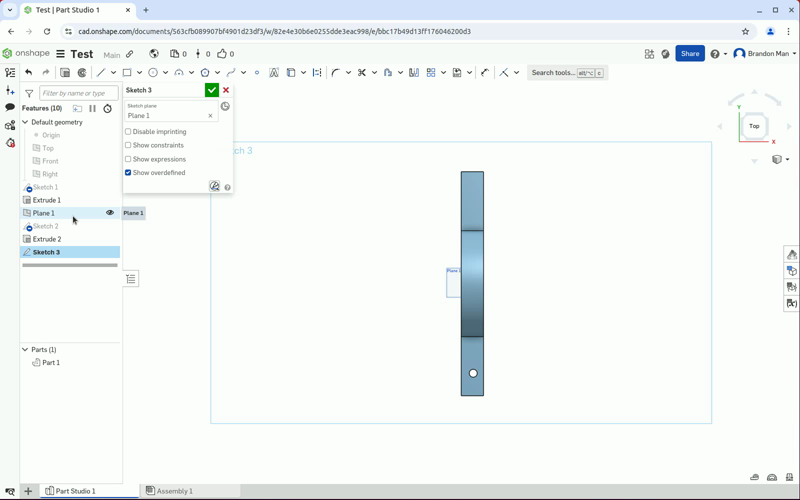
mouse_move(73, 352)
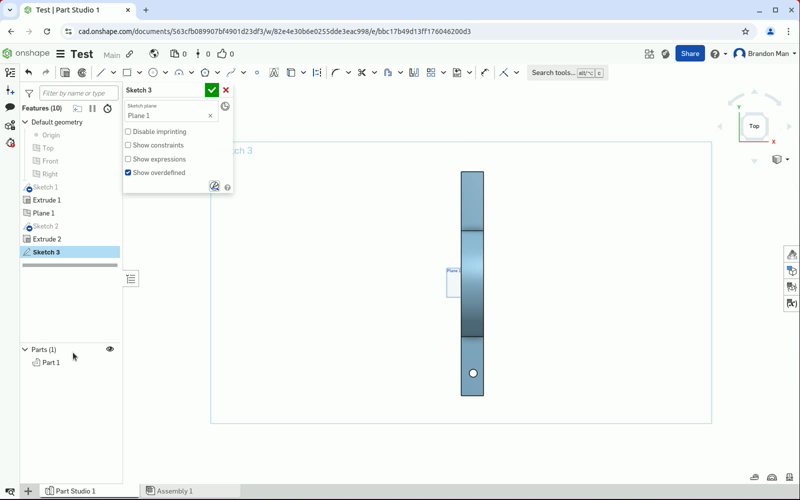
key(y)
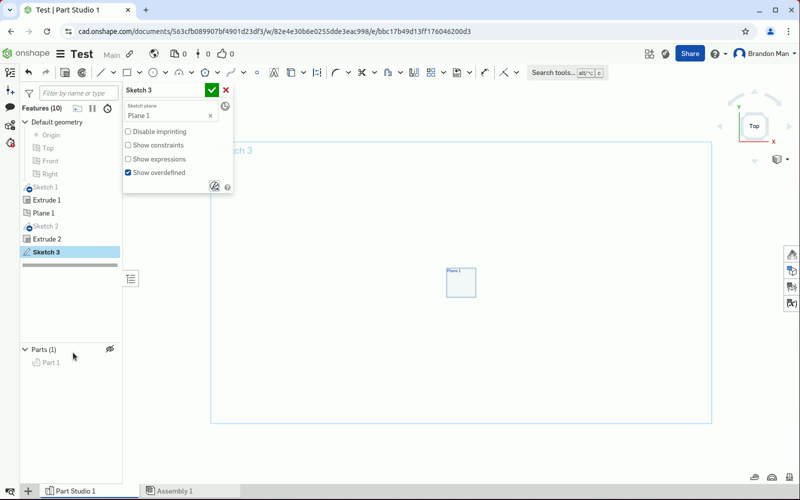
key(c)
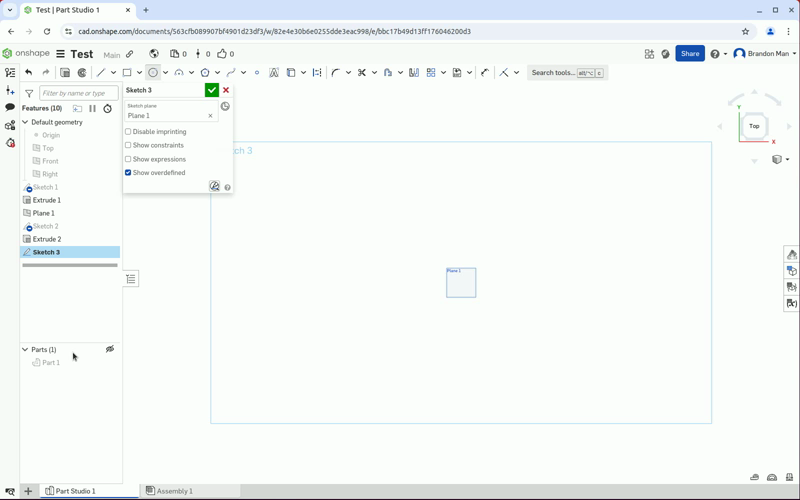
key_down(shift)
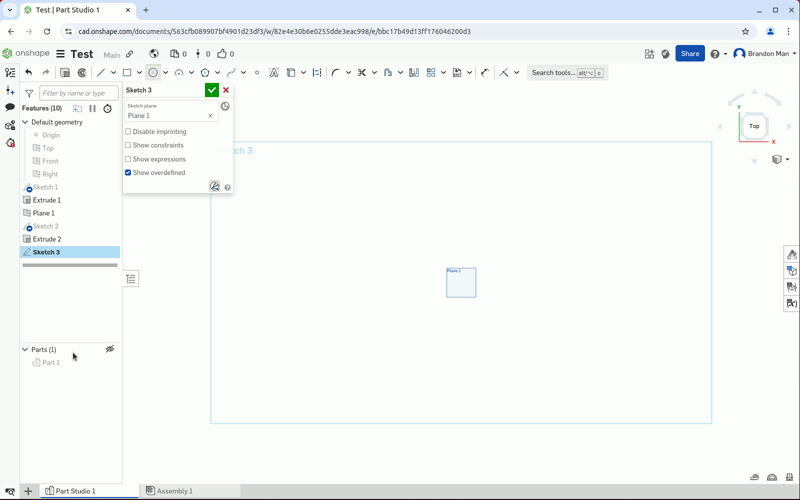
mouse_move(473, 192)
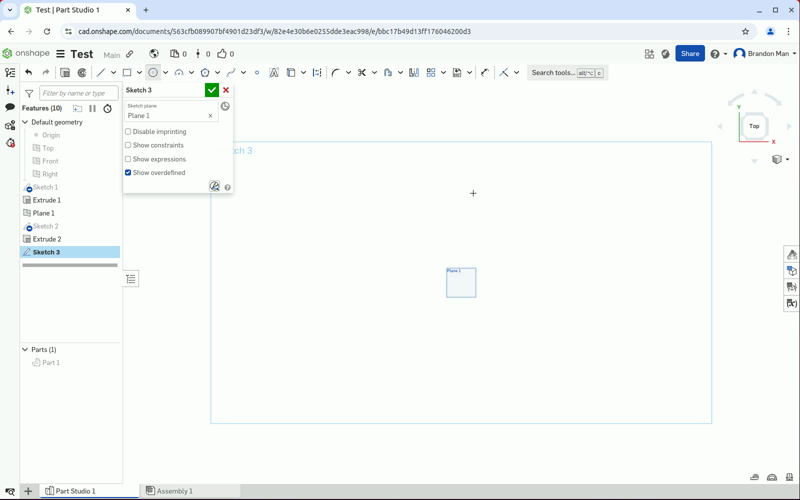
click(473, 192)
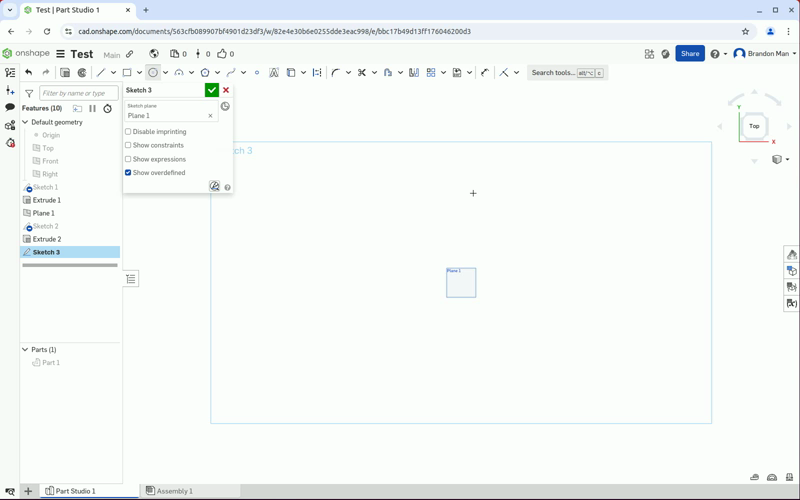
key_up(shift)
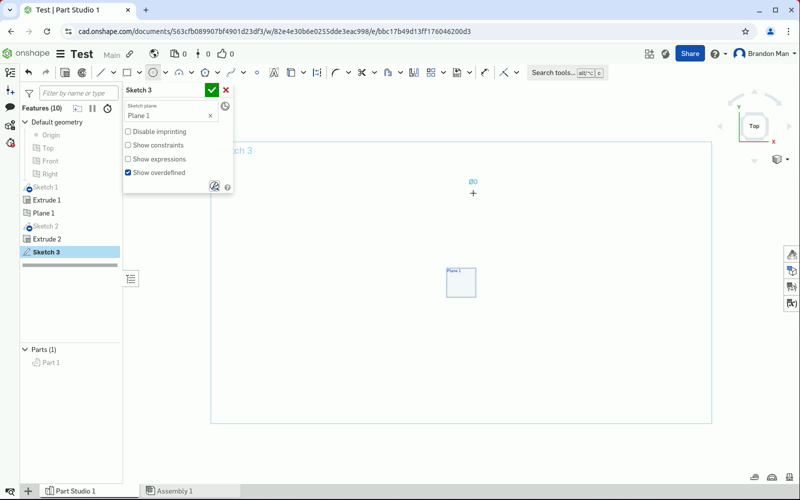
mouse_move(477, 192)
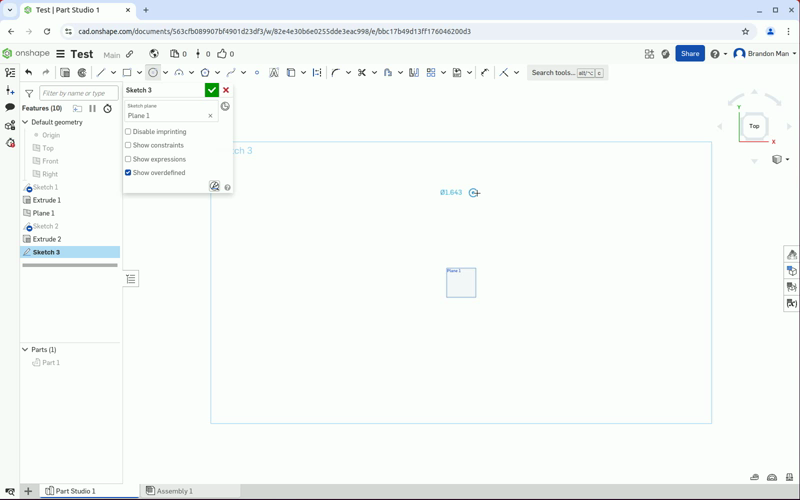
click(477, 192)
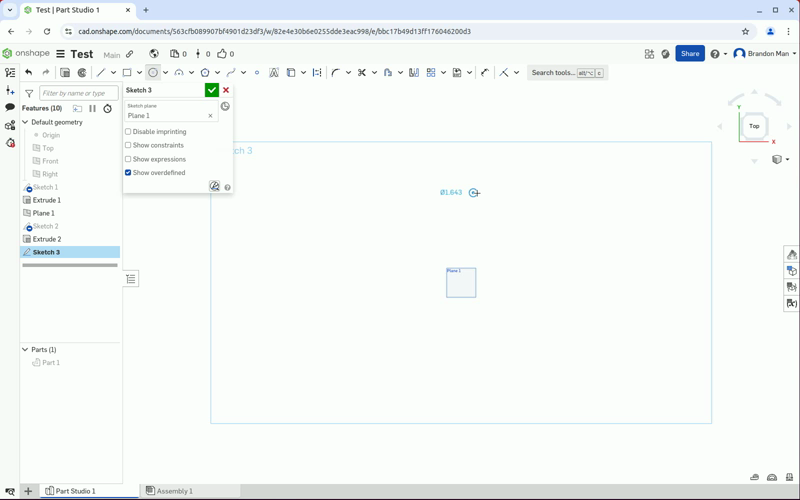
key(esc)
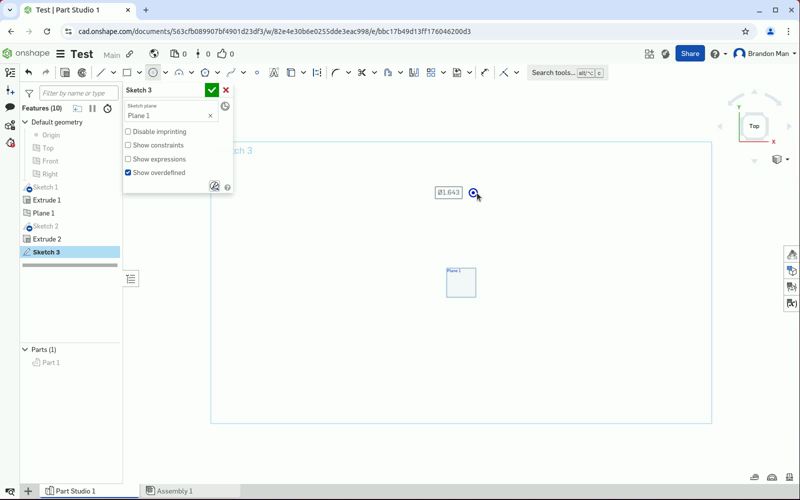
mouse_move(474, 192)
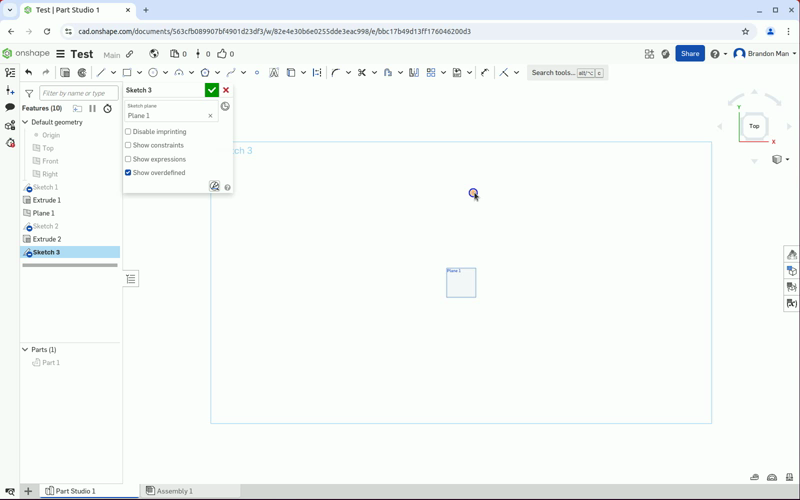
scroll(6)
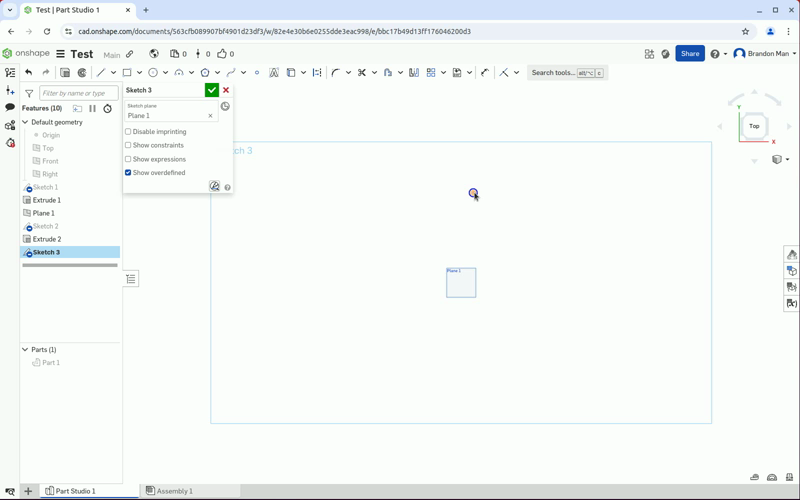
scroll(6)
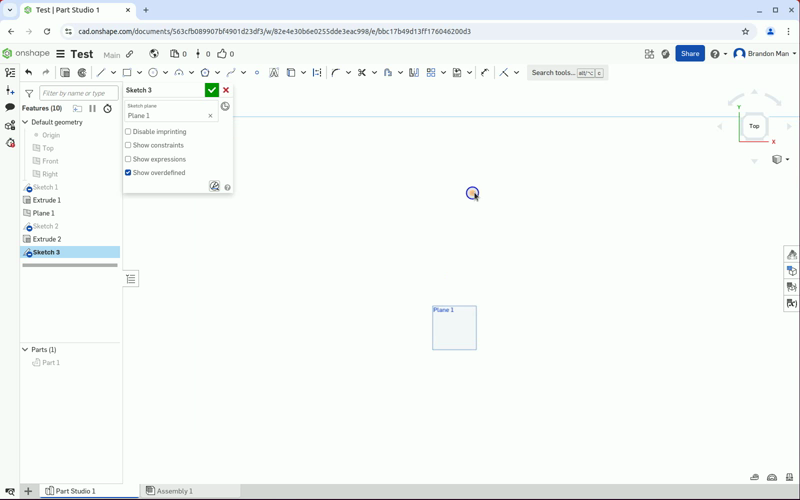
scroll(6)
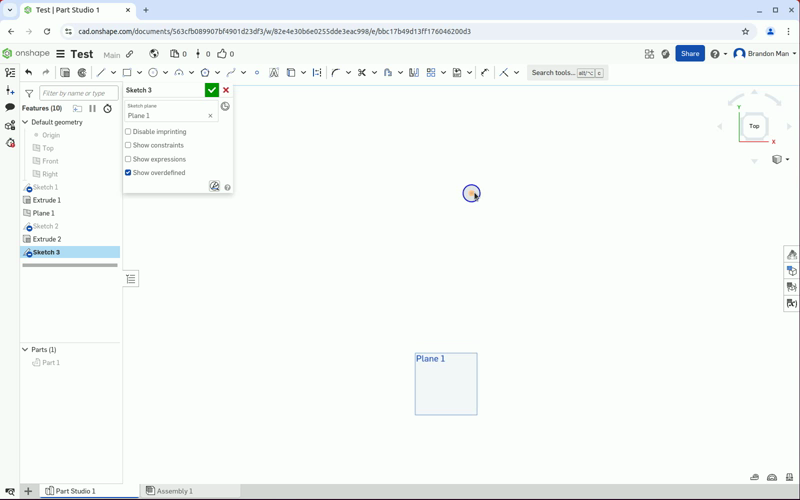
scroll(6)
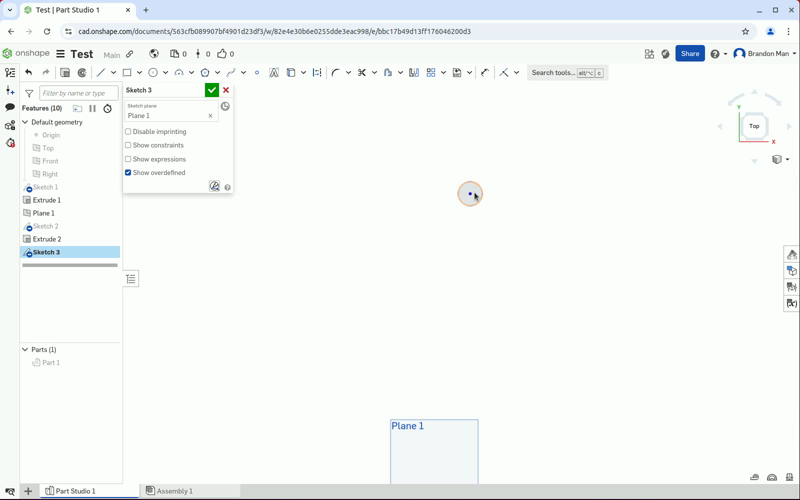
scroll(6)
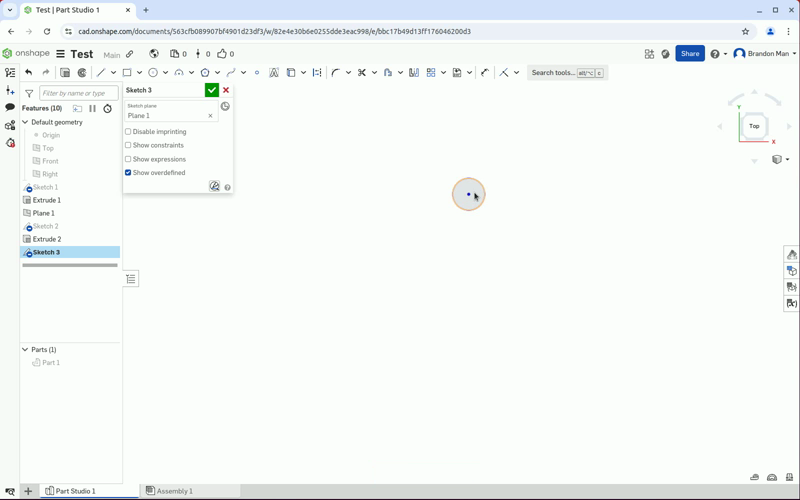
scroll(6)
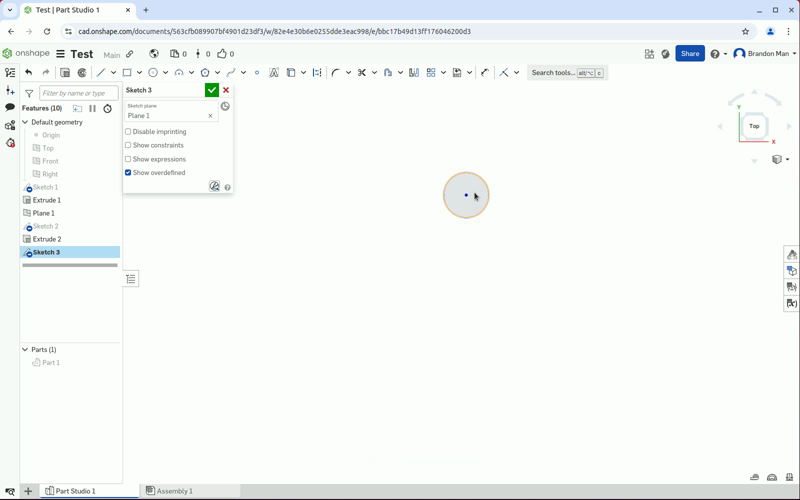
scroll(6)
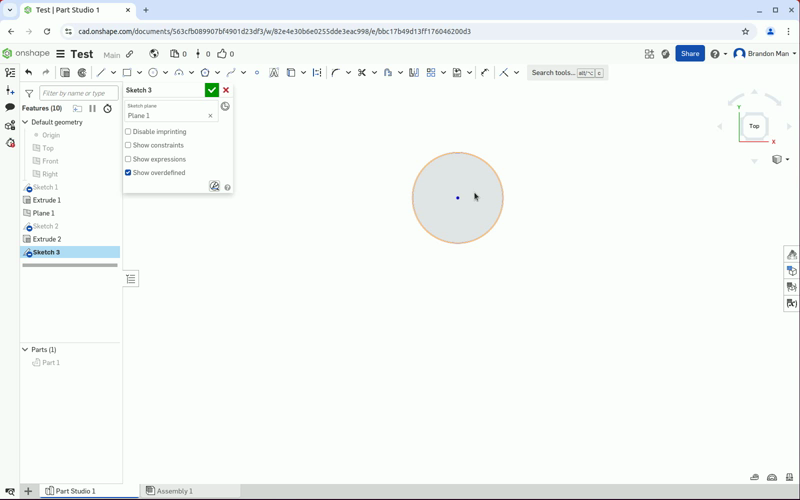
click(474, 192)
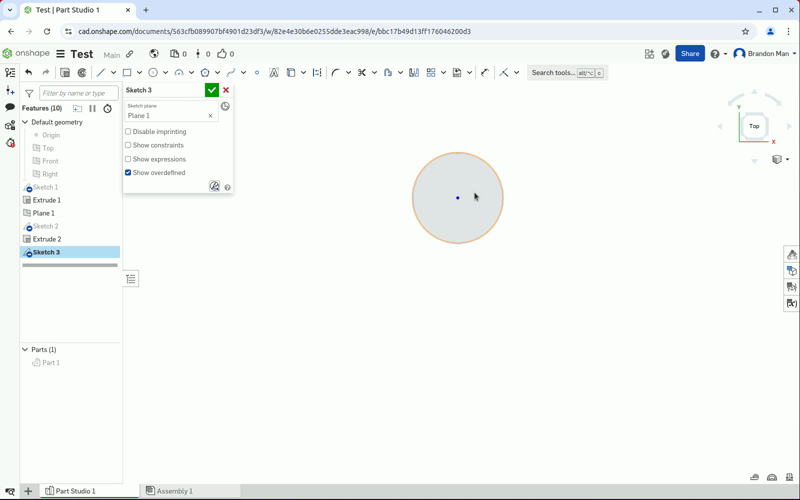
scroll(-6)
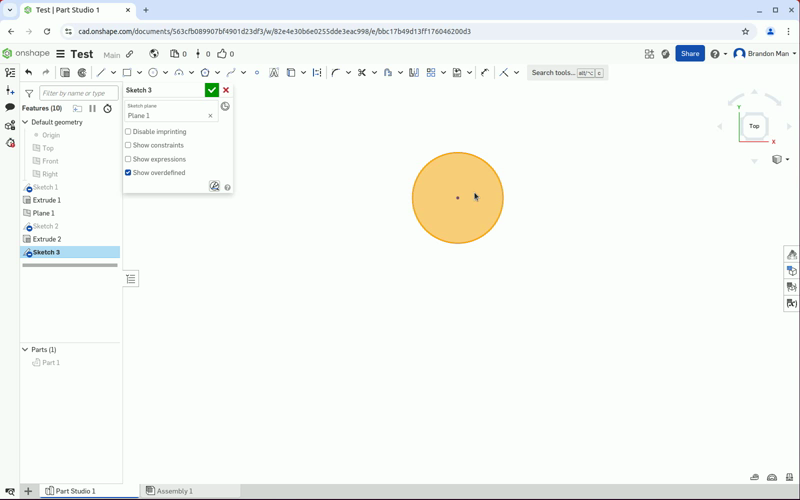
scroll(-6)
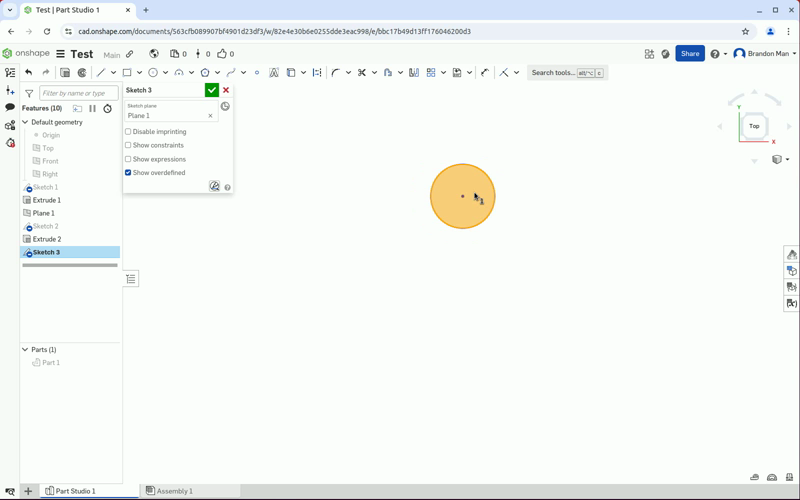
scroll(-6)
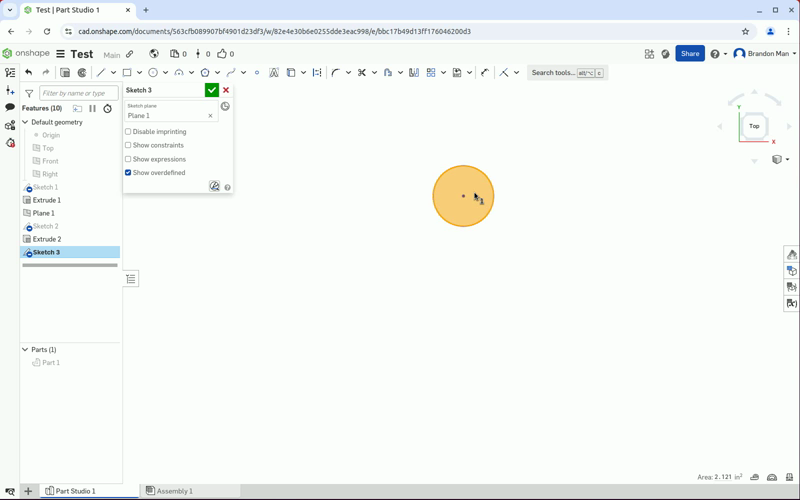
scroll(-6)
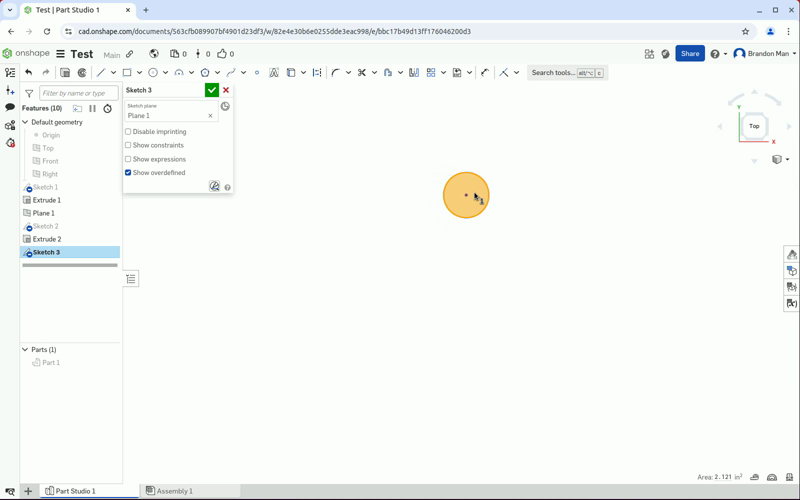
scroll(-6)
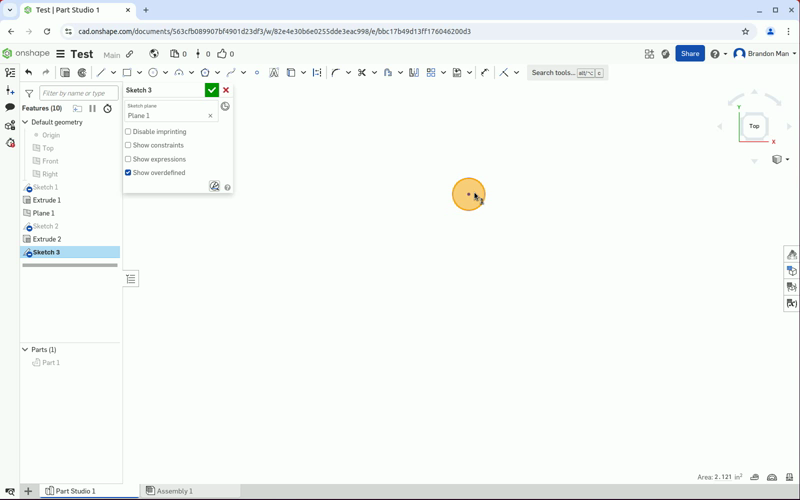
scroll(-6)
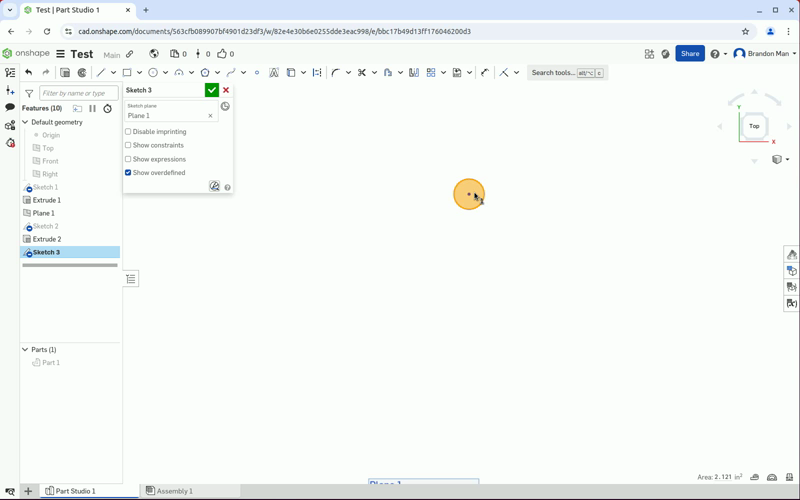
scroll(-6)
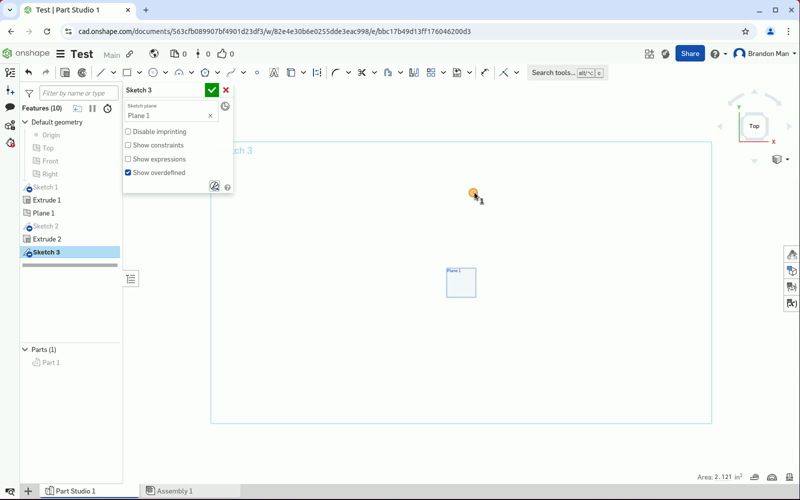
mouse_move(73, 352)
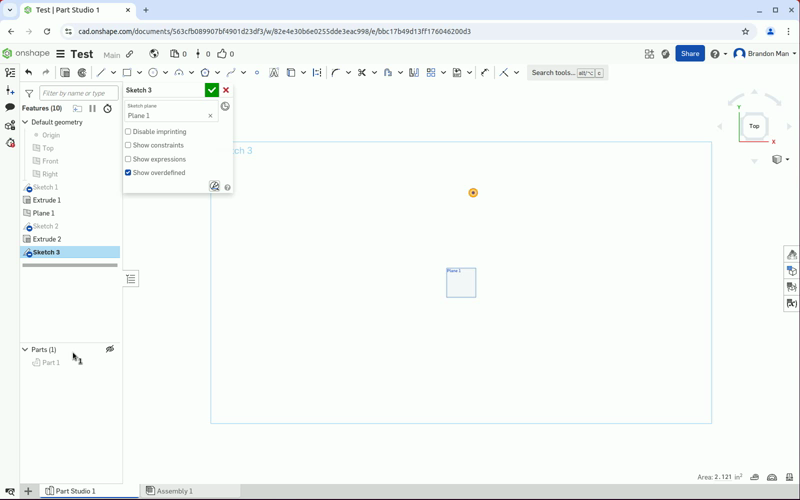
key(shift+y)
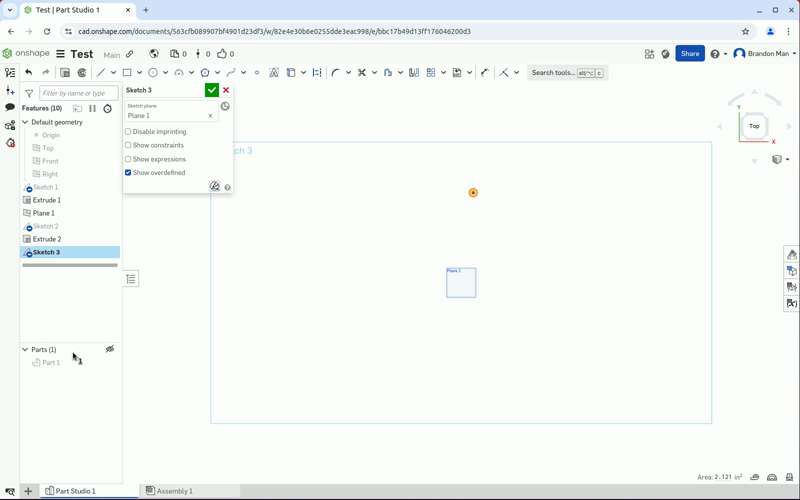
key(shift+e)
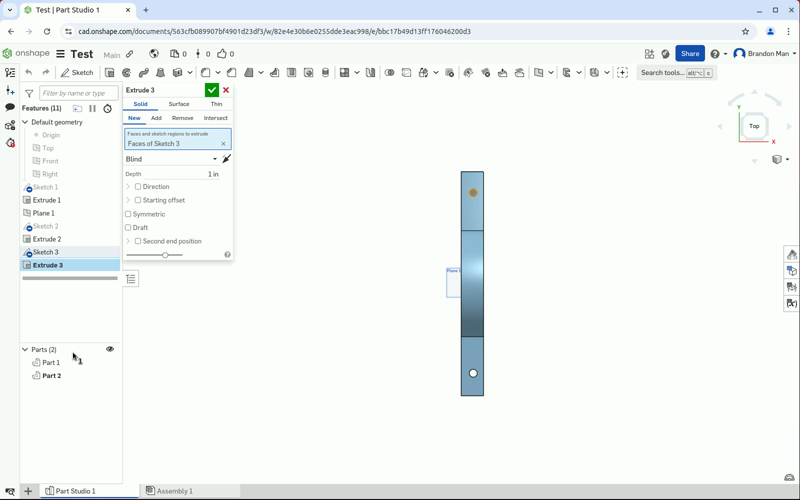
mouse_move(143, 106)
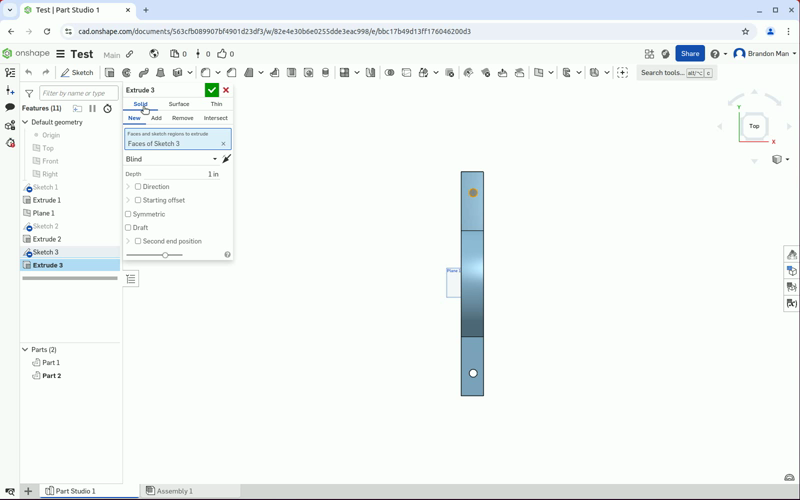
click(143, 106)
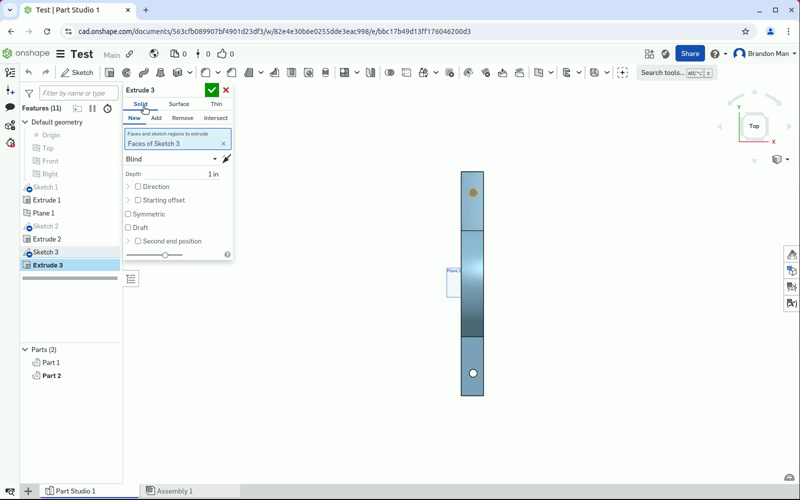
mouse_move(186, 120)
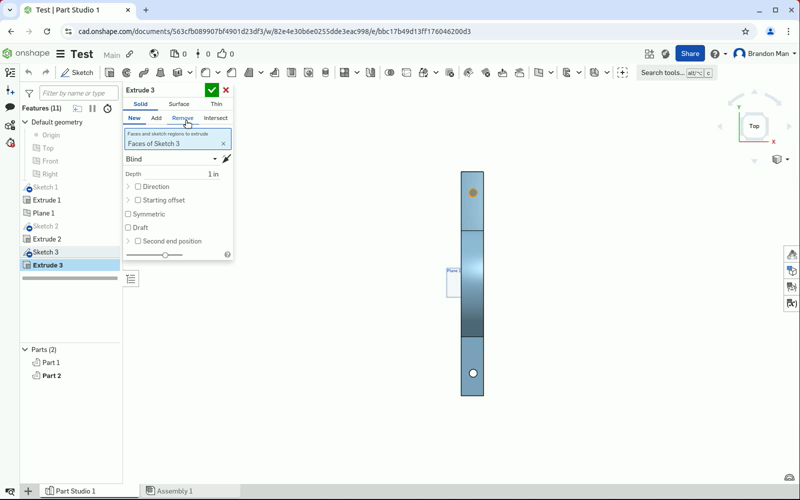
click(186, 120)
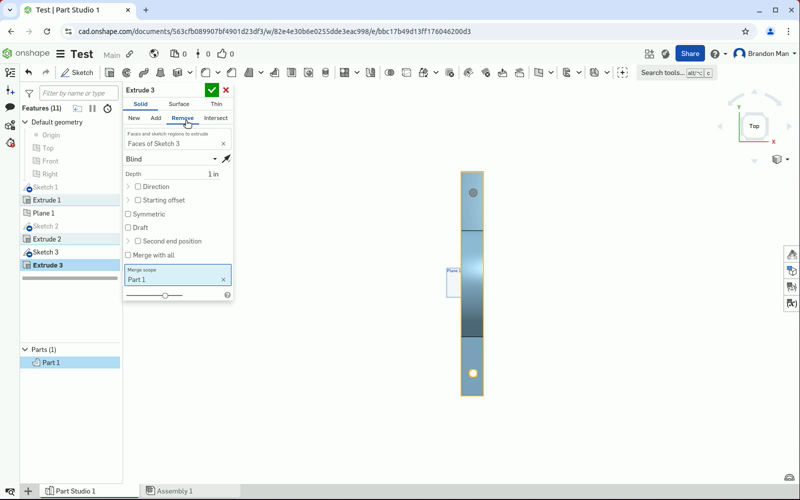
key(tab, 4)
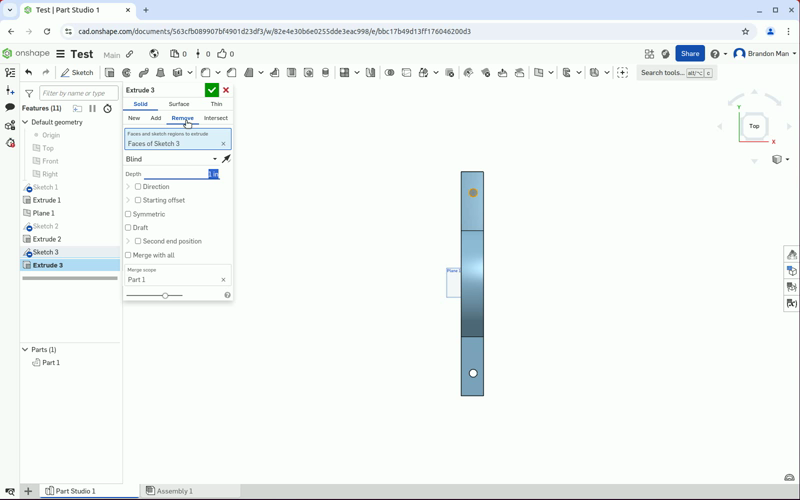
text(11.554)
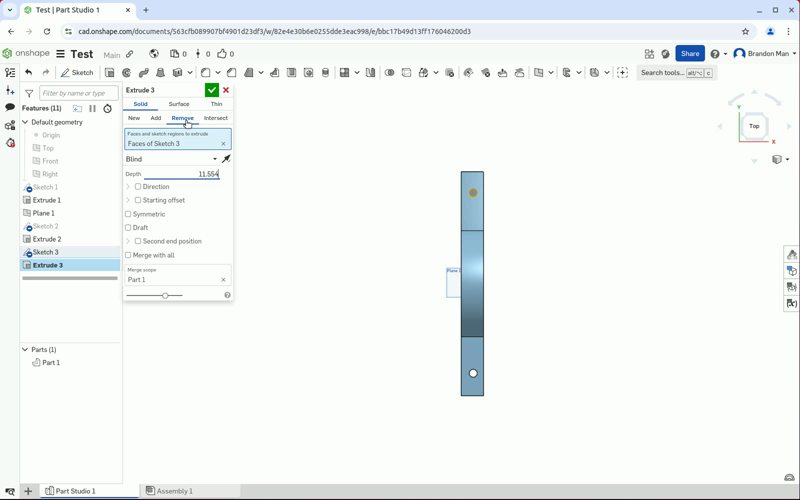
key(tab, 6)
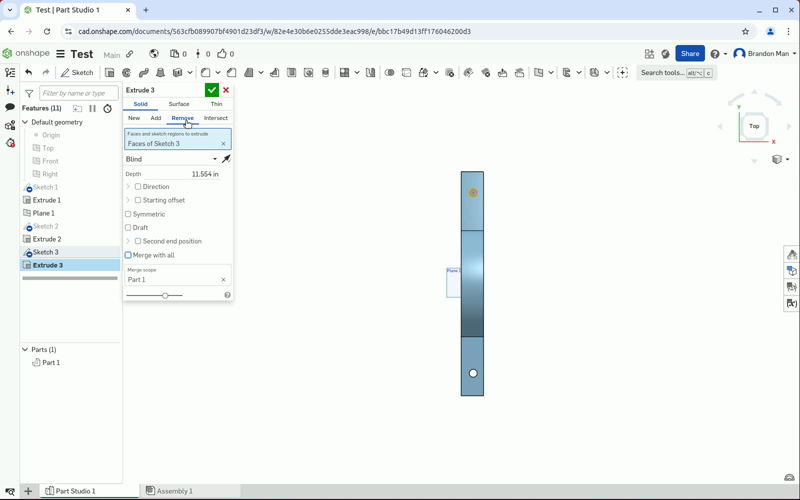
key(space)
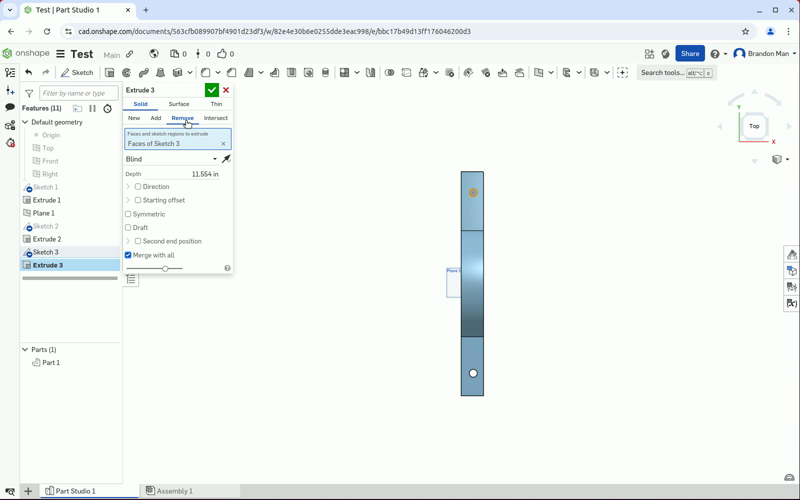
key(enter)
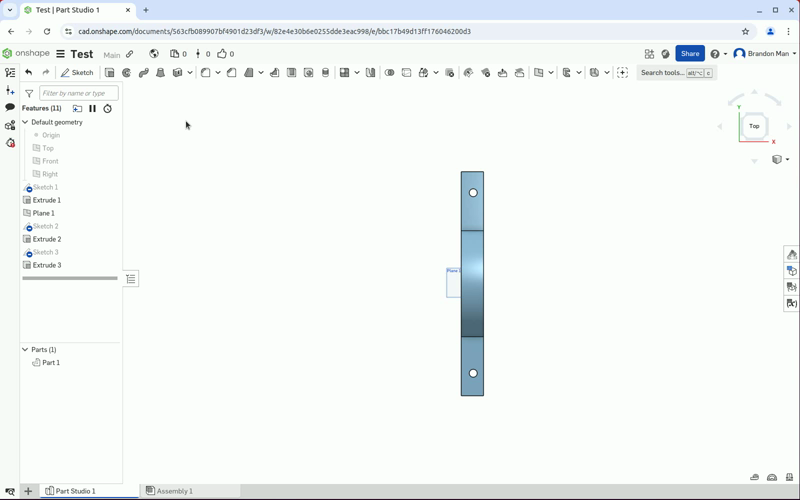
key(shift+h)
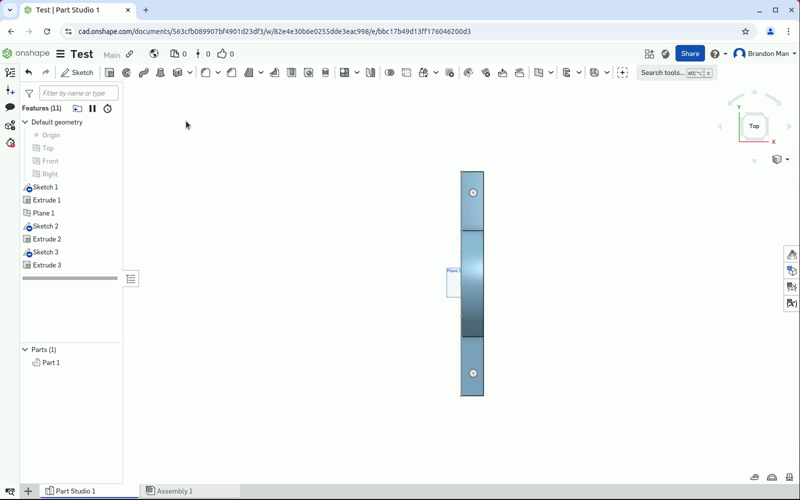
key(shift+h)
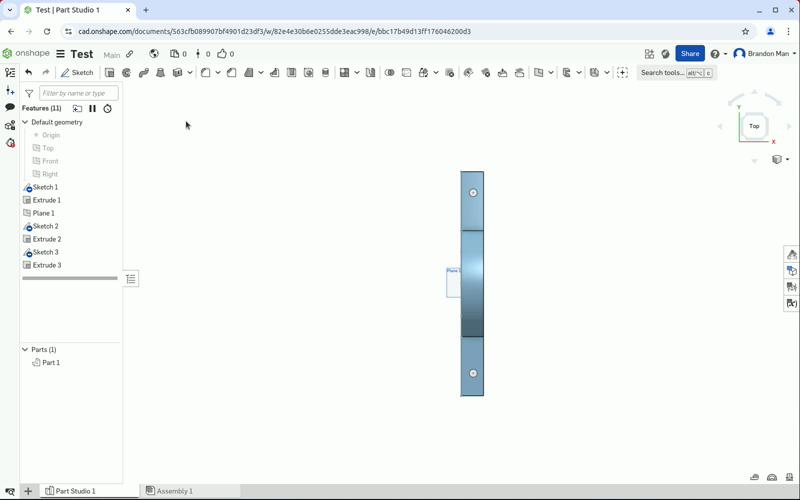
key(shift+7)
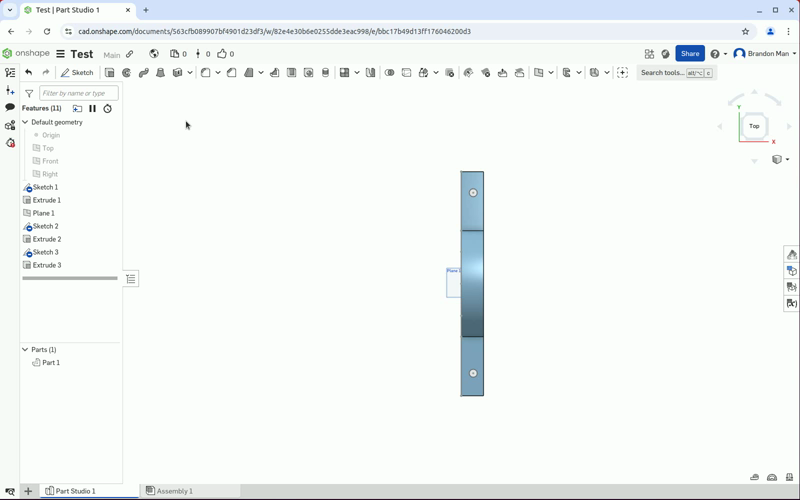
key(up, 3)
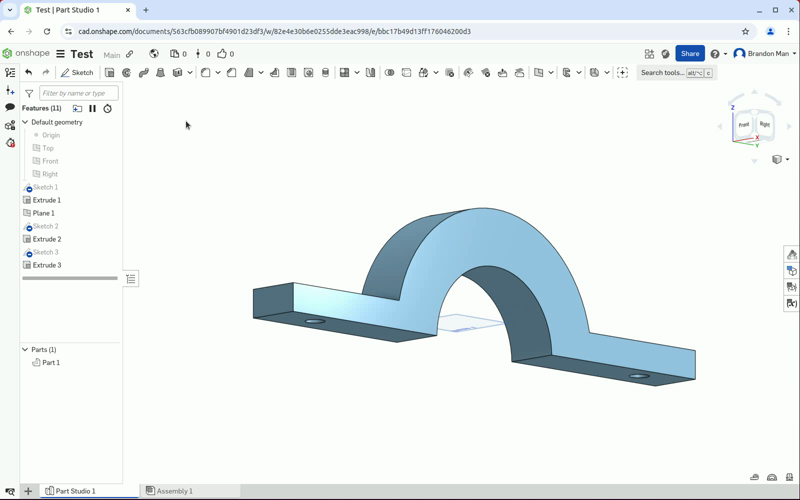
key(left, 3)
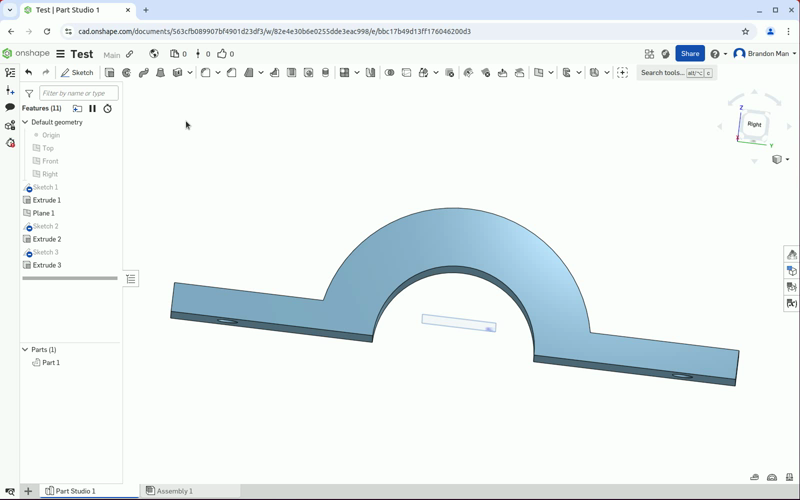
key(right, 3)
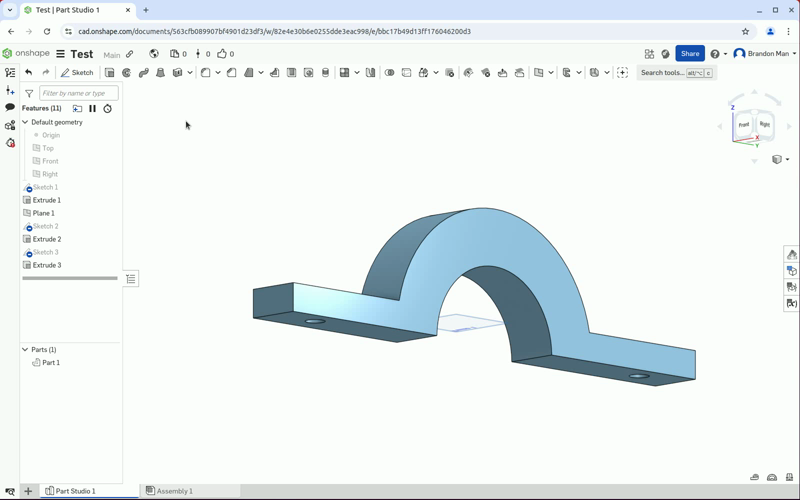
key(down, 3)
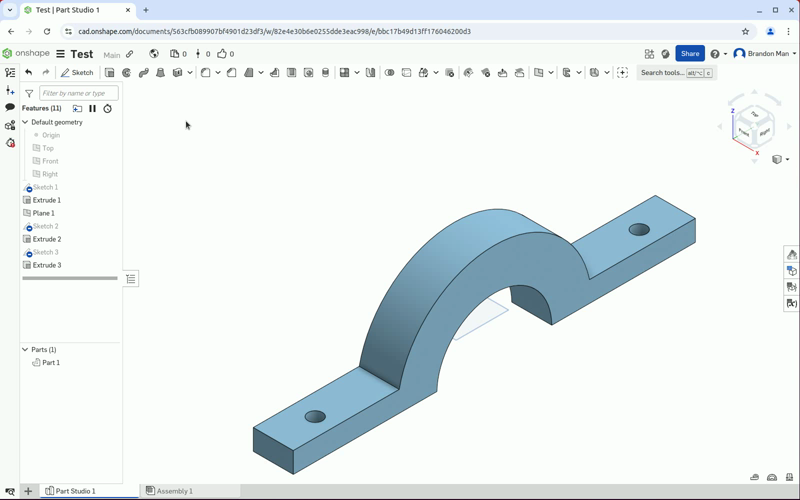
mouse_move(73, 189)
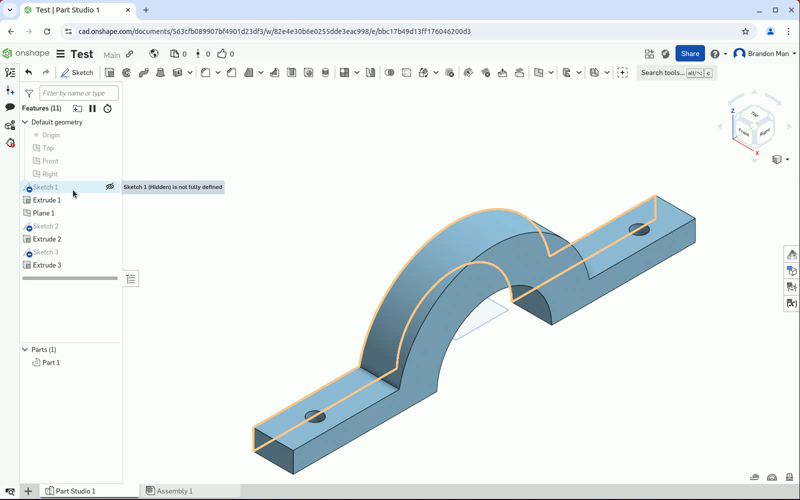
click(73, 189)